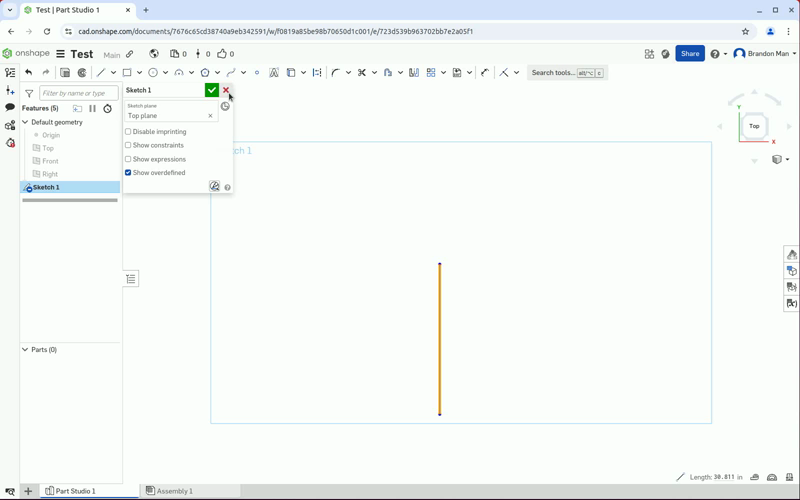
key(shift+h)
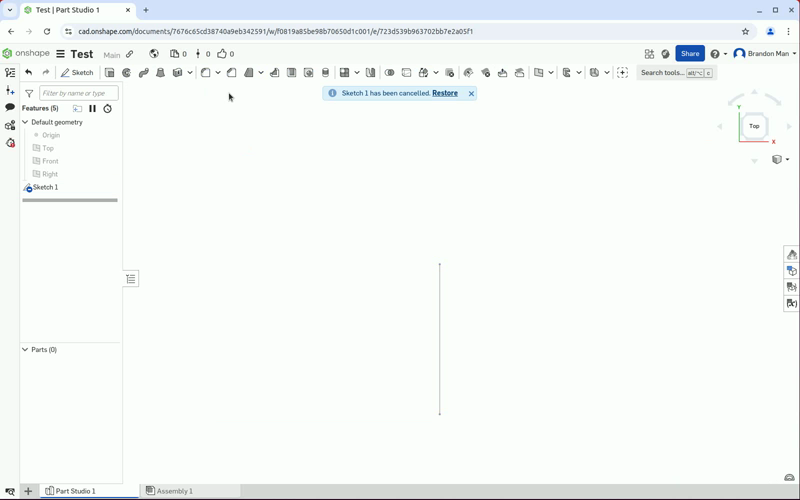
key(shift+s)
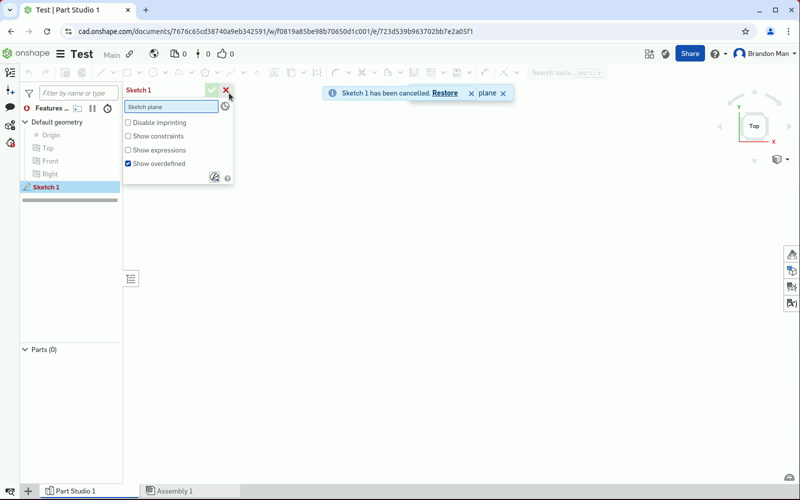
mouse_move(73, 150)
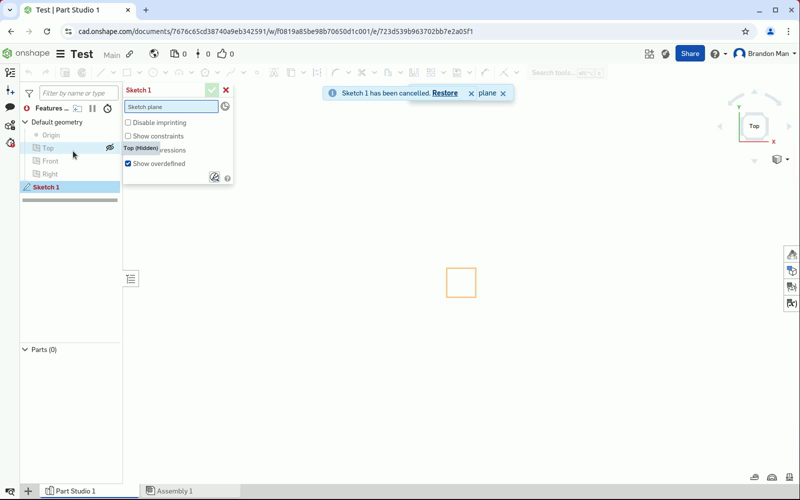
click(73, 150)
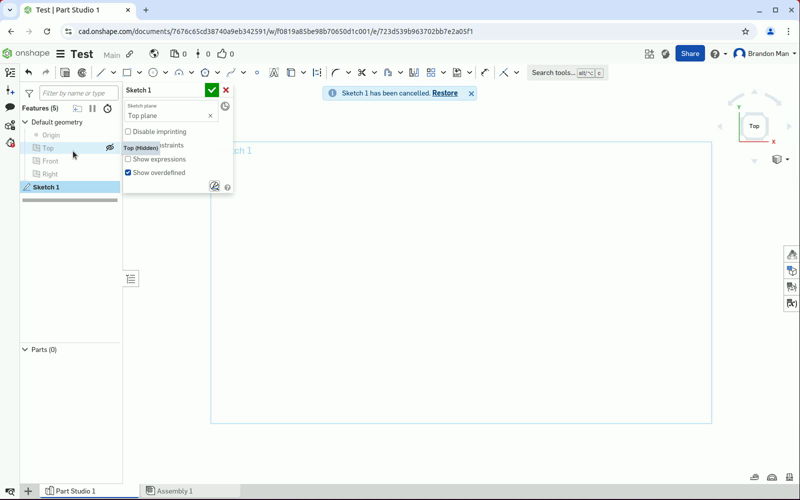
mouse_move(73, 352)
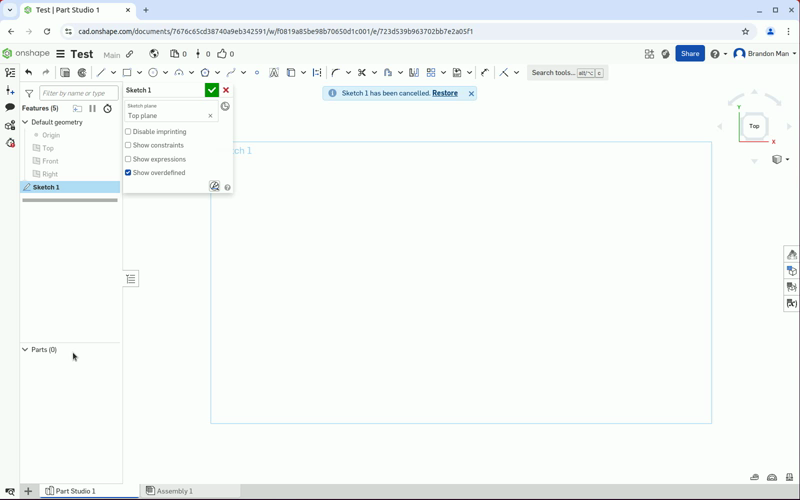
key(y)
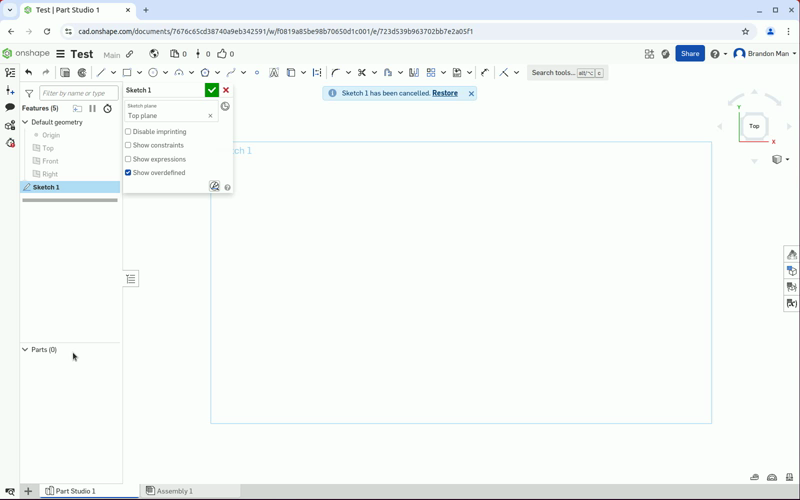
key(a)
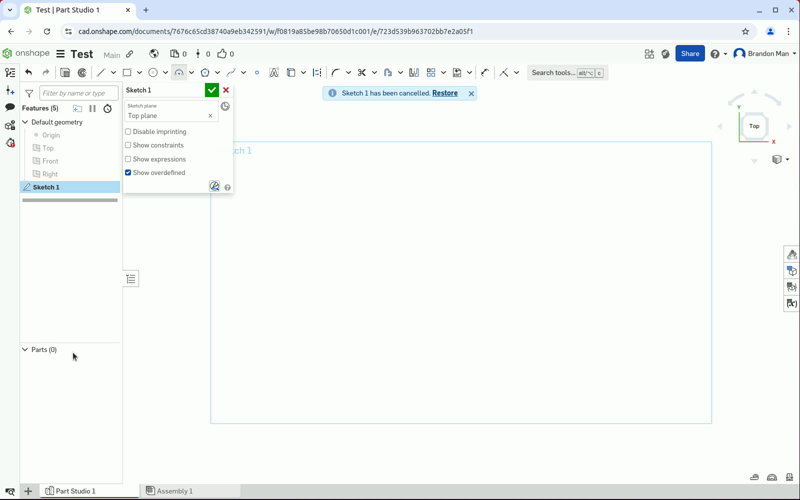
key_down(shift)
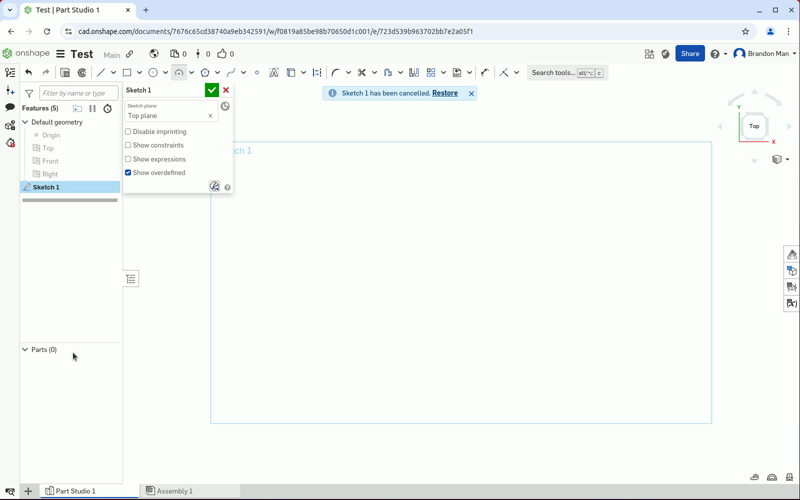
mouse_move(438, 388)
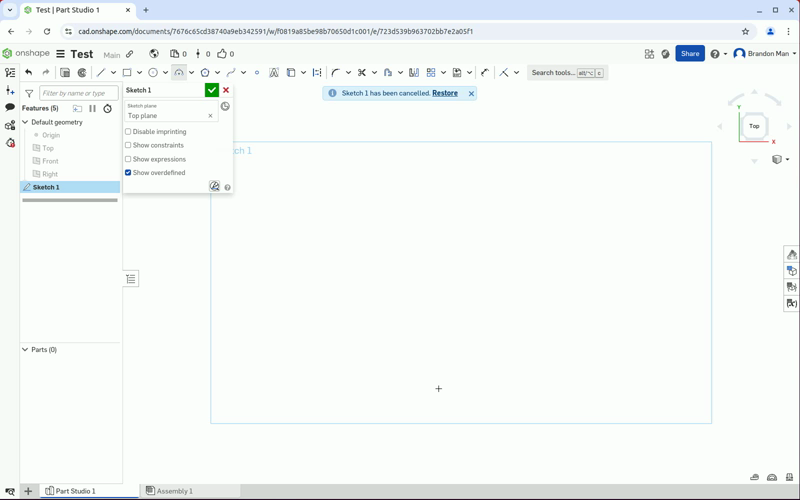
click(438, 388)
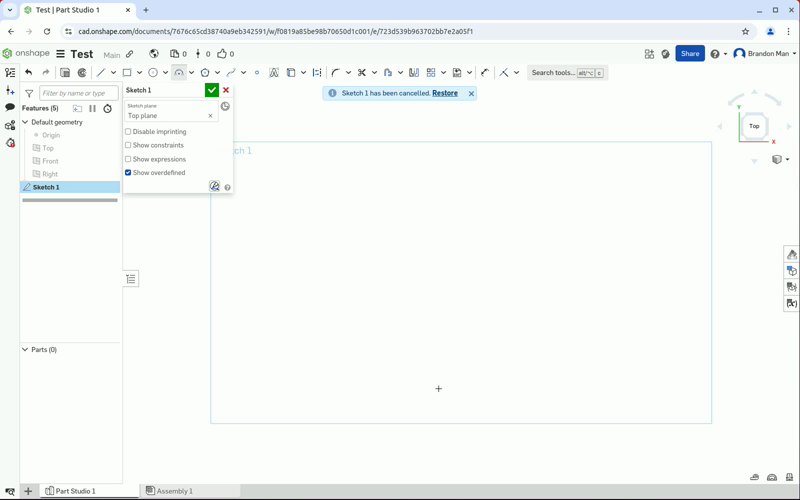
key_up(shift)
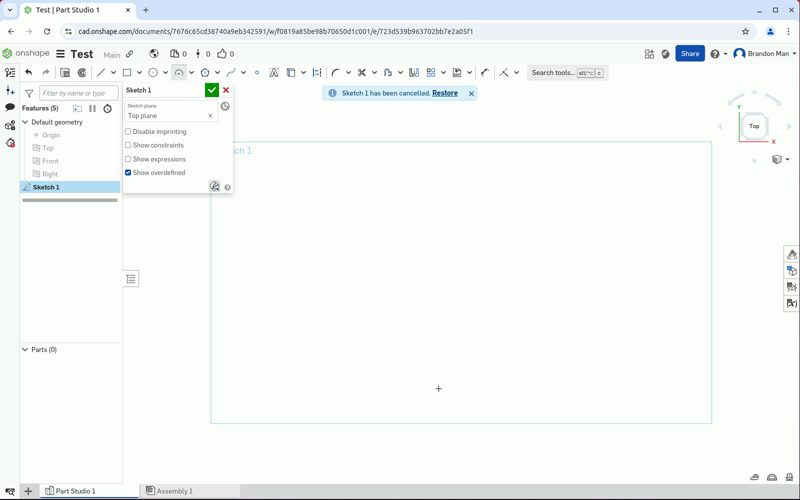
key_down(shift)
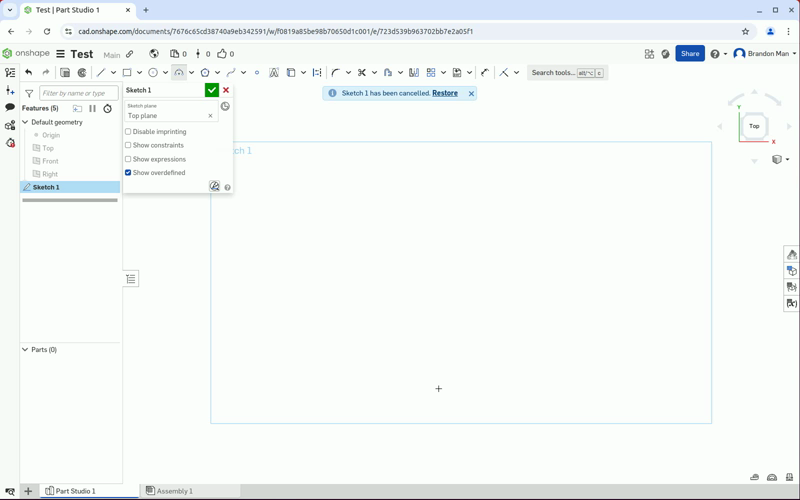
mouse_move(445, 395)
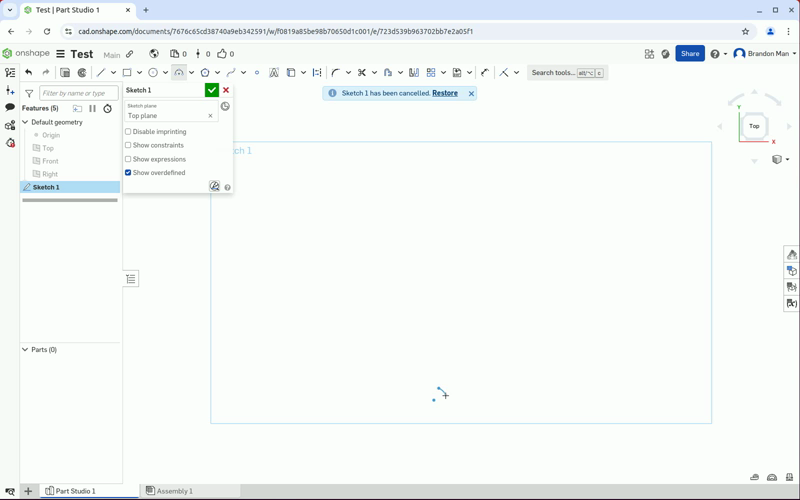
click(445, 395)
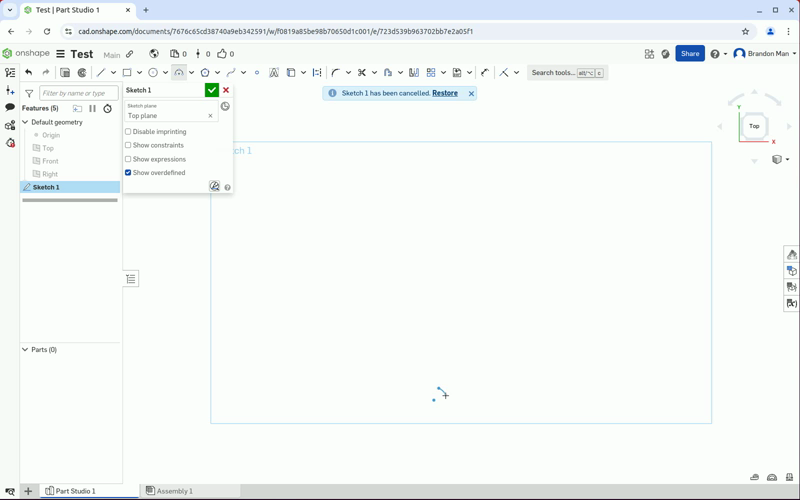
mouse_move(440, 393)
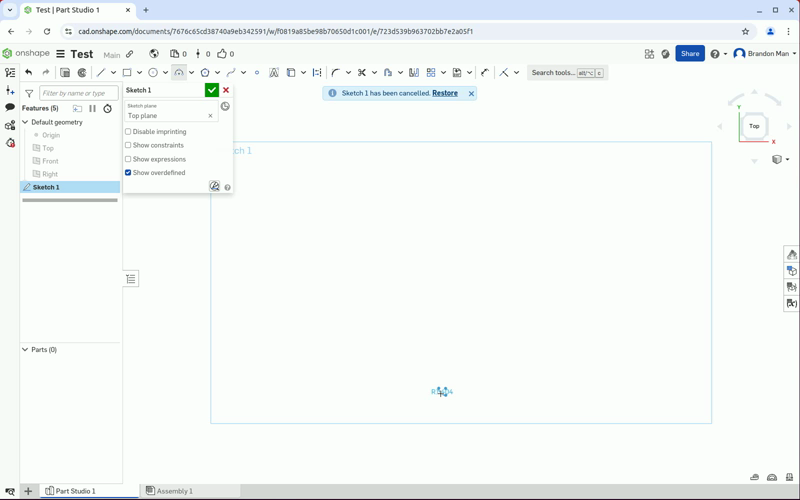
click(440, 393)
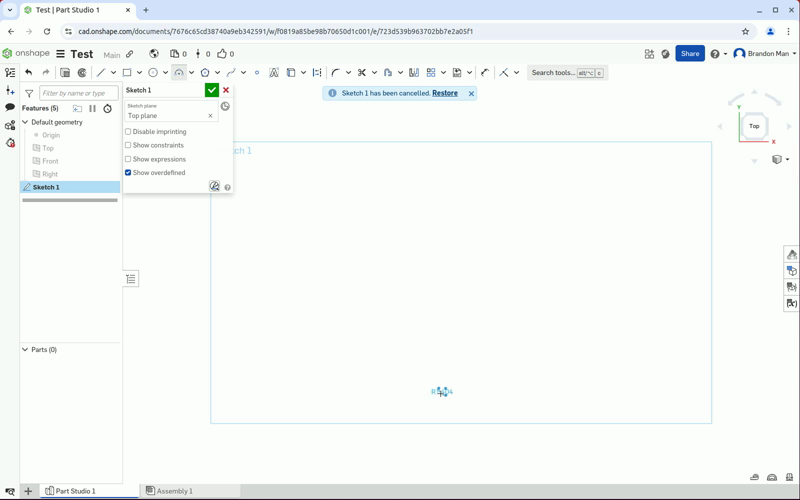
key_up(shift)
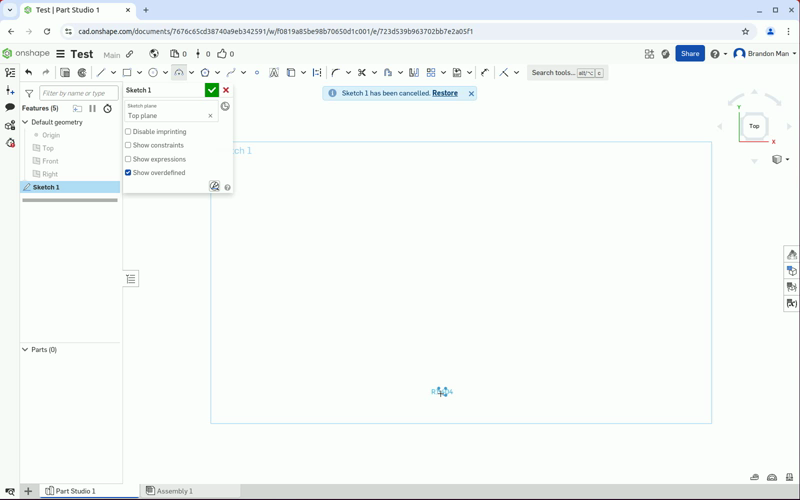
key(esc)
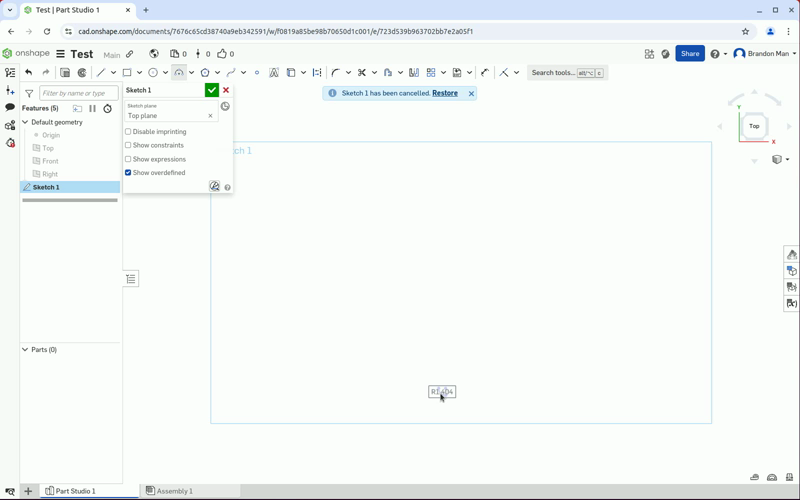
key(l)
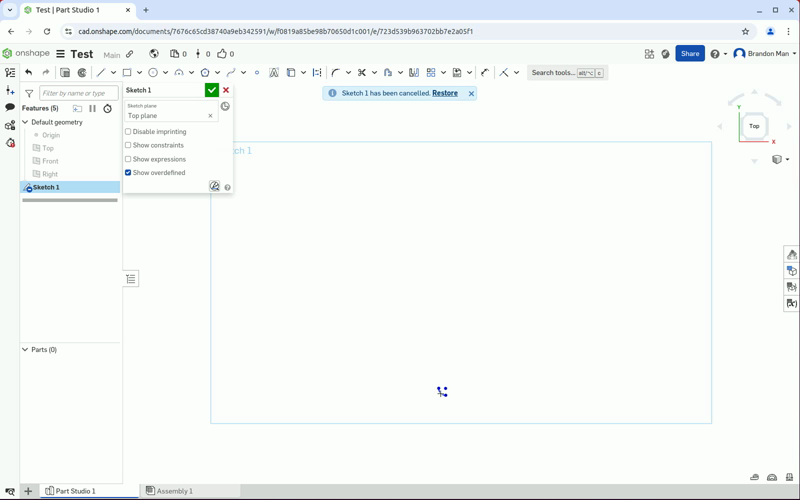
mouse_move(445, 395)
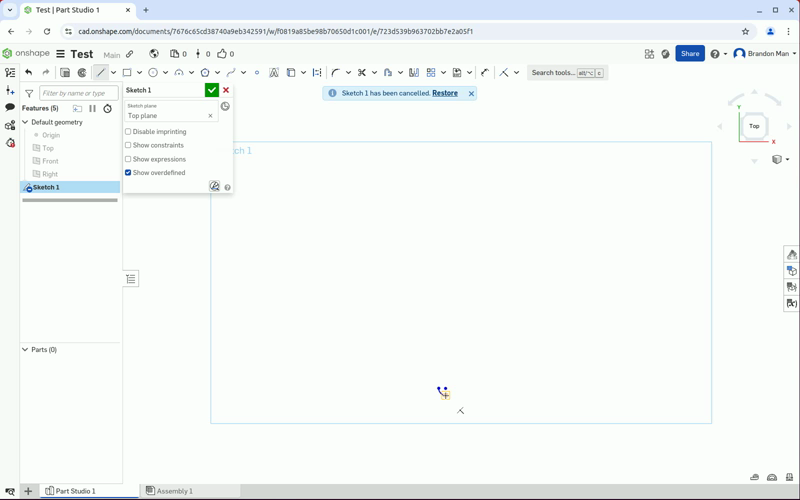
click(445, 395)
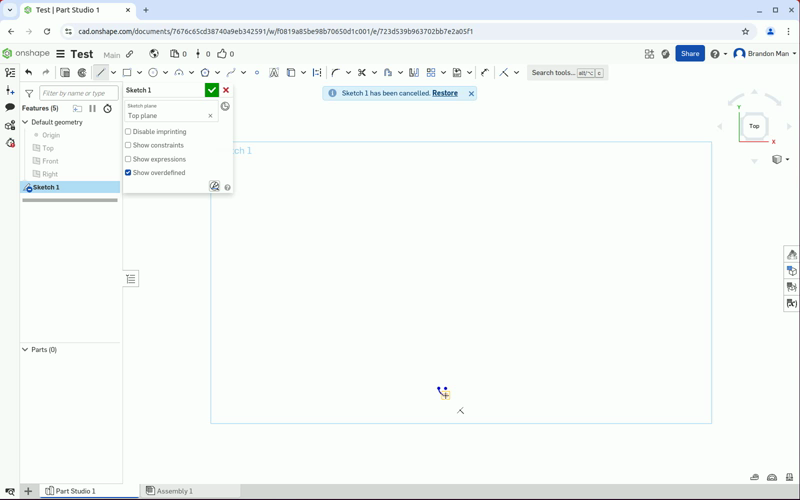
key_down(shift)
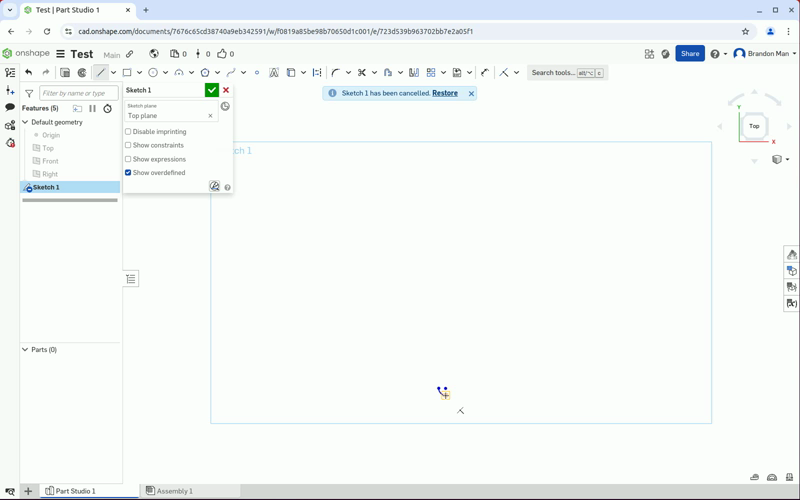
mouse_move(475, 395)
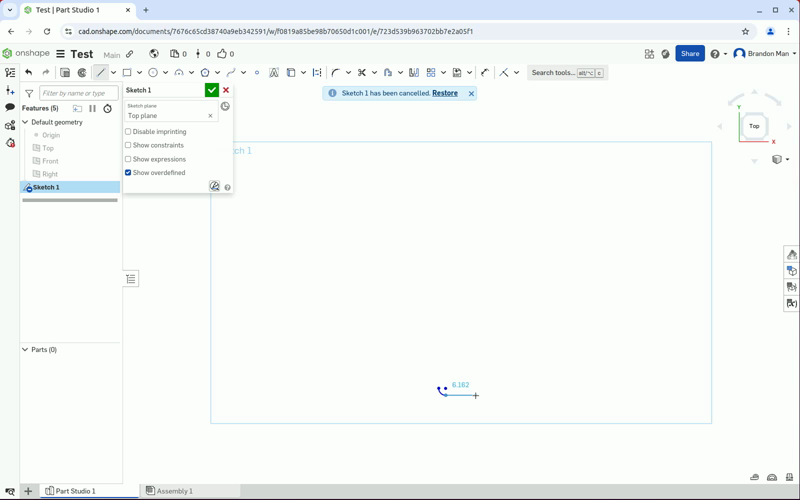
mouse_move(472, 395)
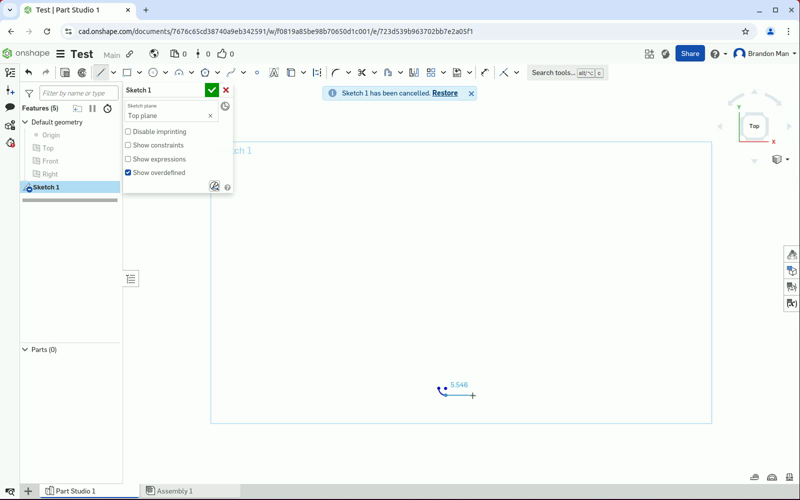
click(472, 395)
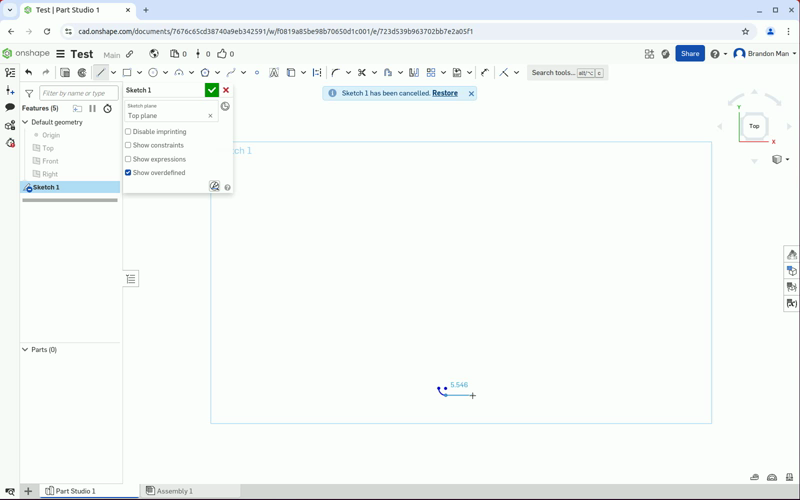
key_up(shift)
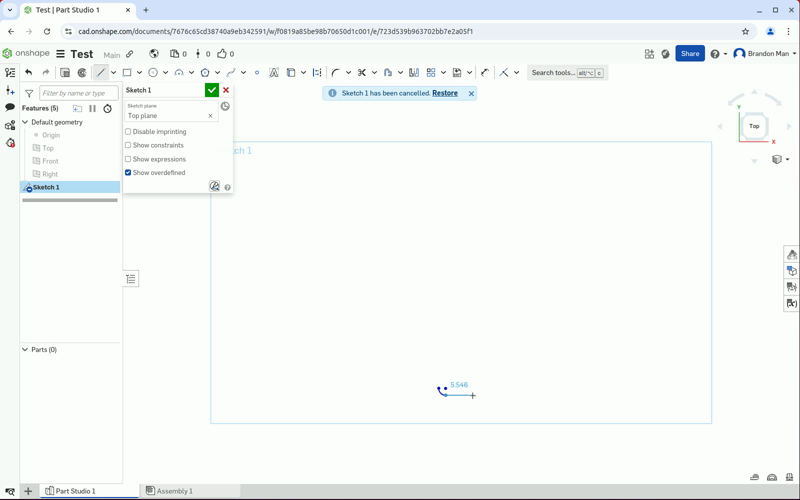
key(esc)
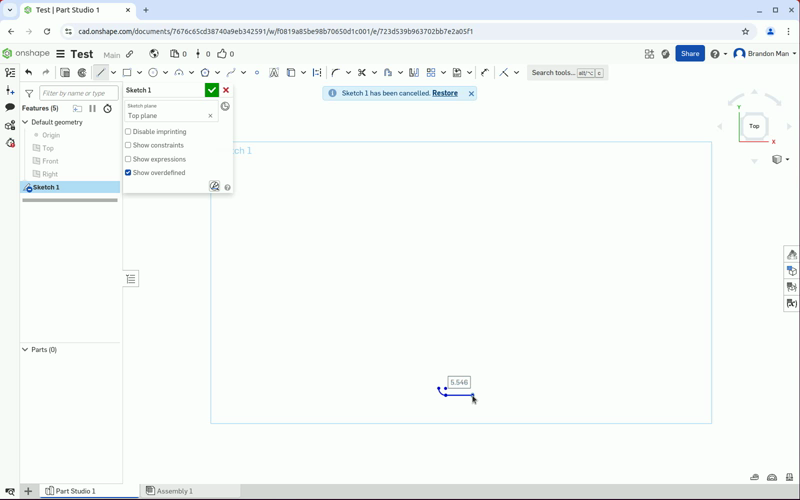
key(a)
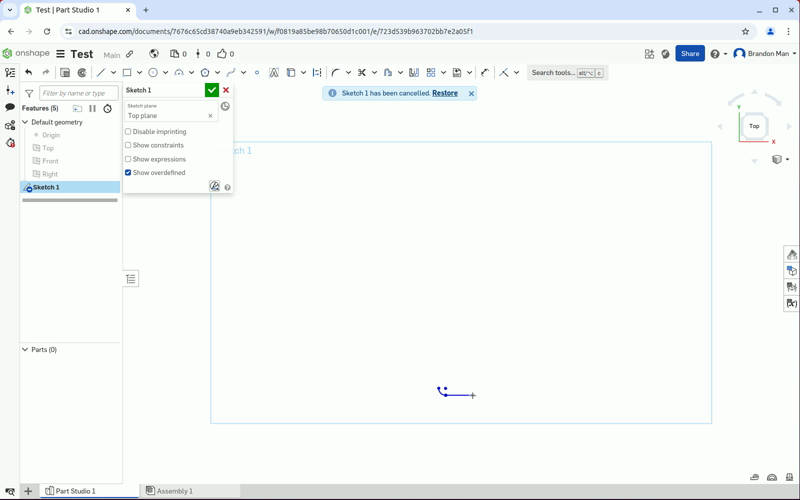
mouse_move(472, 395)
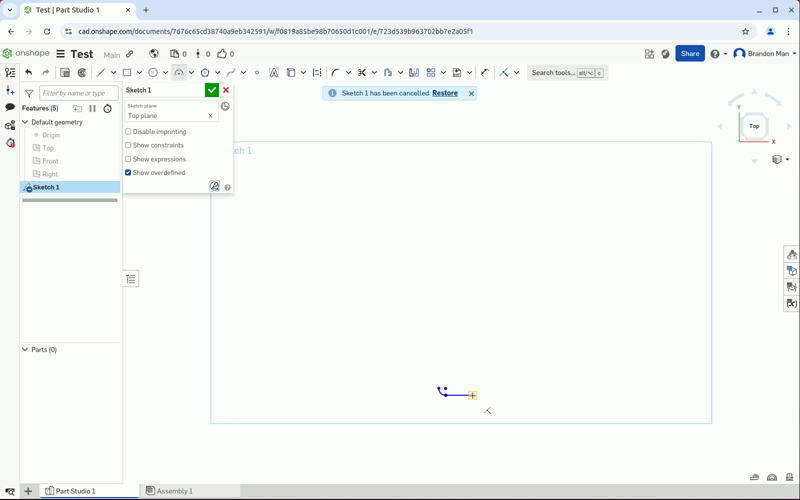
click(472, 395)
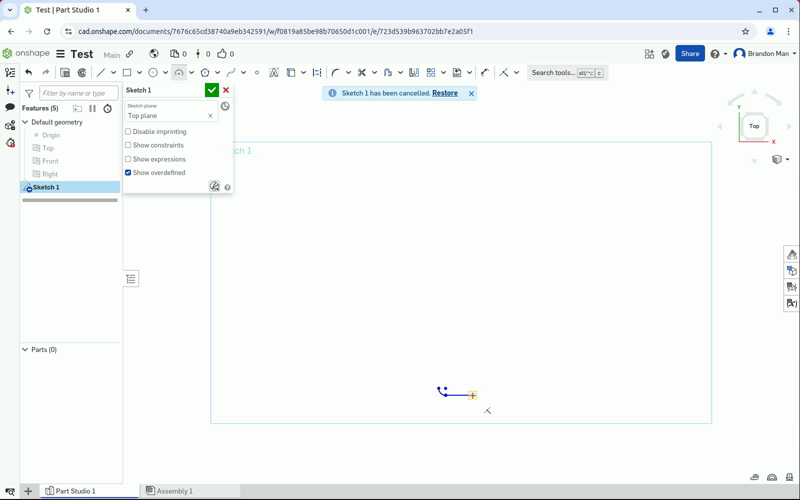
key_down(shift)
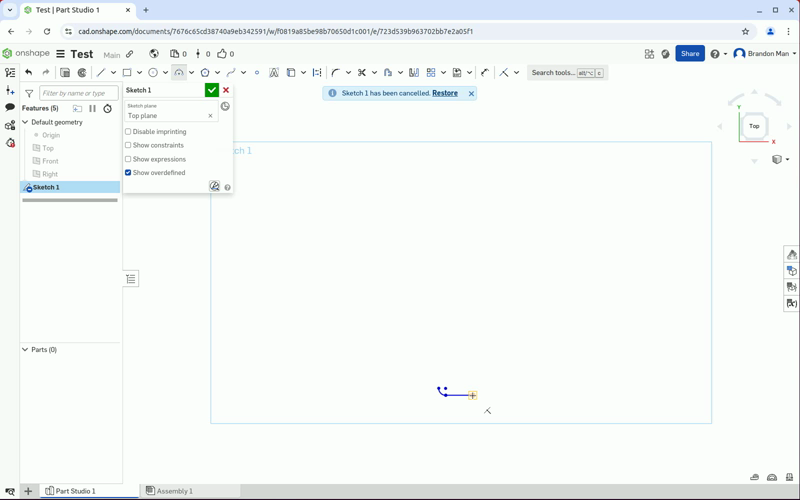
mouse_move(480, 388)
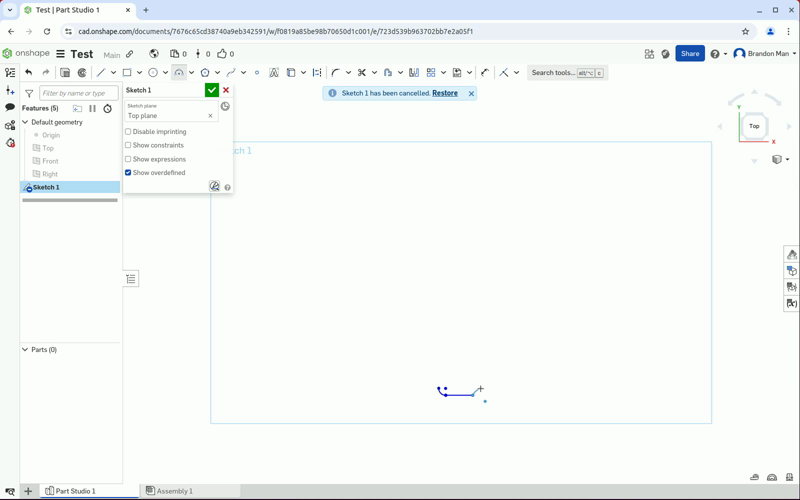
click(480, 388)
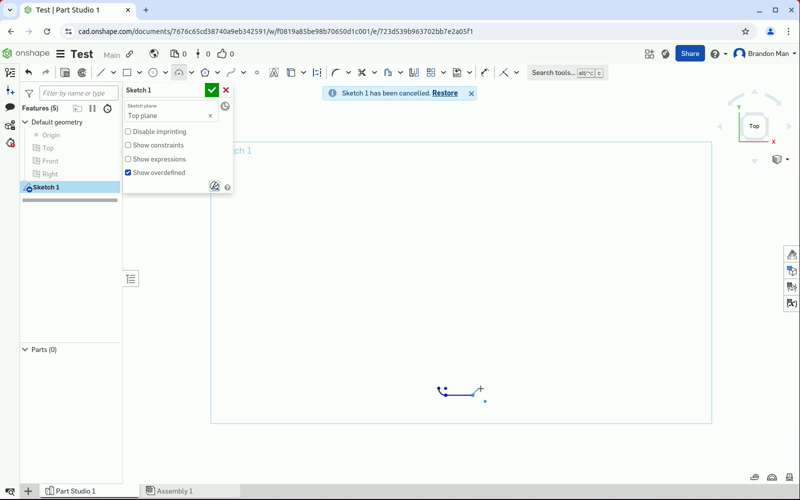
mouse_move(478, 393)
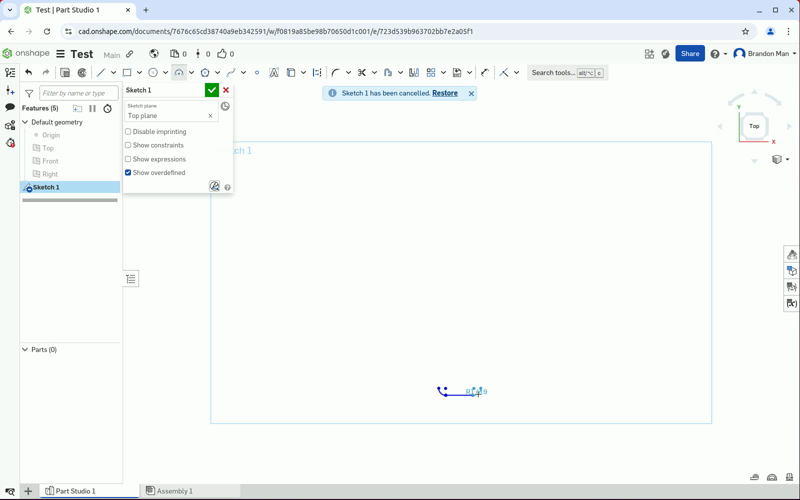
click(478, 393)
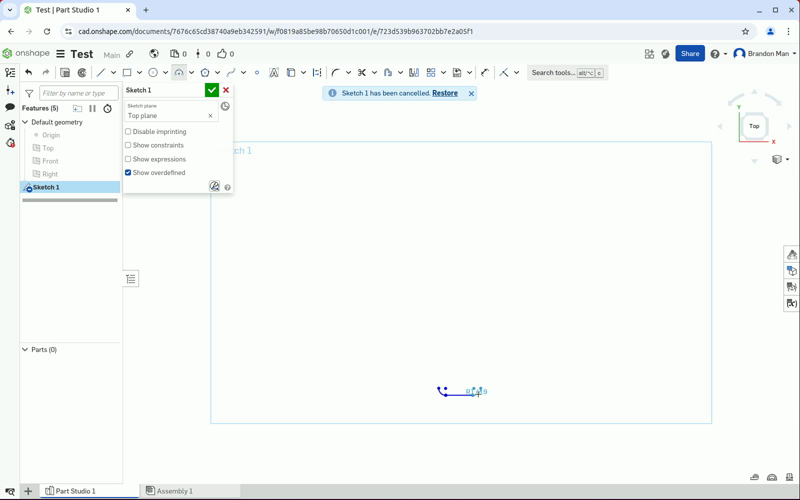
key_up(shift)
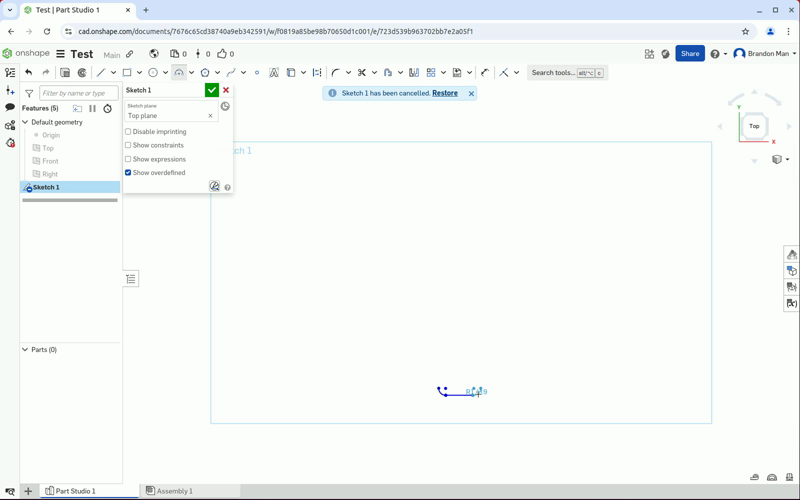
key(esc)
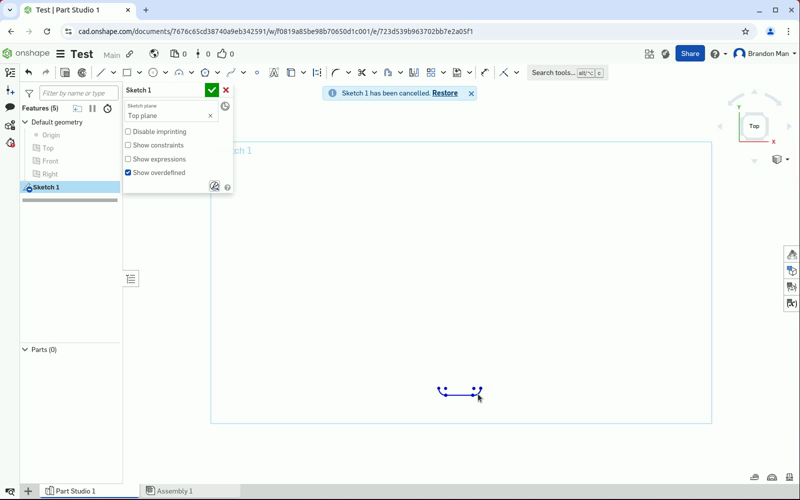
key(l)
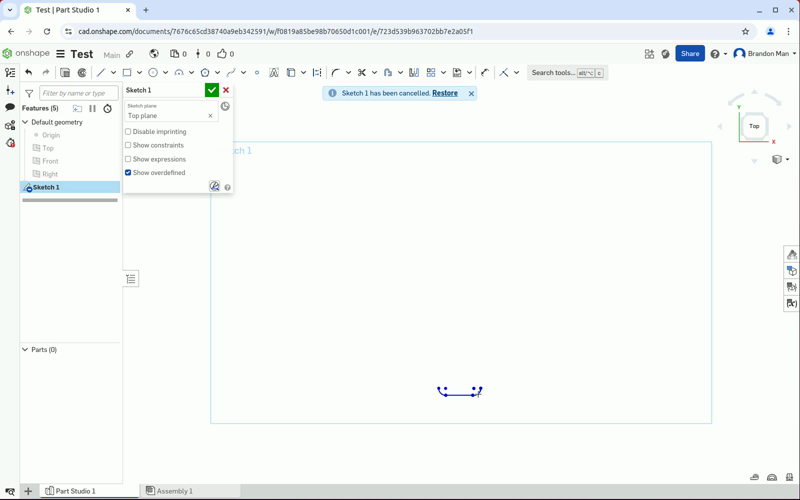
mouse_move(480, 388)
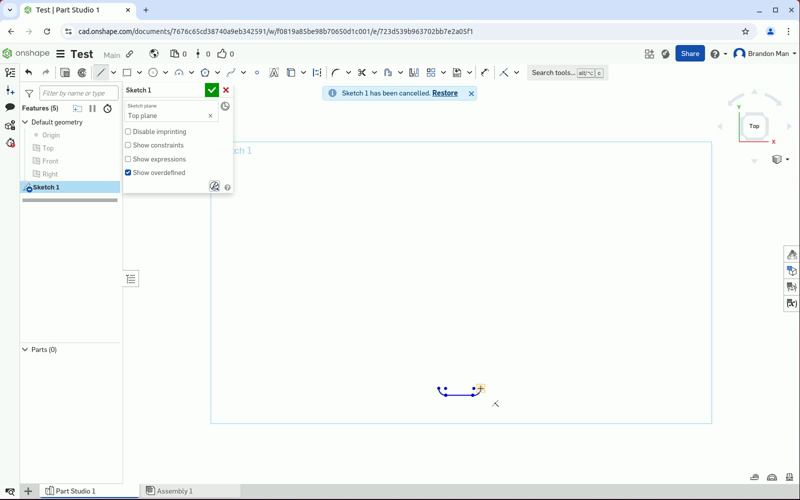
click(480, 388)
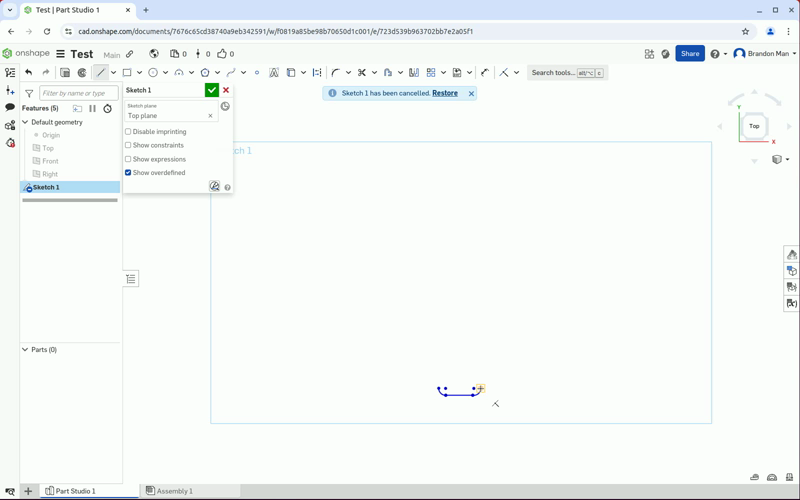
key_down(shift)
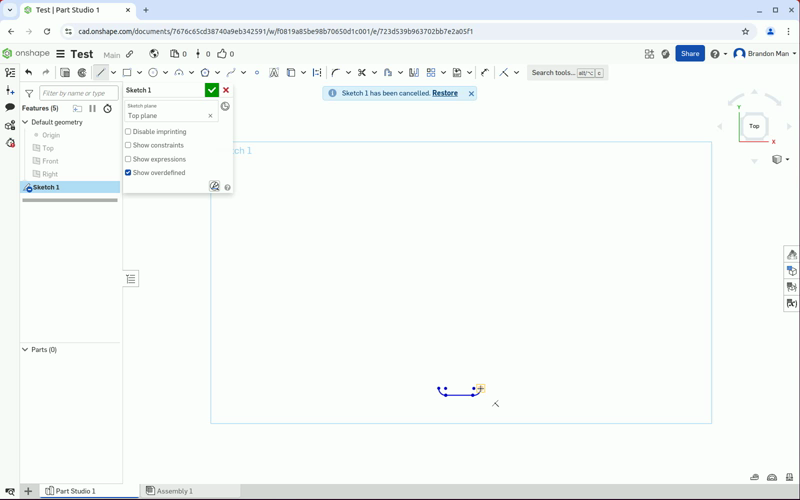
mouse_move(510, 388)
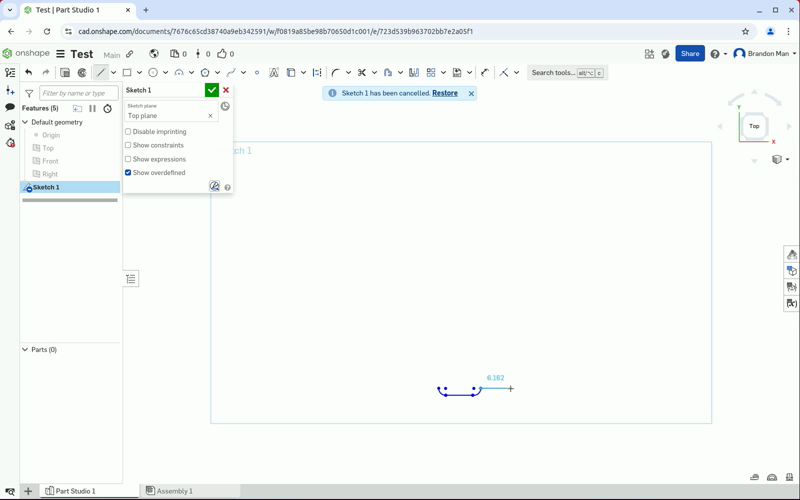
mouse_move(480, 359)
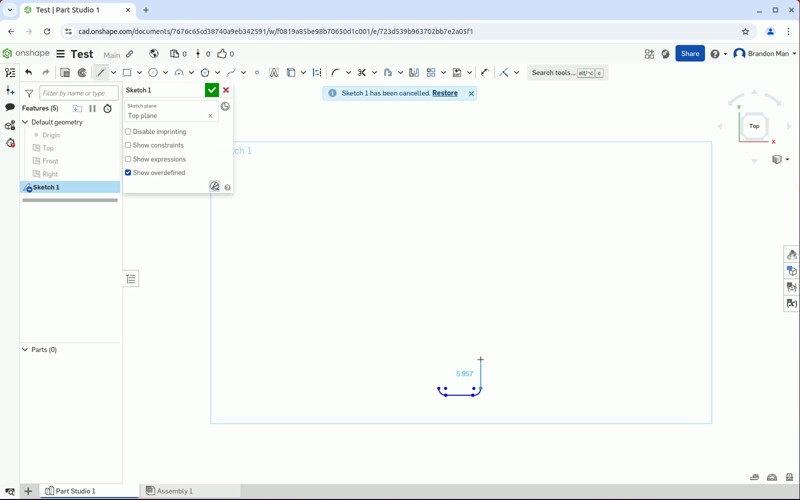
click(480, 359)
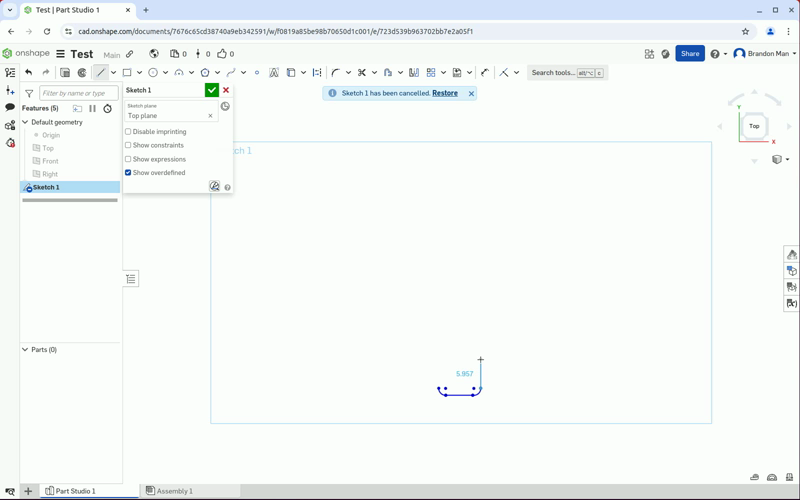
key_up(shift)
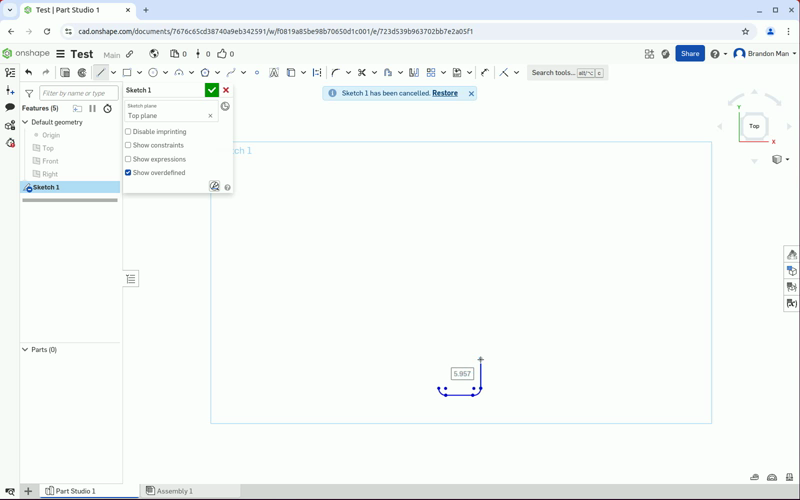
key_down(shift)
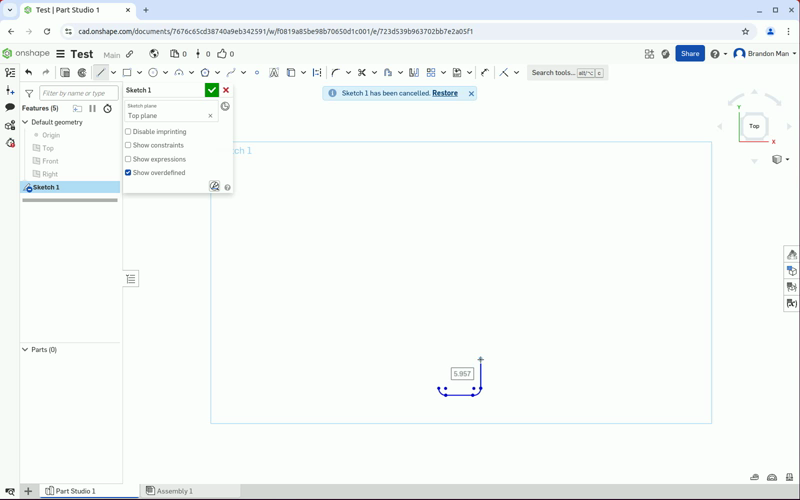
mouse_move(510, 359)
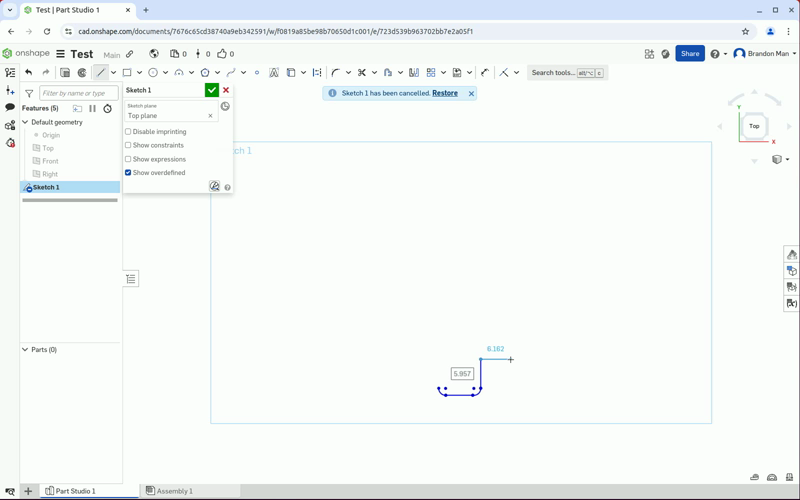
mouse_move(480, 331)
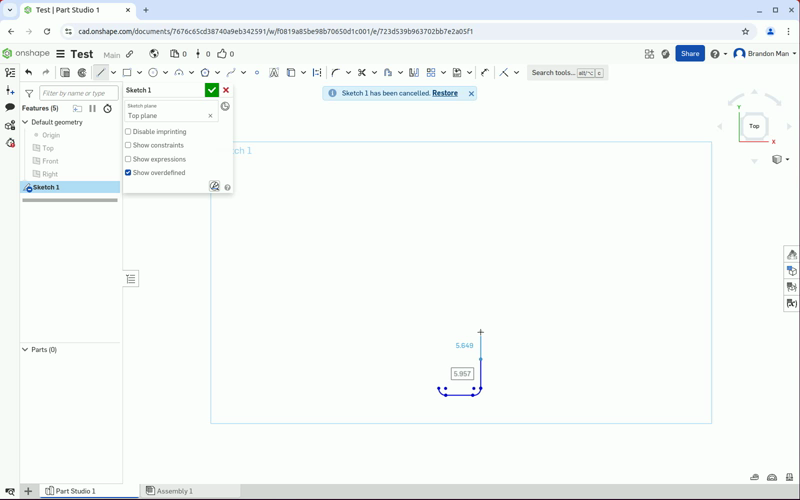
click(480, 331)
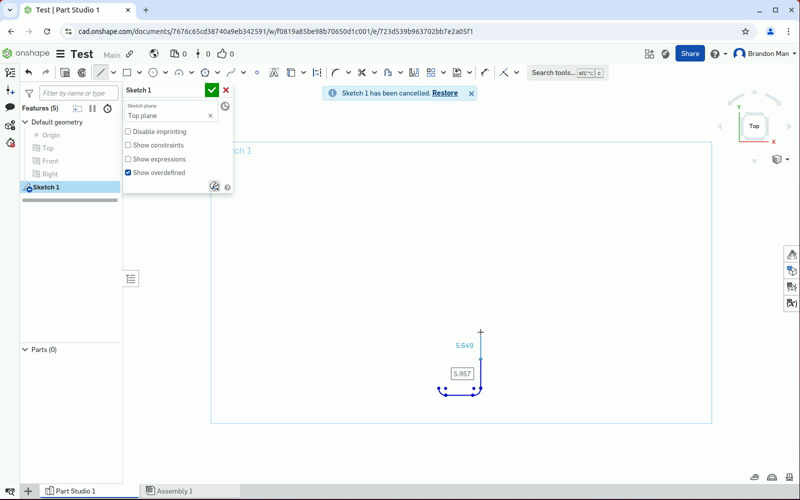
key_up(shift)
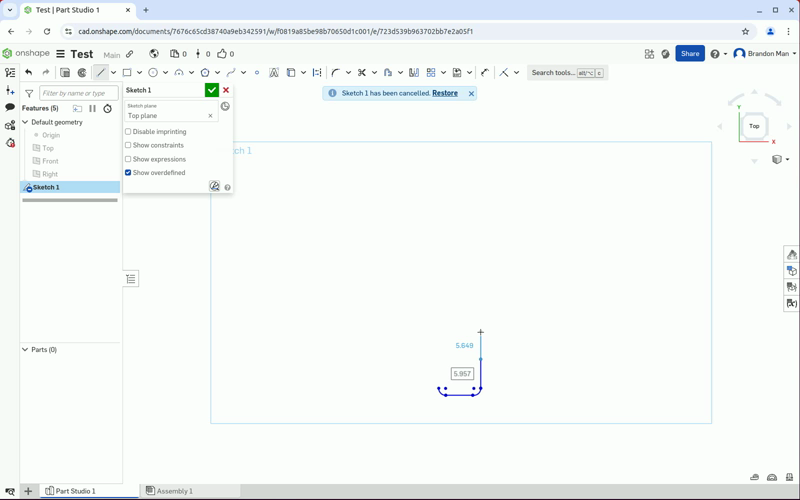
key_down(shift)
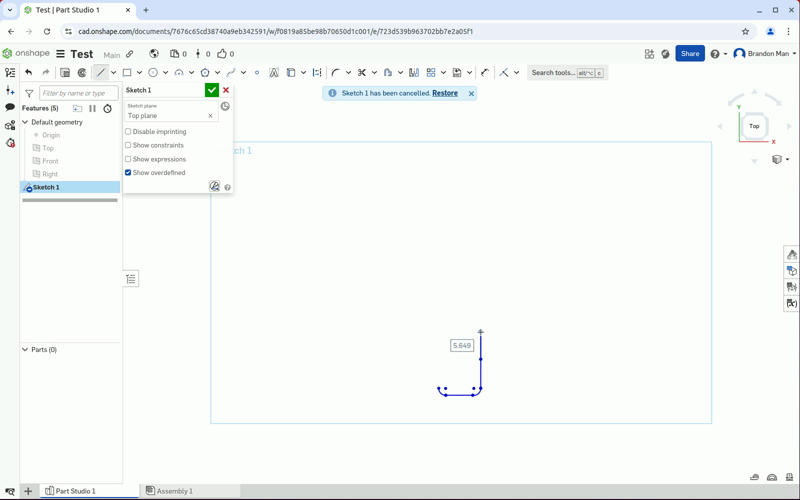
mouse_move(510, 331)
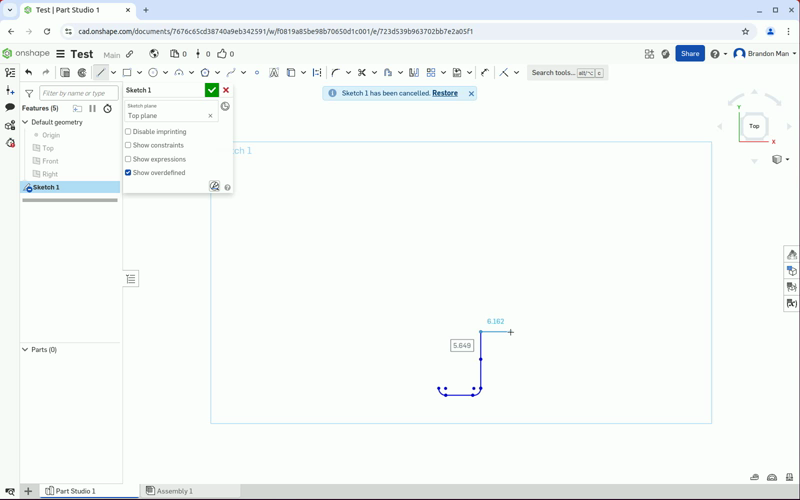
mouse_move(438, 331)
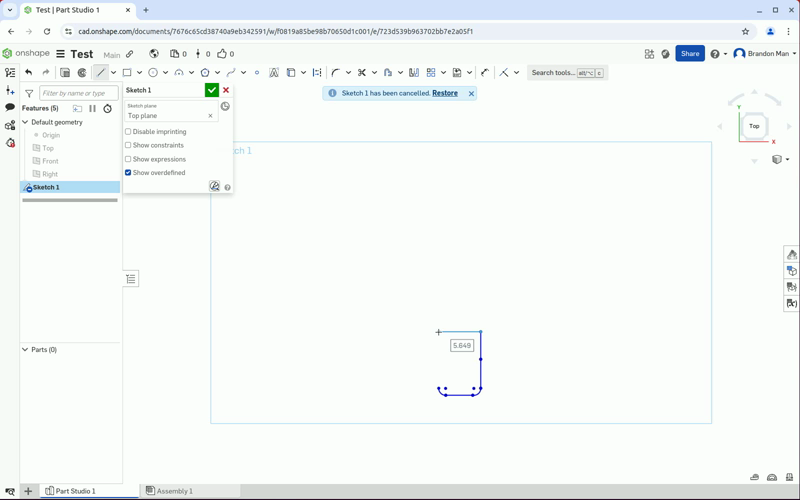
click(438, 331)
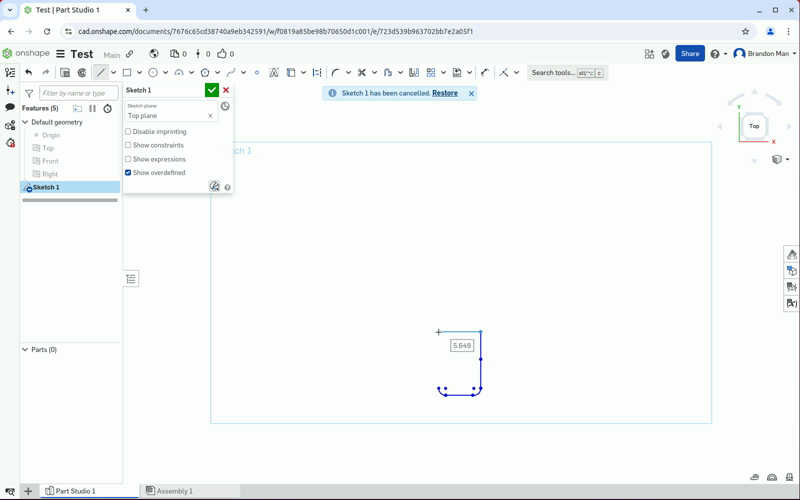
key_up(shift)
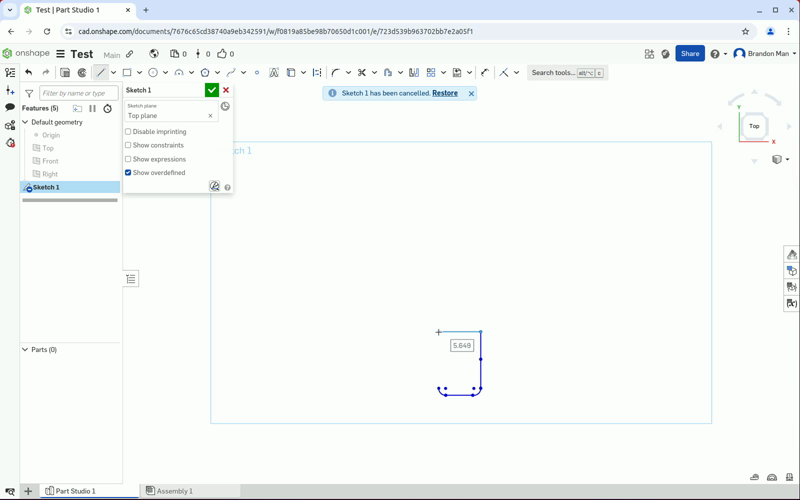
key_down(shift)
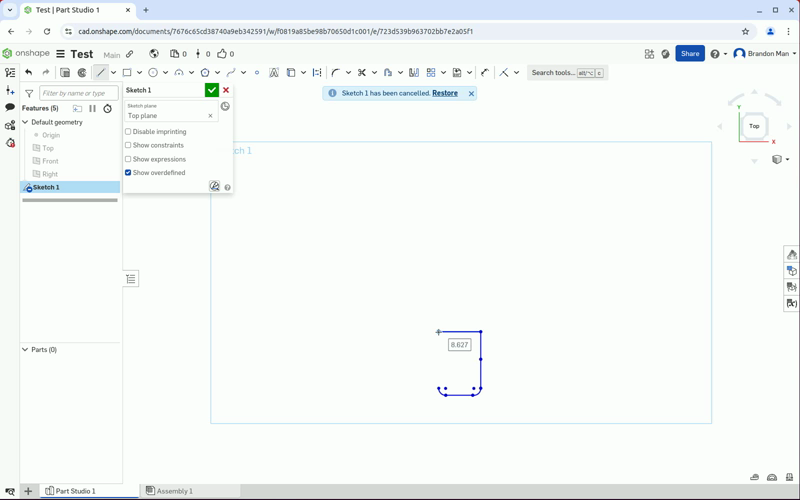
mouse_move(468, 331)
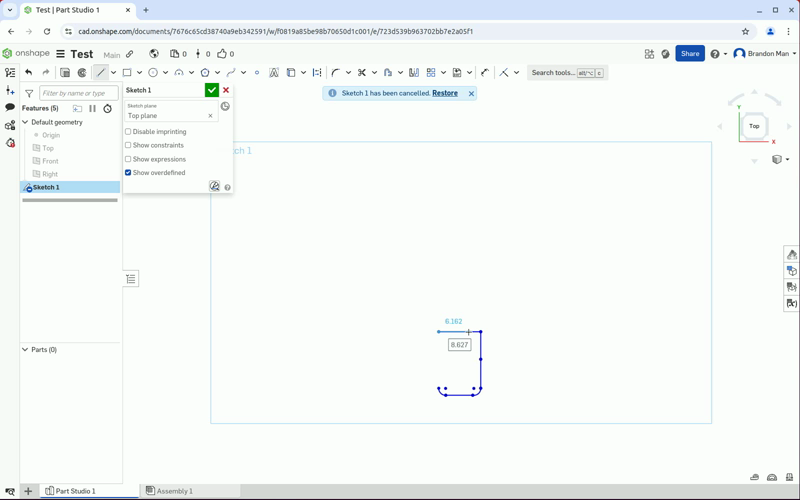
mouse_move(438, 359)
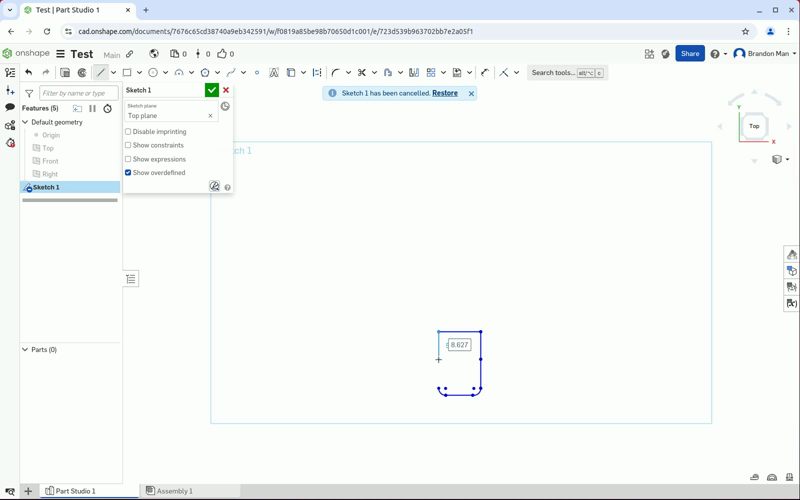
click(438, 359)
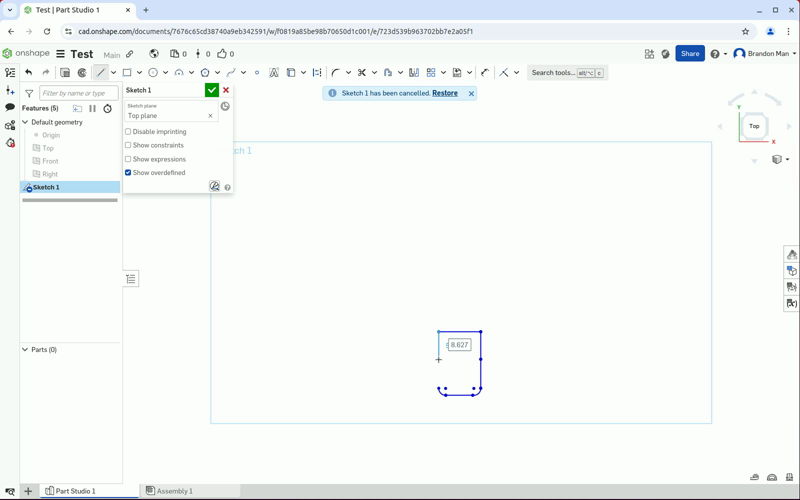
key_up(shift)
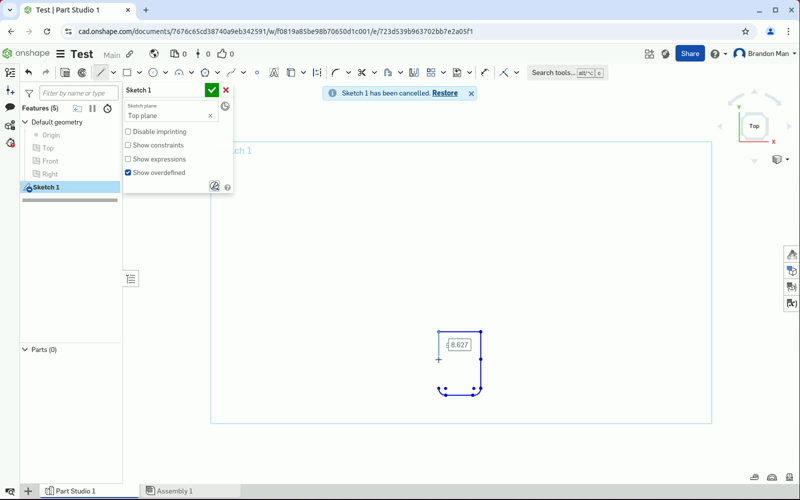
mouse_move(468, 359)
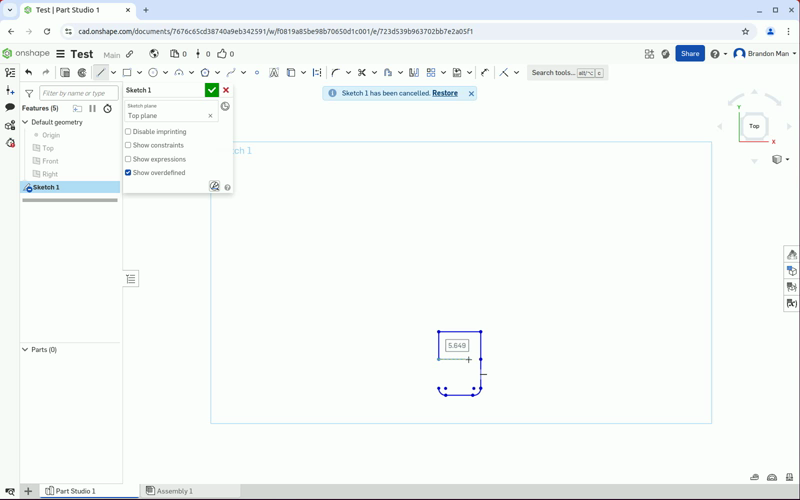
key_down(shift)
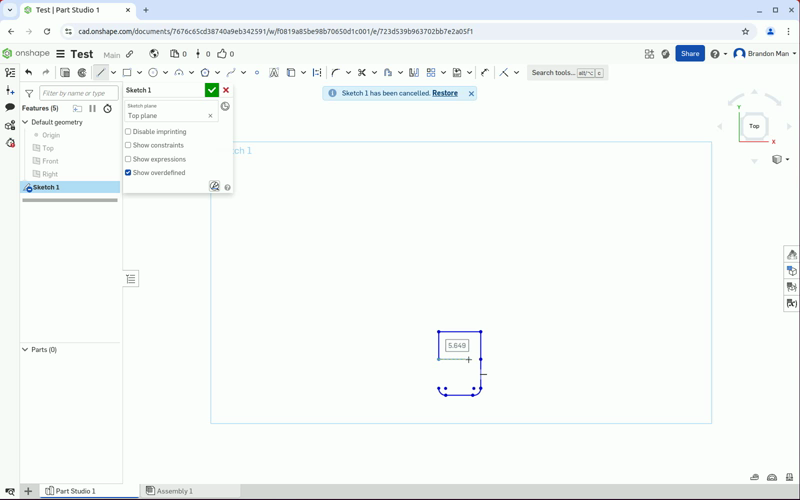
mouse_move(438, 388)
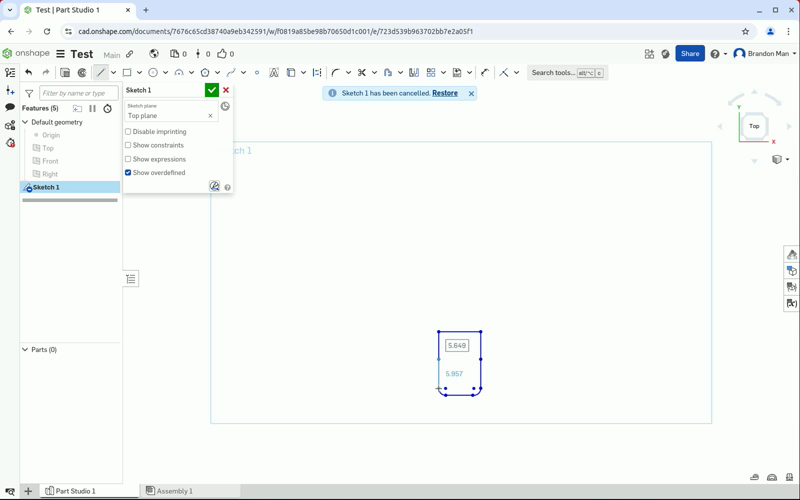
key_up(shift)
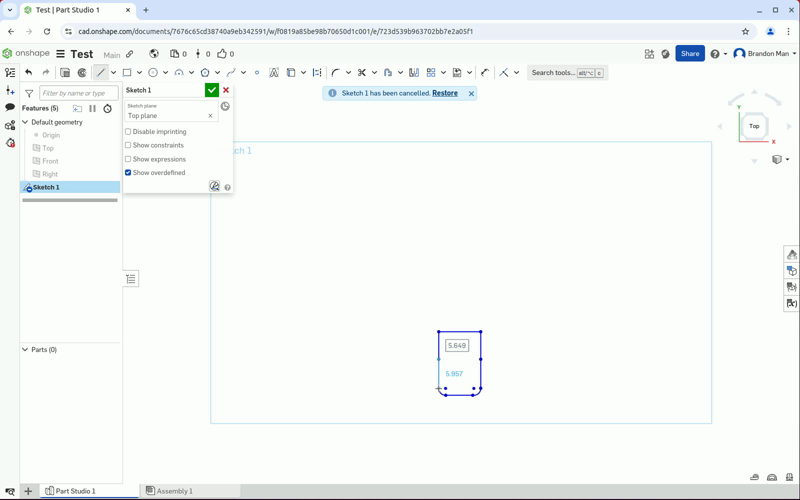
click(438, 388)
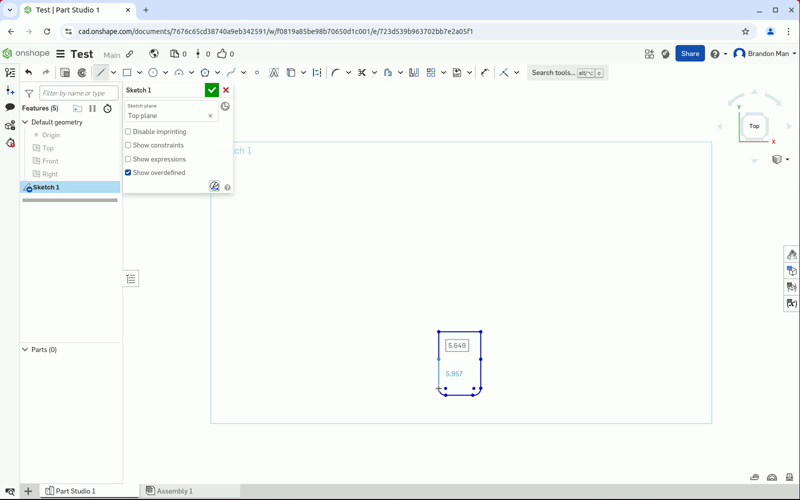
key(esc)
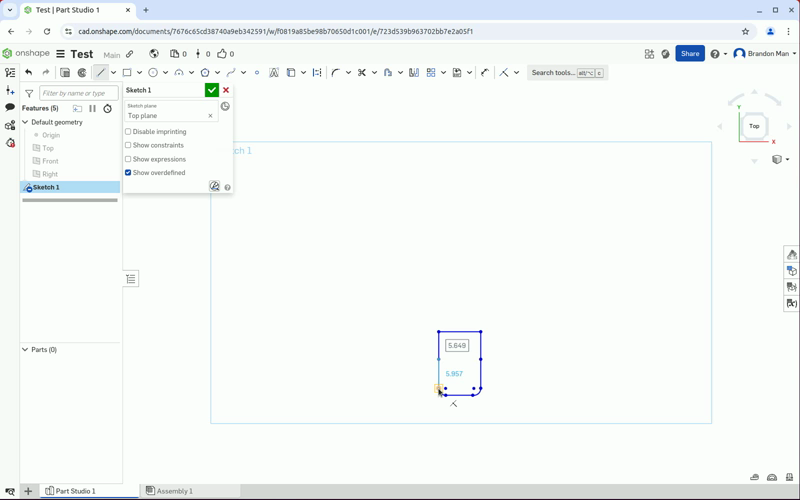
key(c)
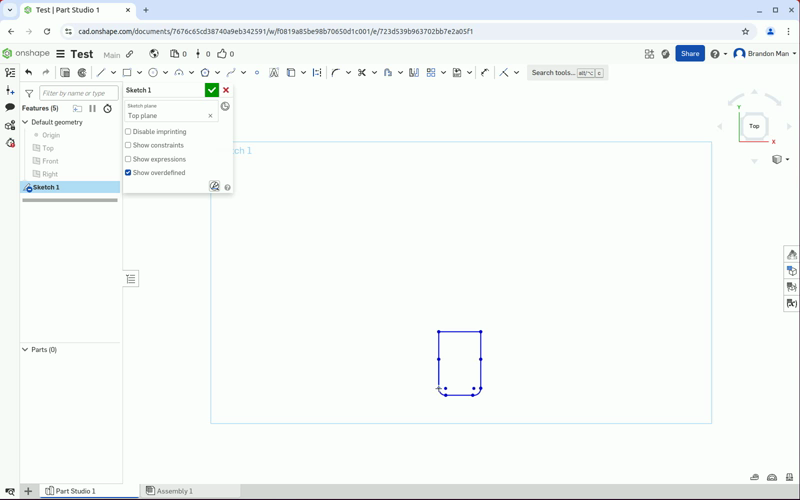
key_down(shift)
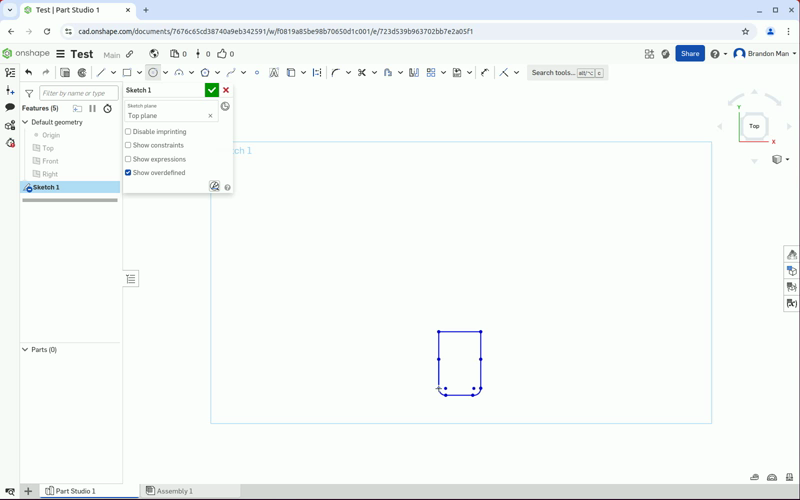
mouse_move(461, 378)
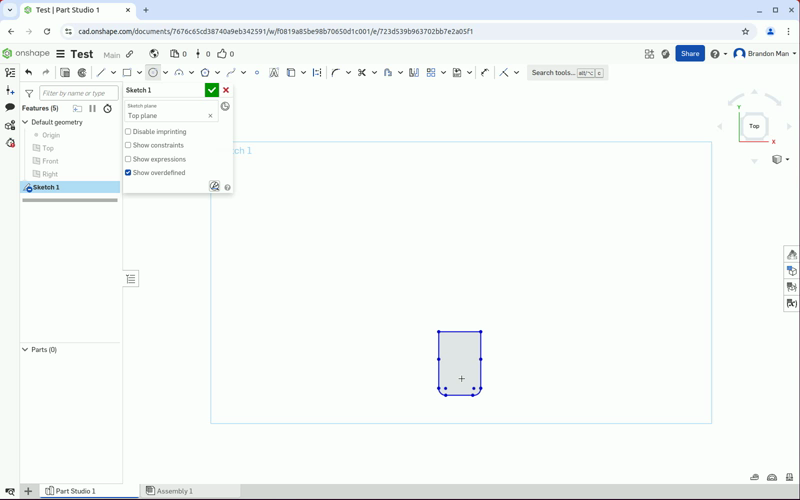
click(461, 378)
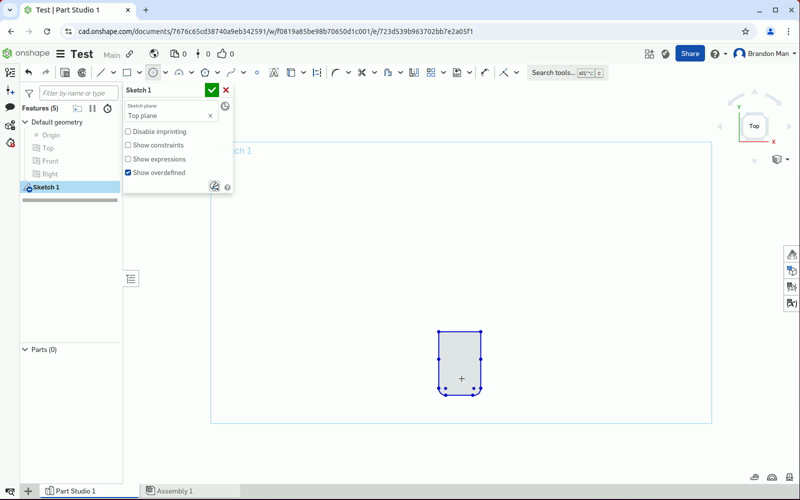
key_up(shift)
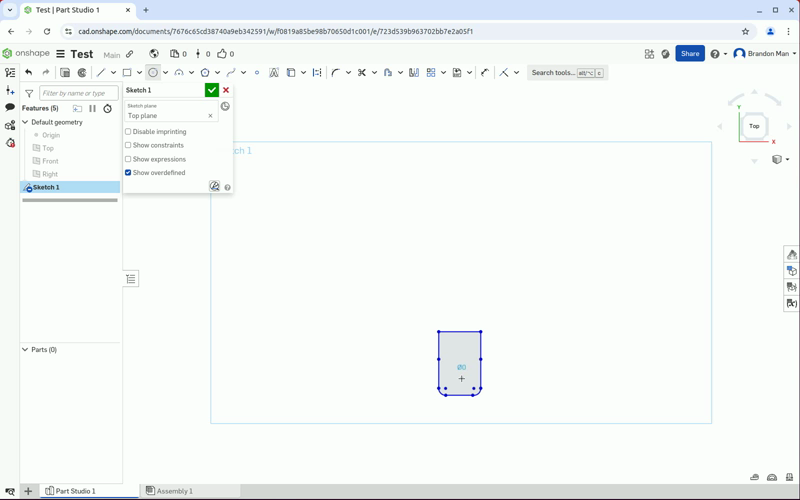
mouse_move(469, 378)
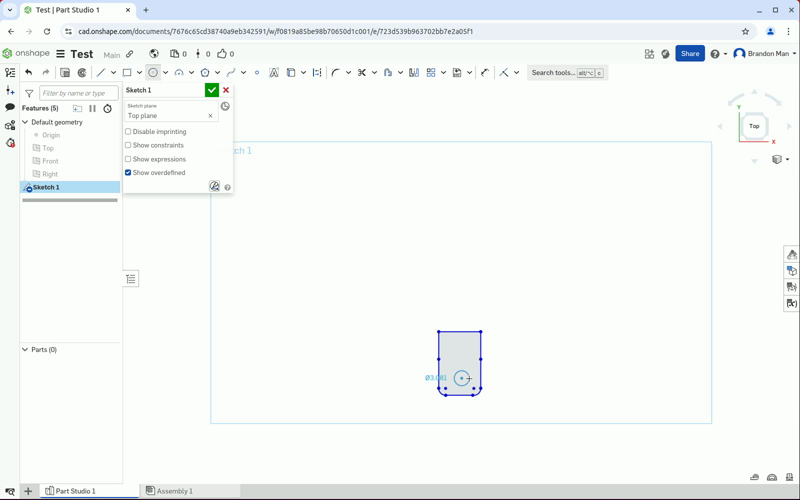
click(469, 378)
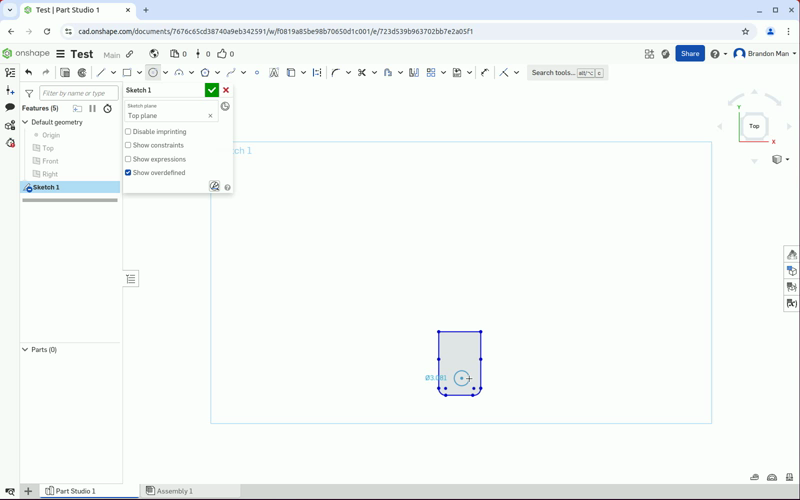
key(esc)
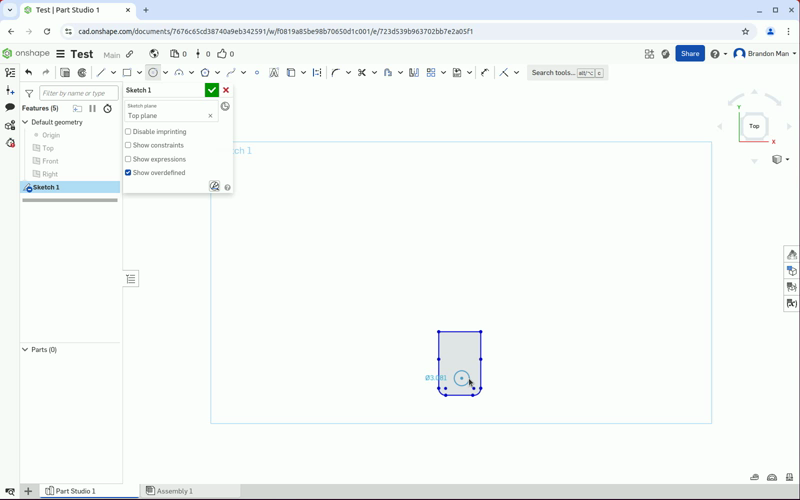
mouse_move(465, 339)
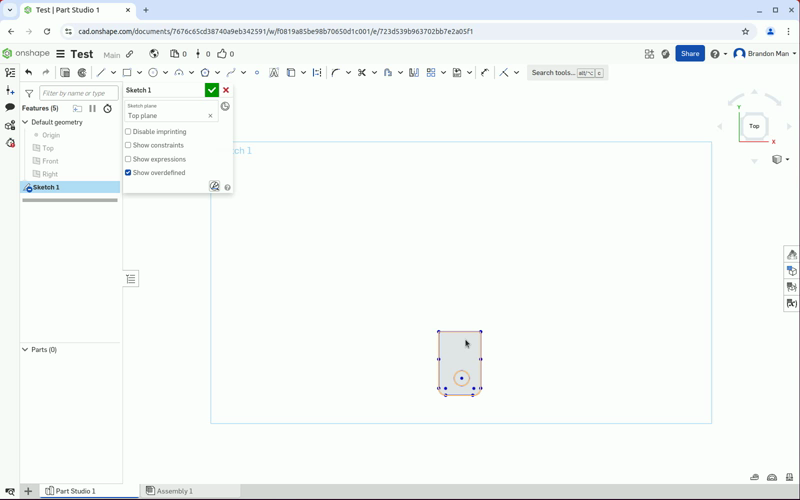
click(465, 339)
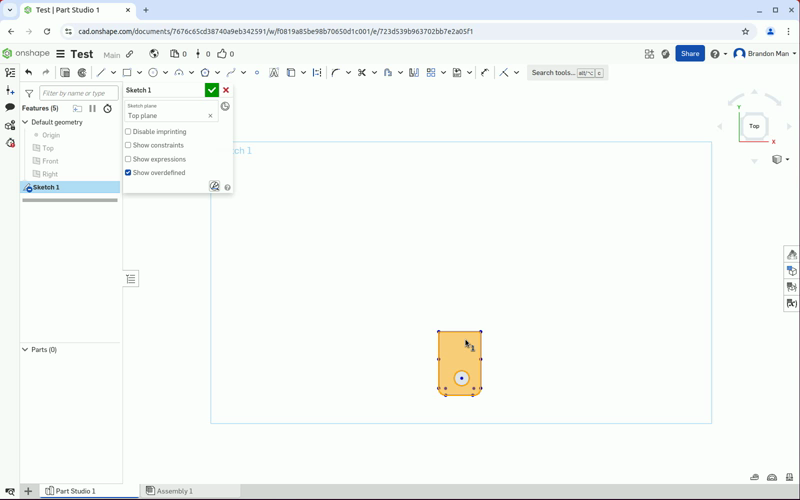
mouse_move(73, 352)
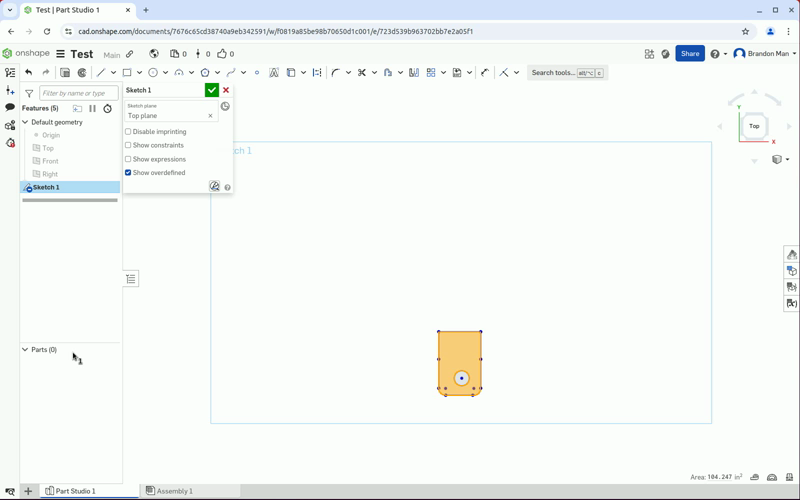
key(shift+y)
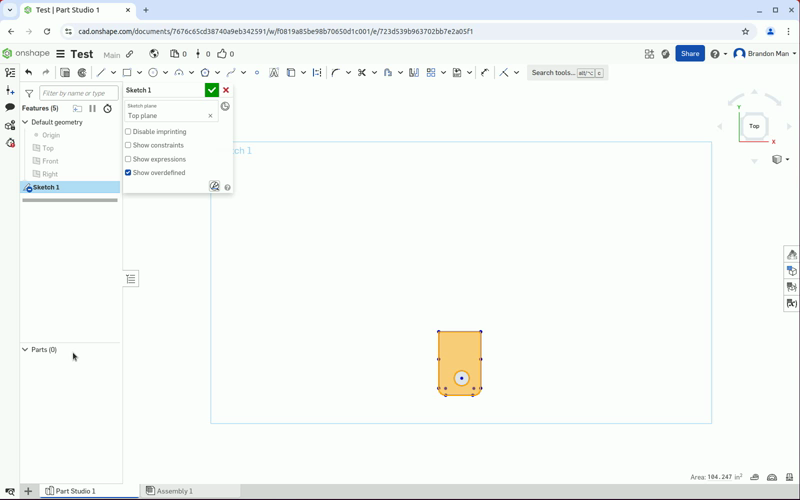
key(shift+e)
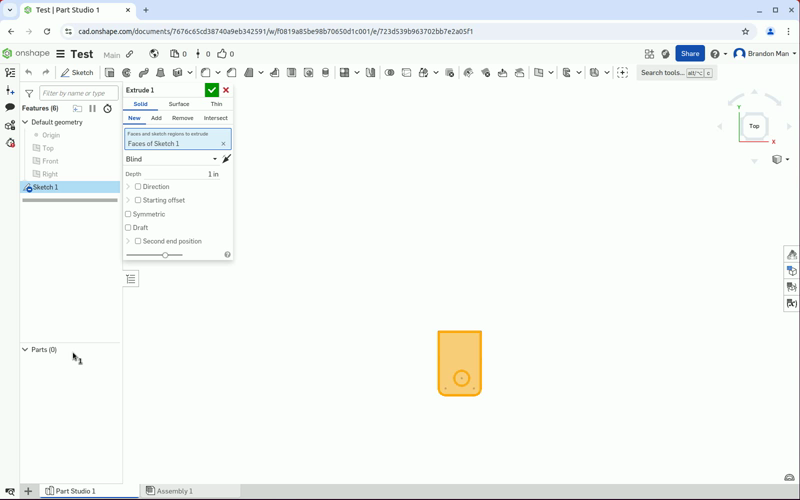
mouse_move(143, 106)
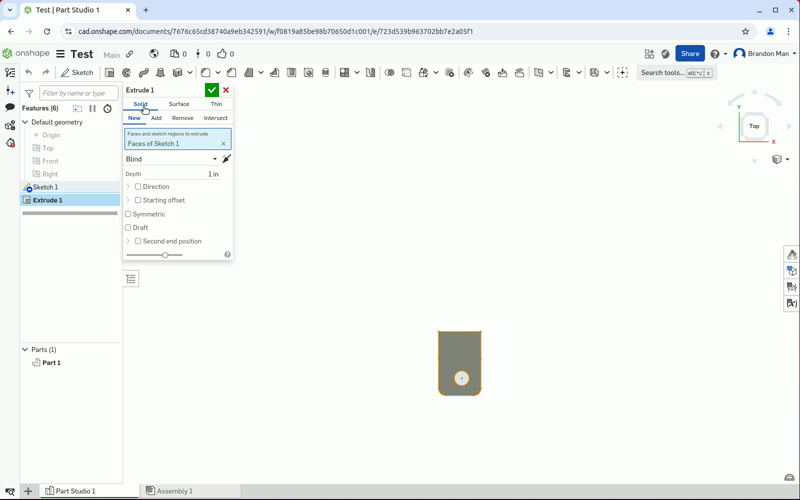
click(143, 106)
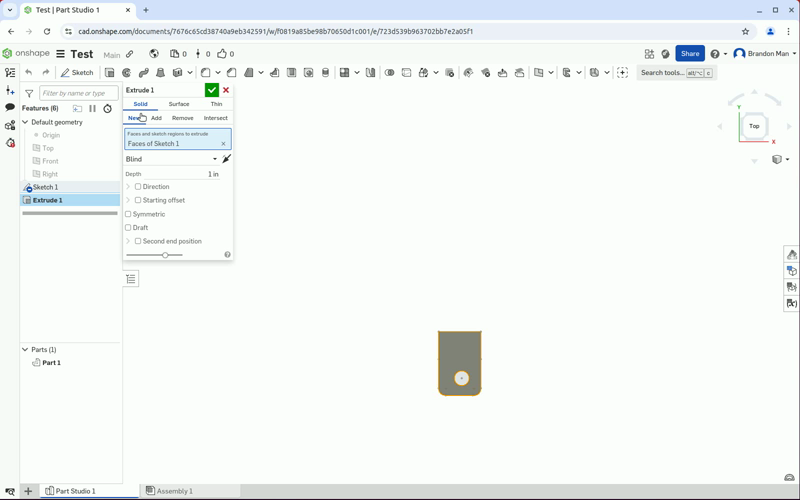
mouse_move(137, 120)
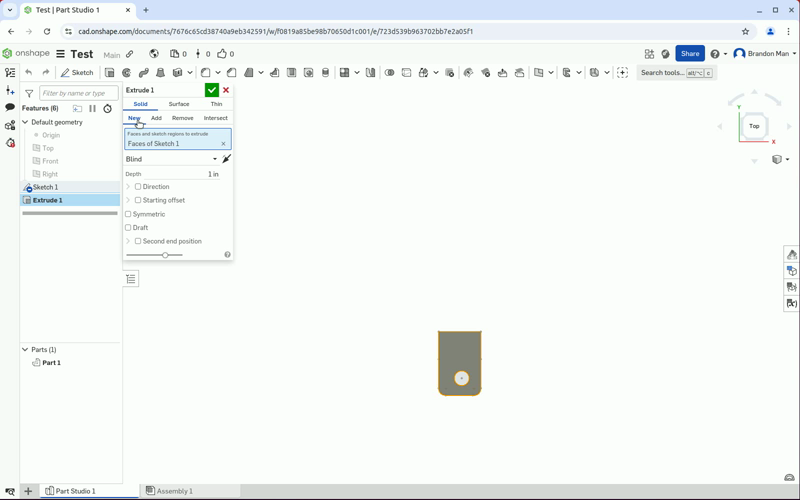
click(137, 120)
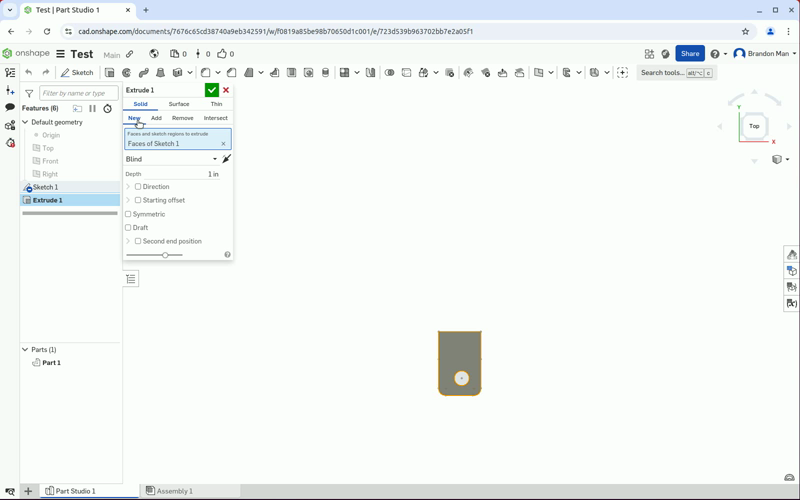
key(tab, 4)
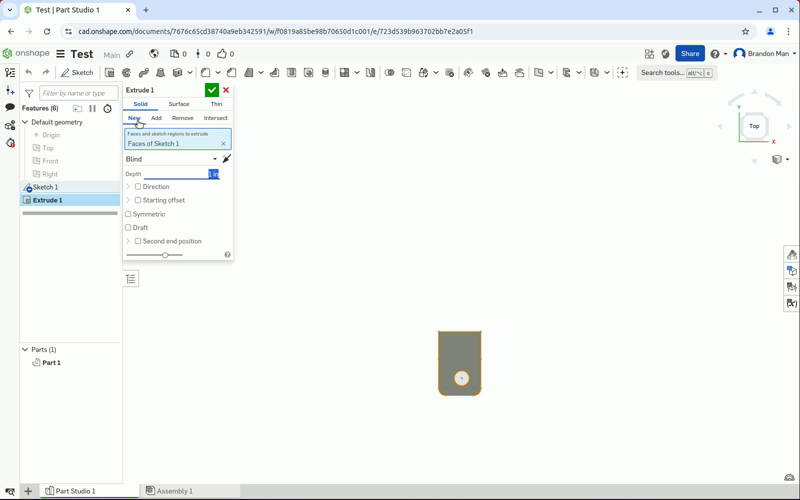
text(2.166)
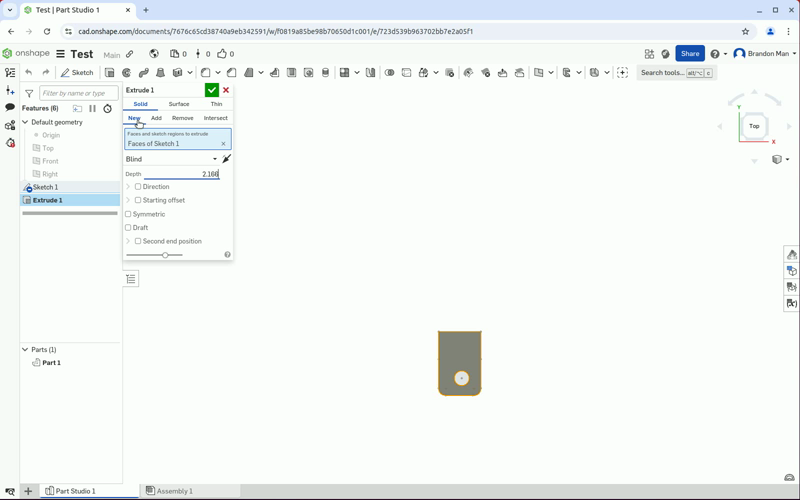
key(enter)
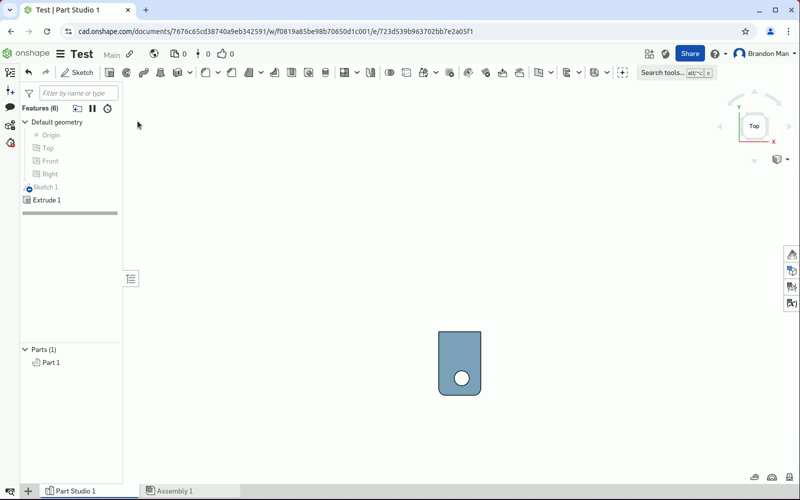
key(shift+h)
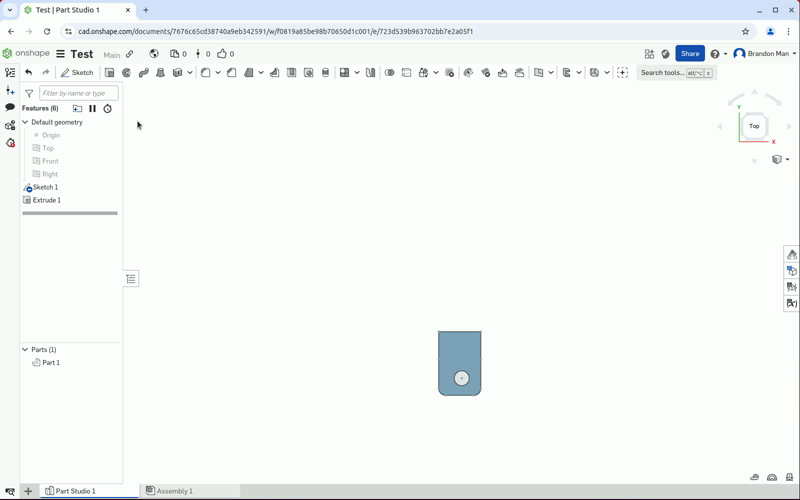
key(shift+h)
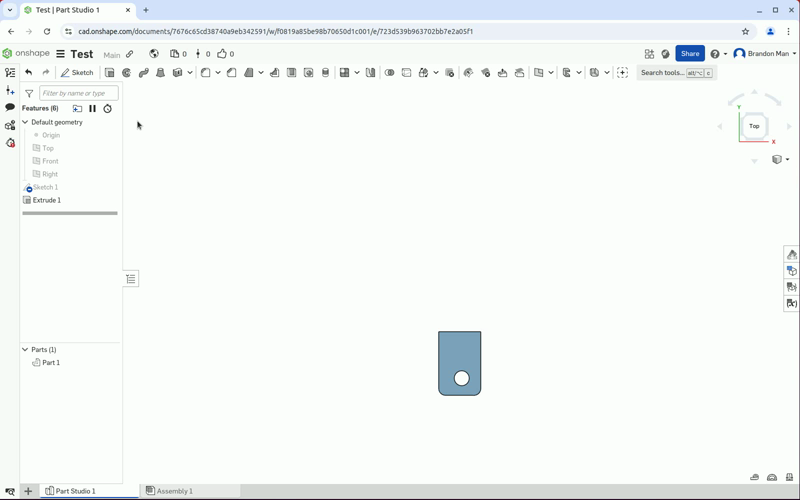
mouse_move(73, 189)
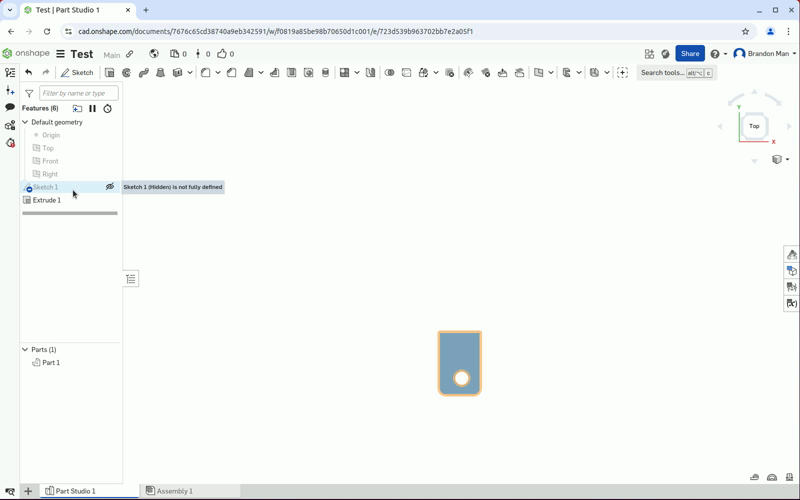
click(73, 189)
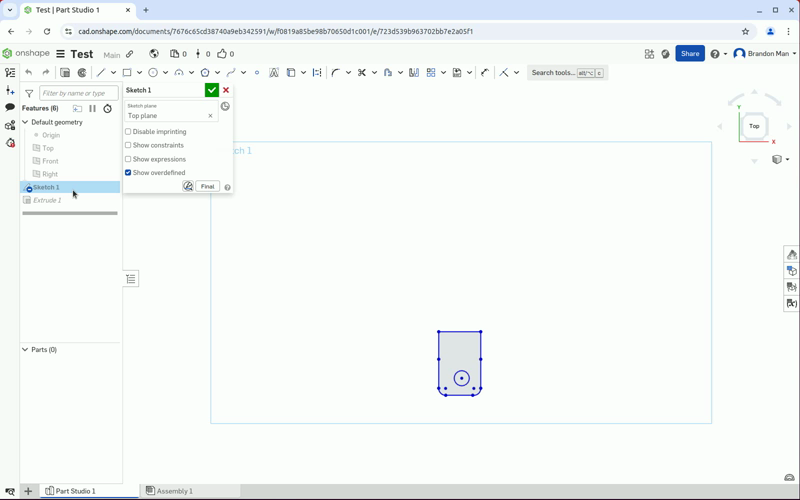
mouse_move(229, 92)
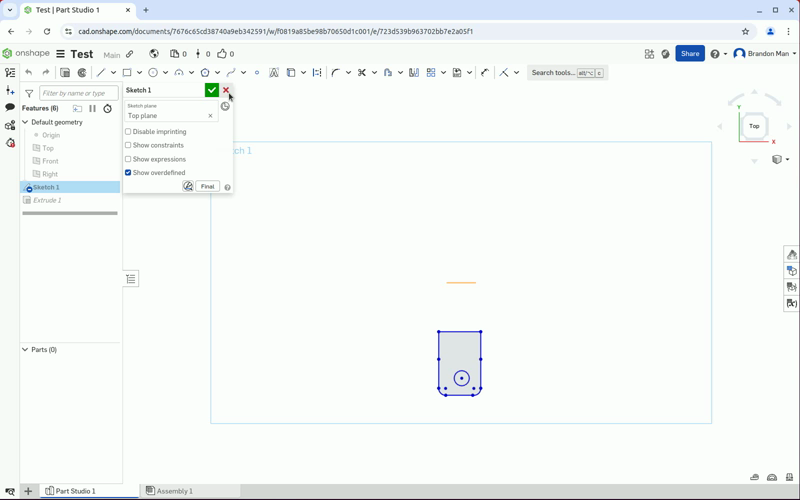
click(229, 92)
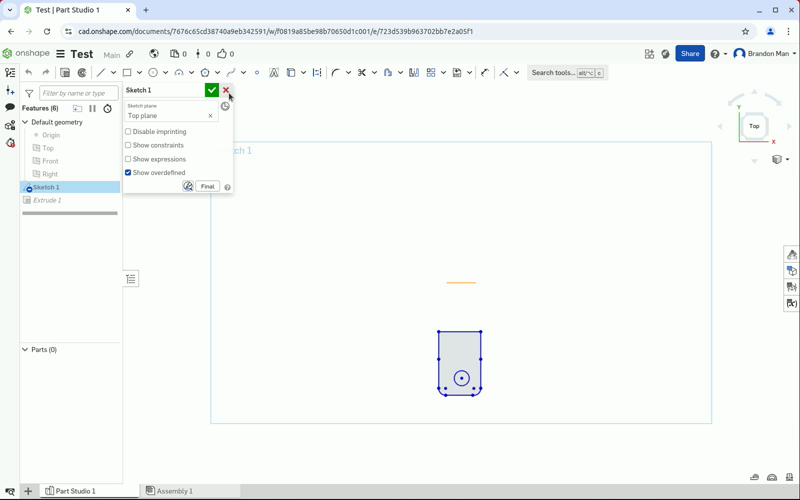
key(shift+s)
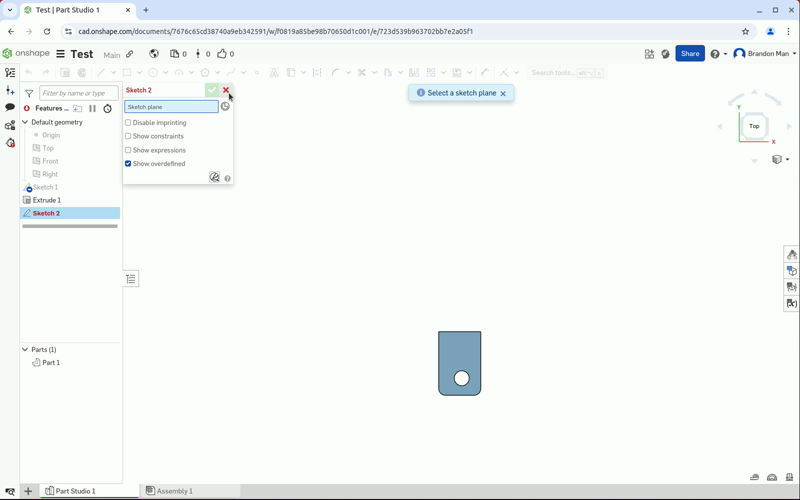
mouse_move(73, 150)
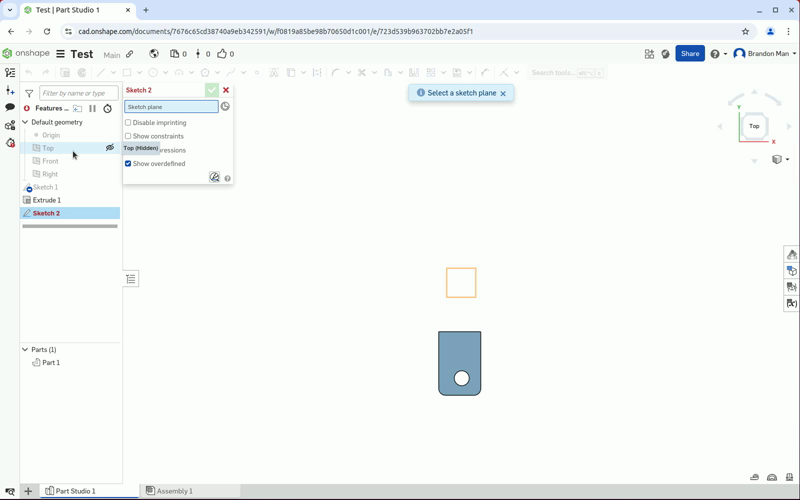
click(73, 150)
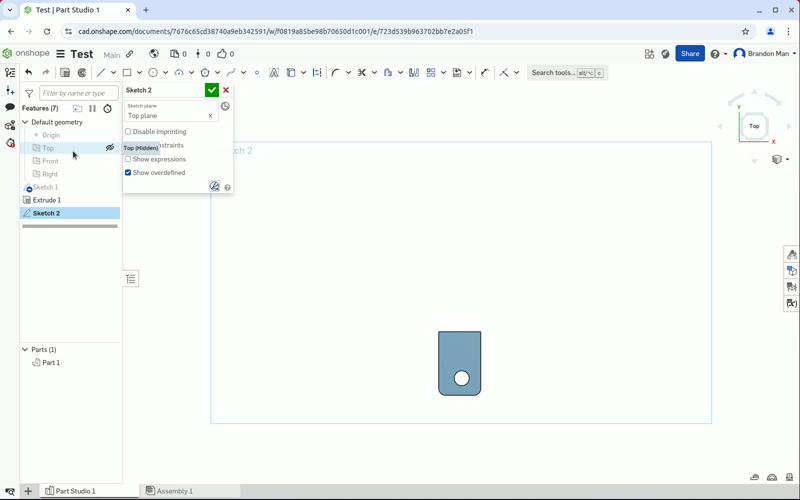
mouse_move(73, 352)
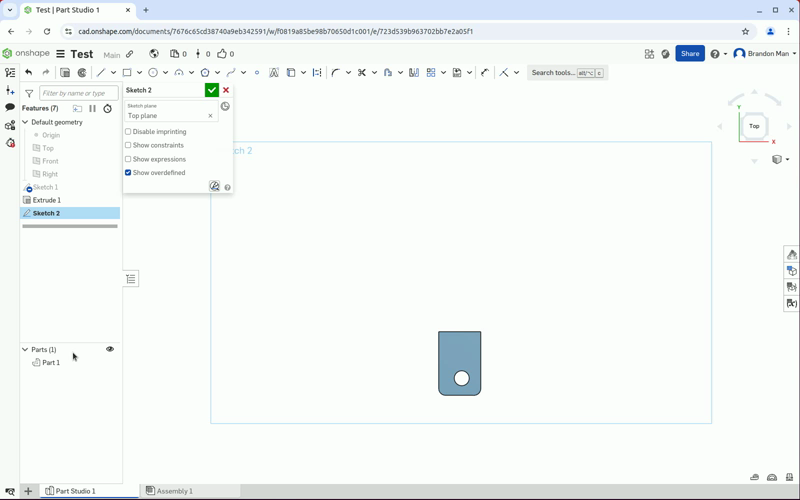
key(y)
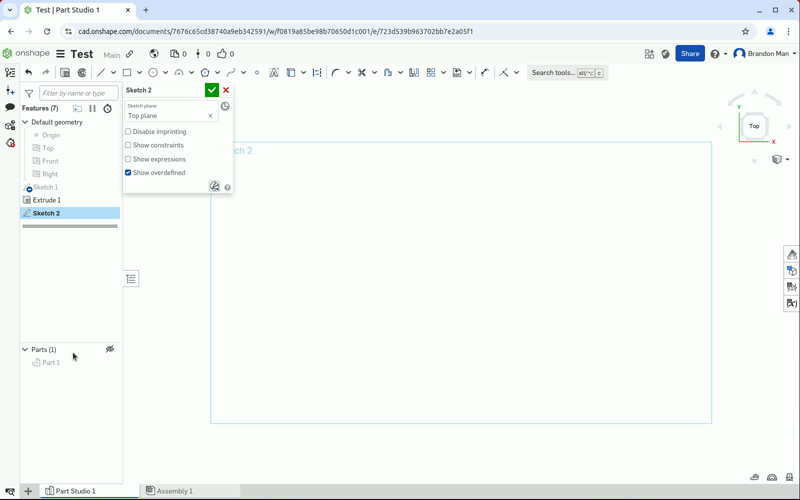
key(l)
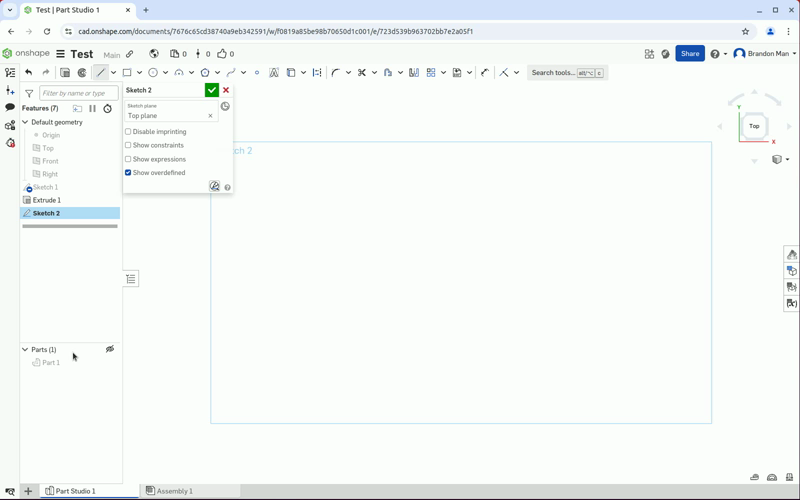
key_down(shift)
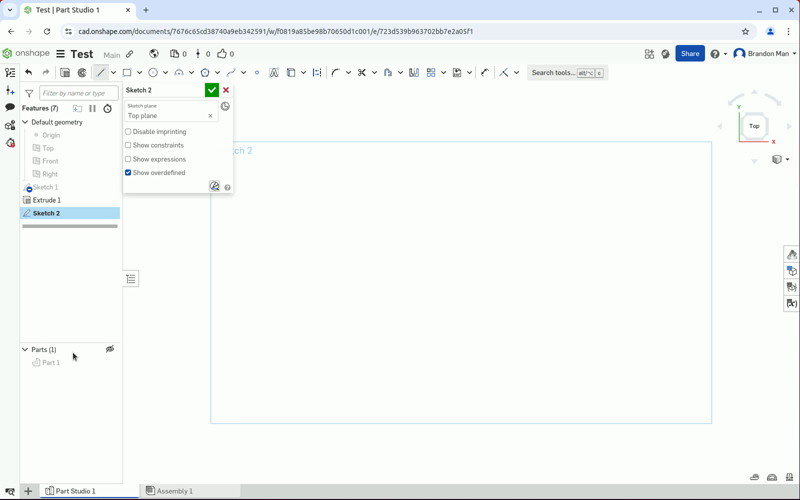
mouse_move(438, 332)
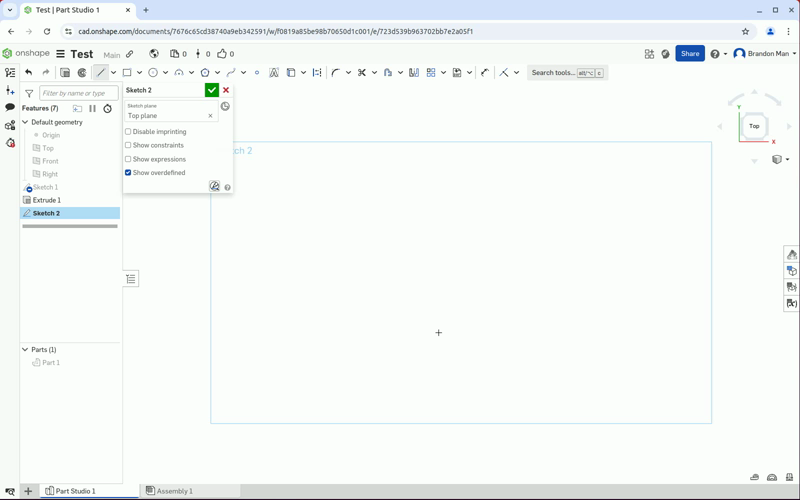
click(438, 332)
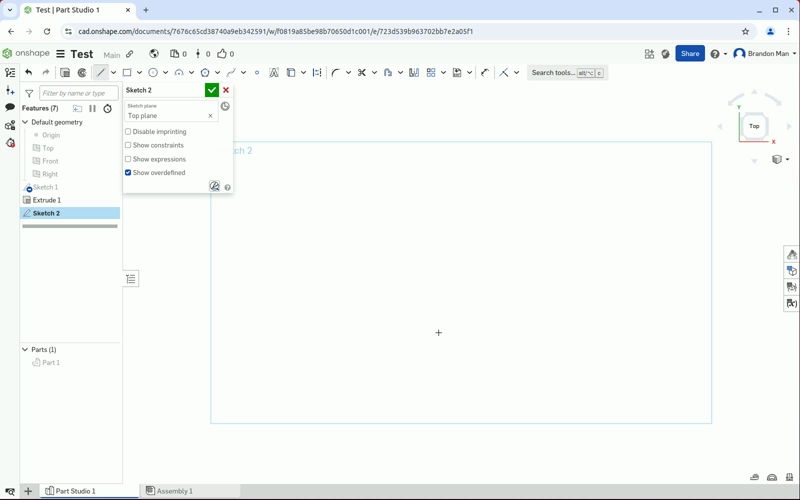
key_up(shift)
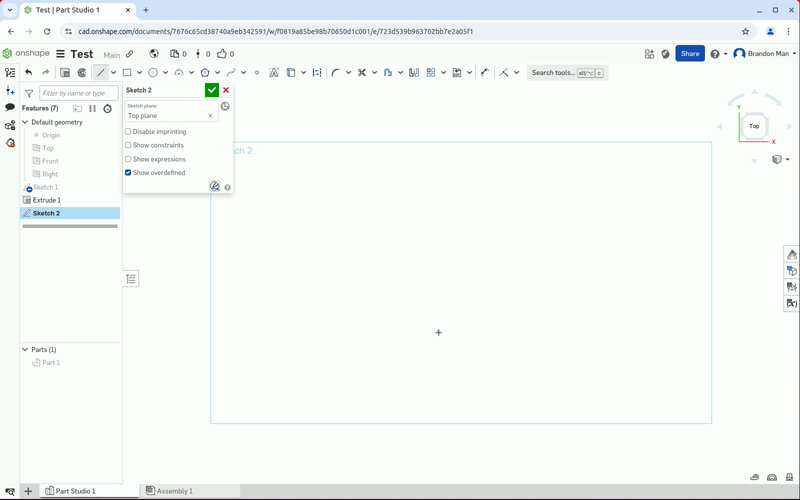
key_down(shift)
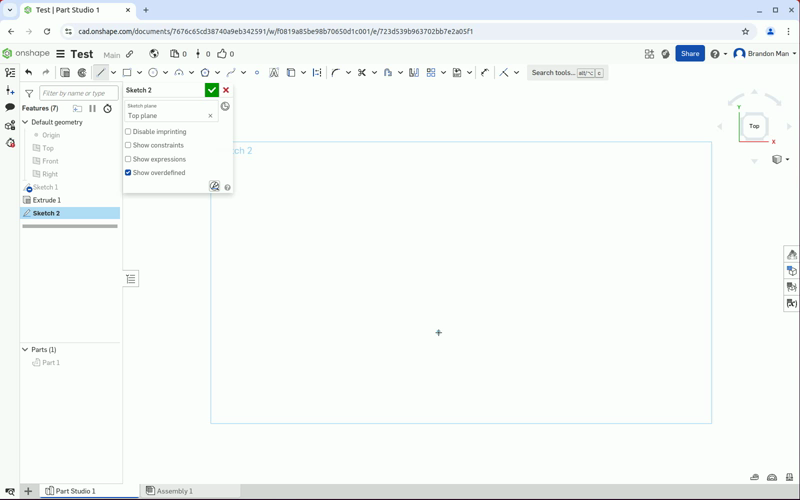
mouse_move(468, 332)
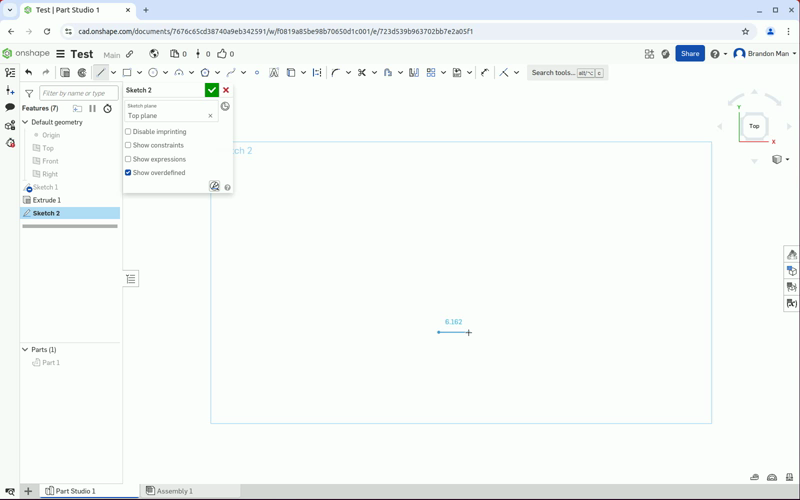
mouse_move(480, 332)
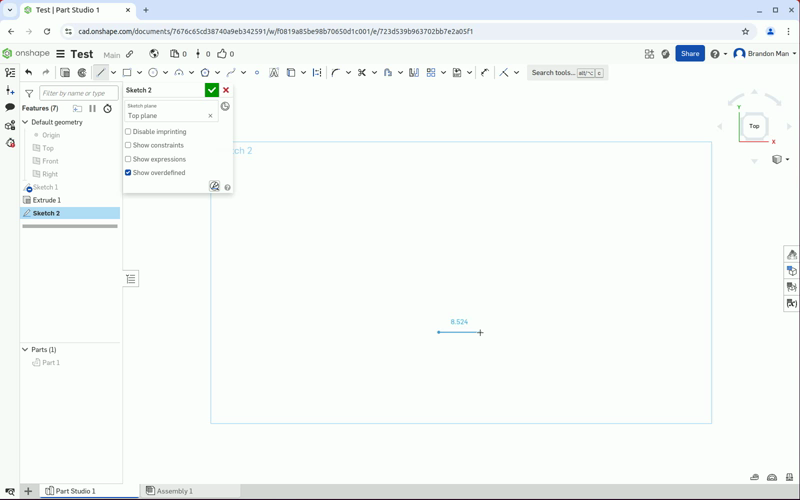
click(480, 332)
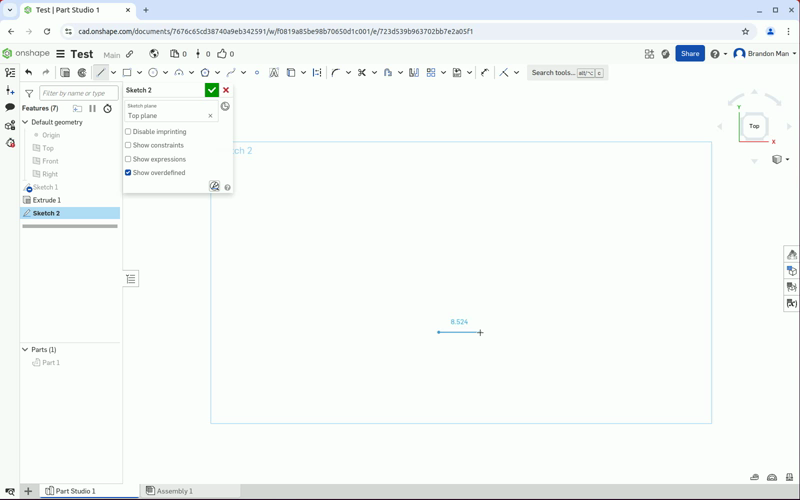
key_up(shift)
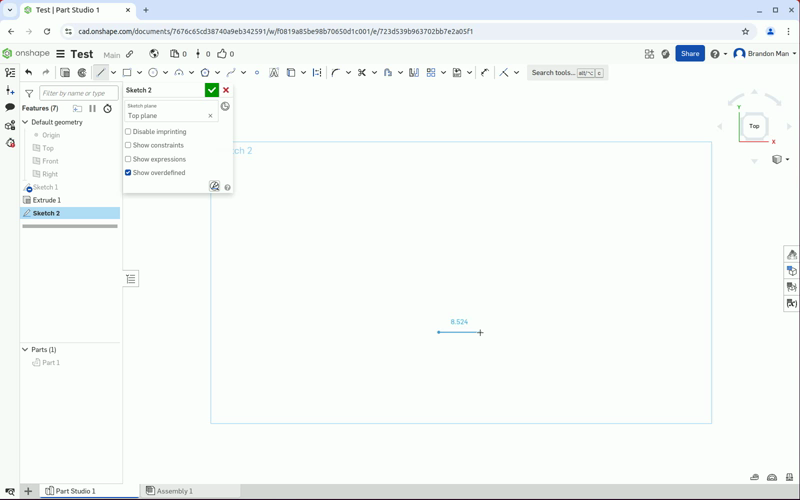
key_down(shift)
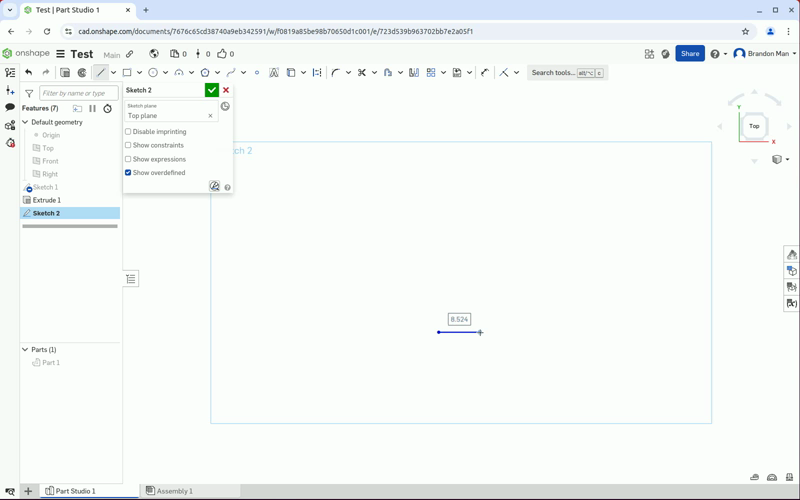
mouse_move(510, 332)
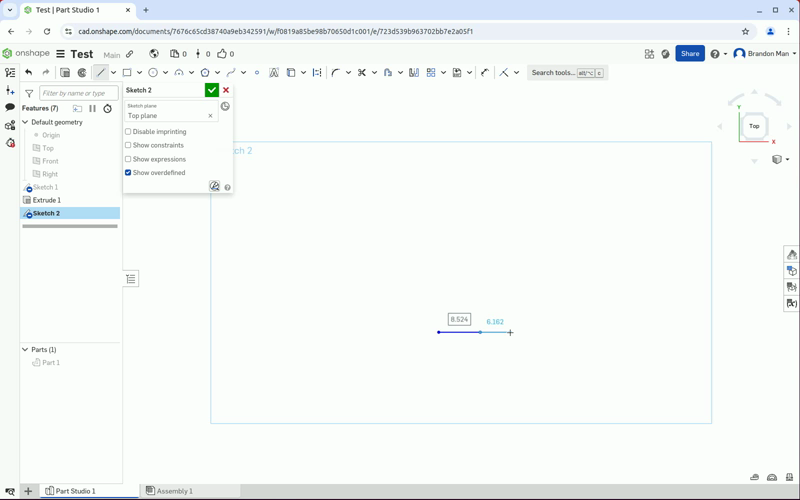
mouse_move(480, 304)
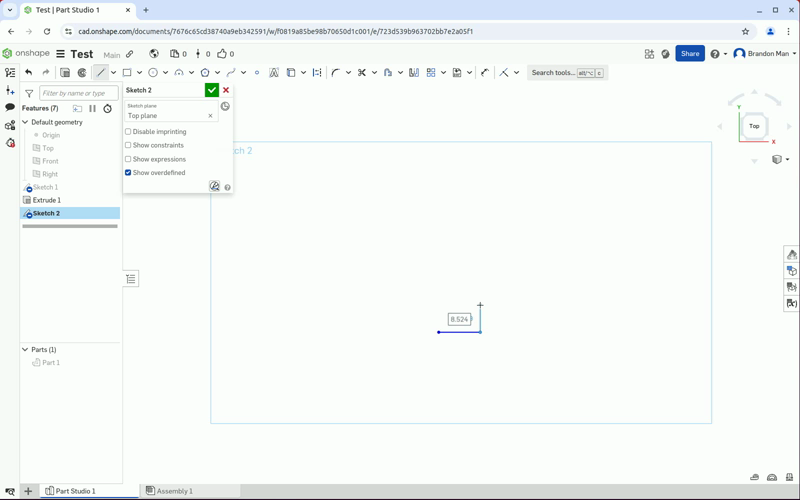
click(480, 304)
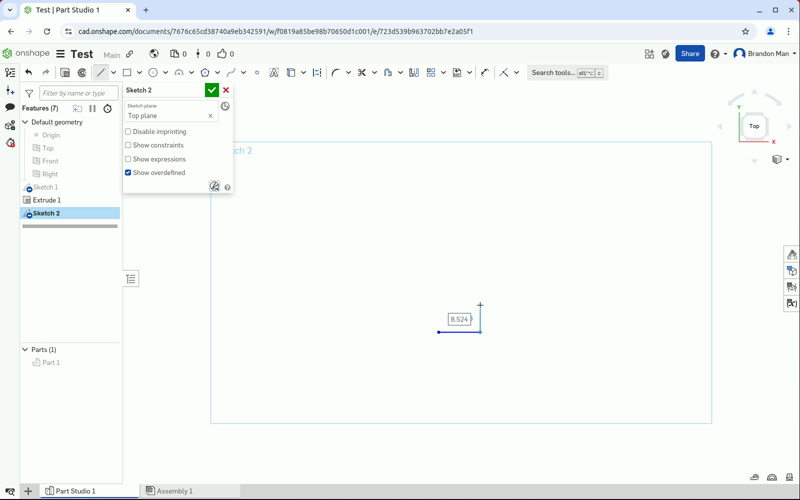
key_up(shift)
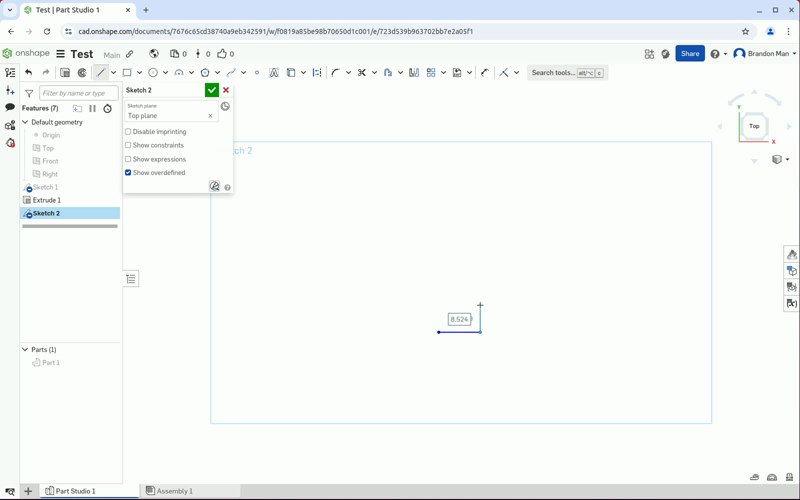
key_down(shift)
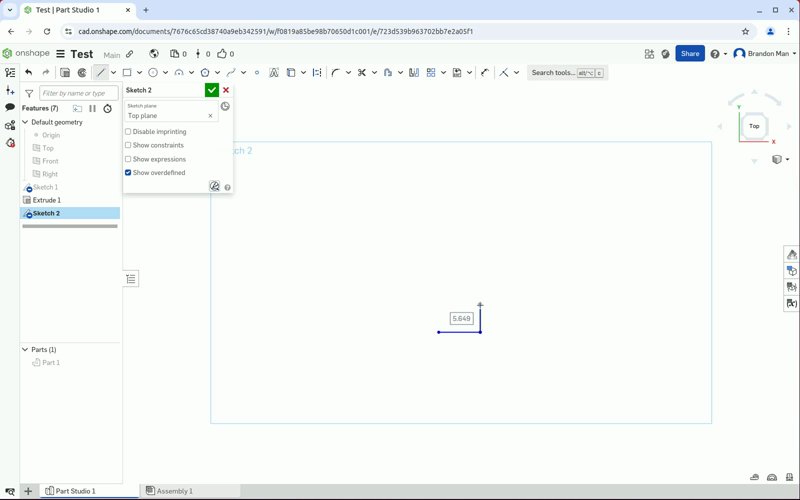
mouse_move(510, 304)
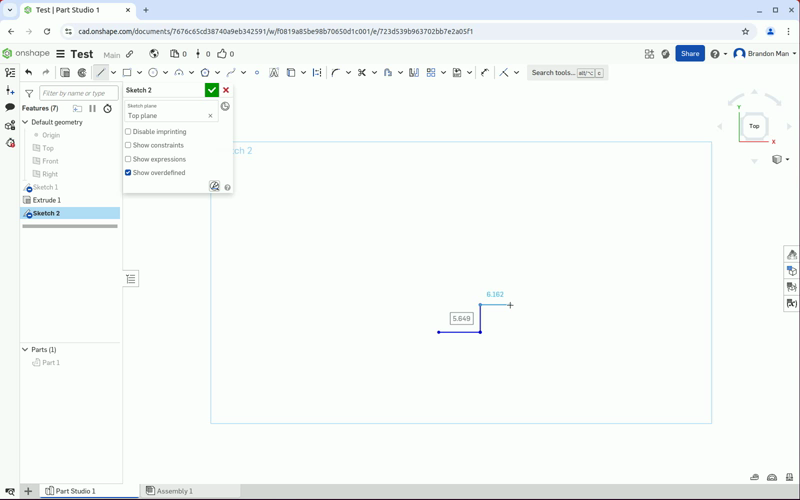
mouse_move(438, 304)
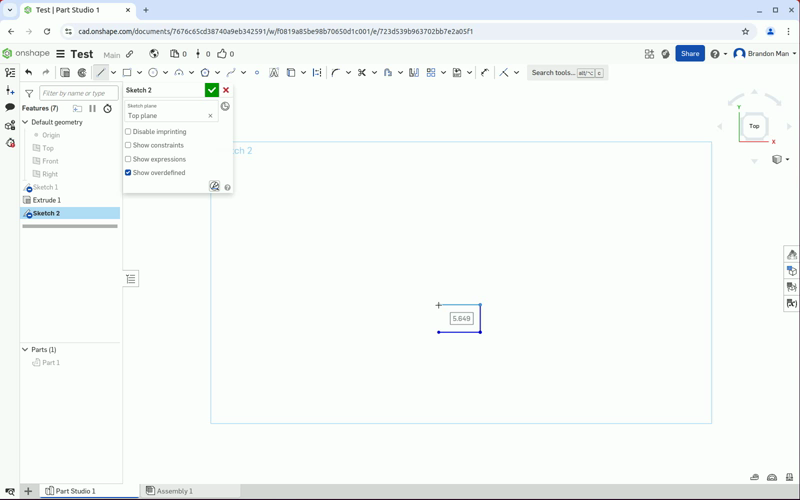
click(438, 304)
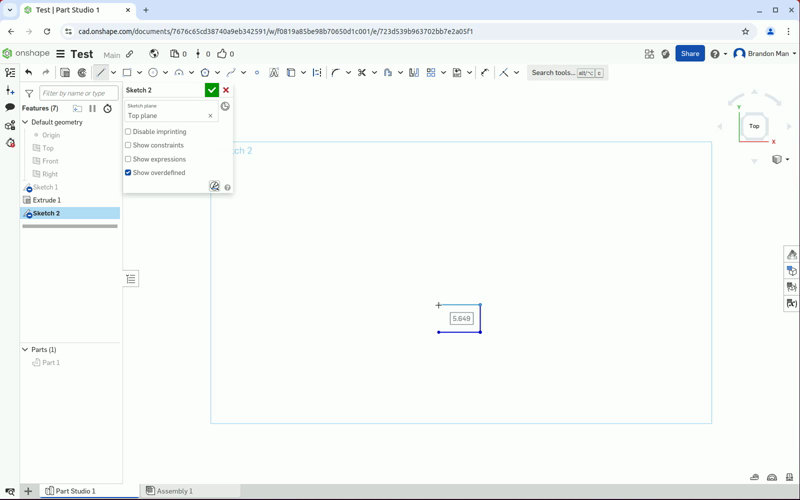
key_up(shift)
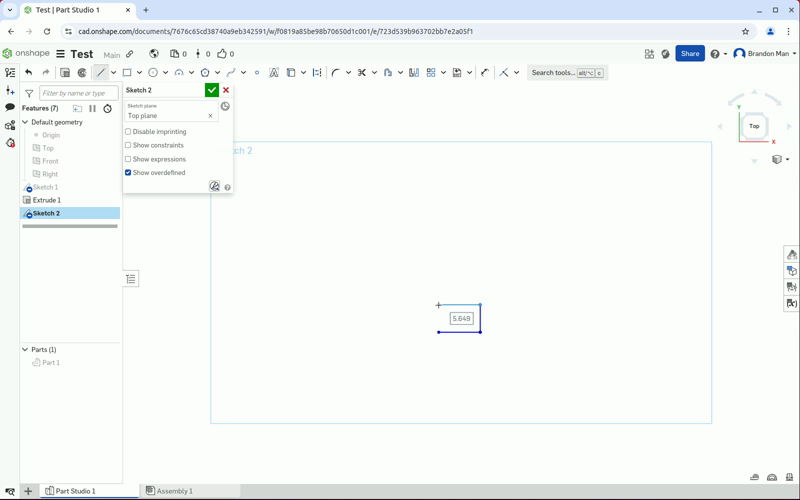
mouse_move(468, 304)
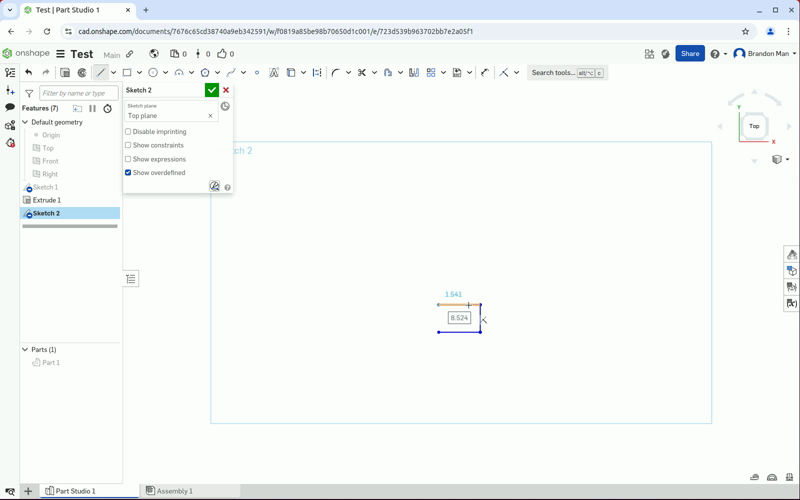
key_down(shift)
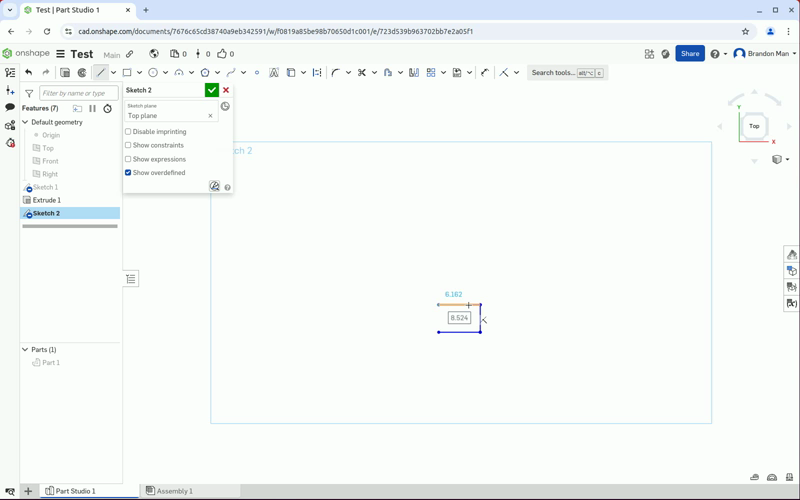
mouse_move(438, 332)
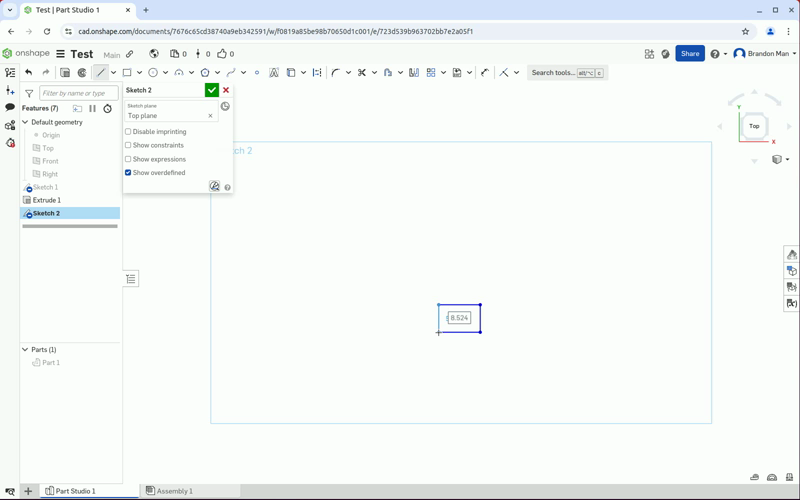
key_up(shift)
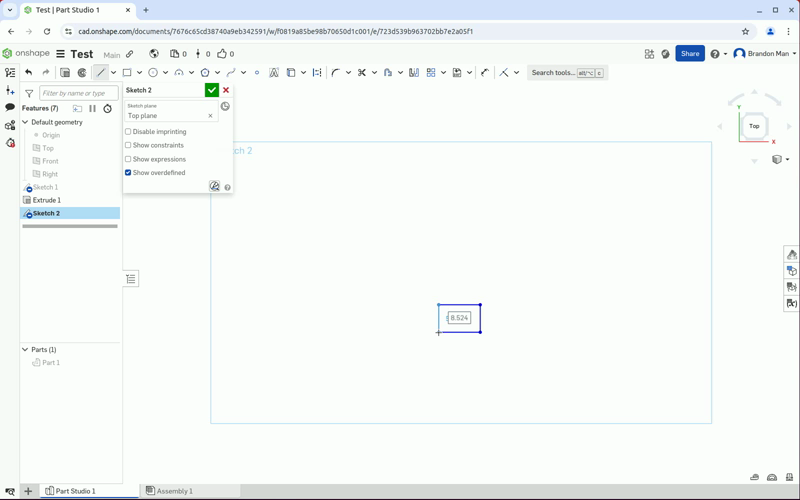
click(438, 332)
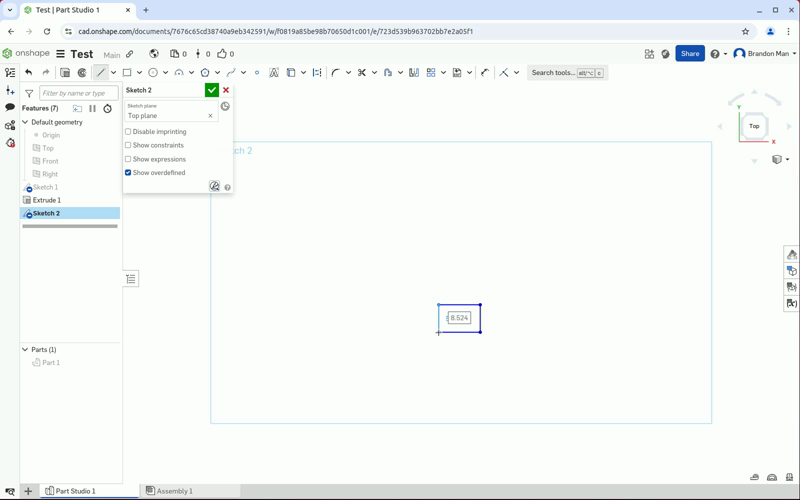
key(esc)
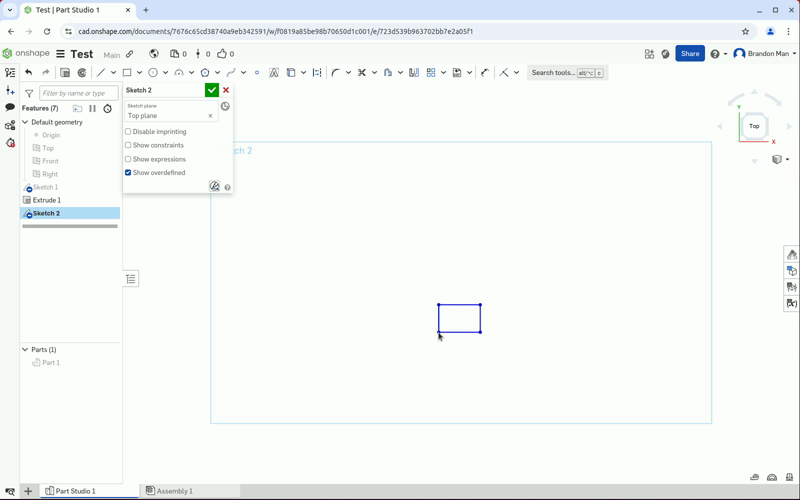
mouse_move(477, 328)
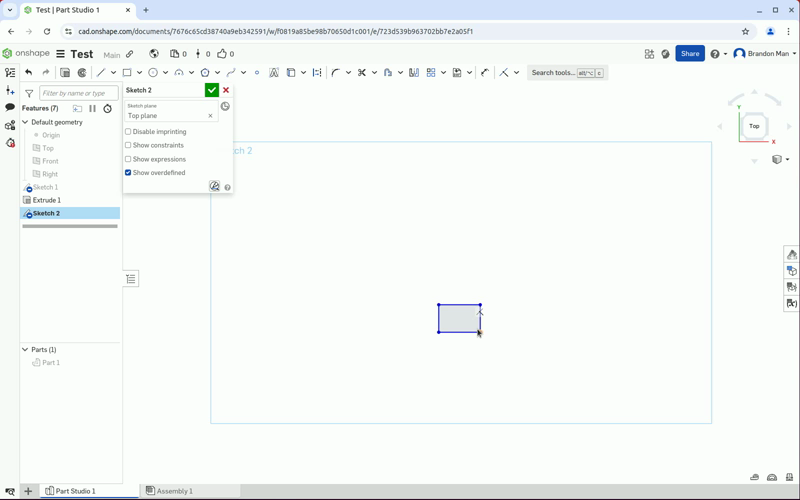
scroll(6)
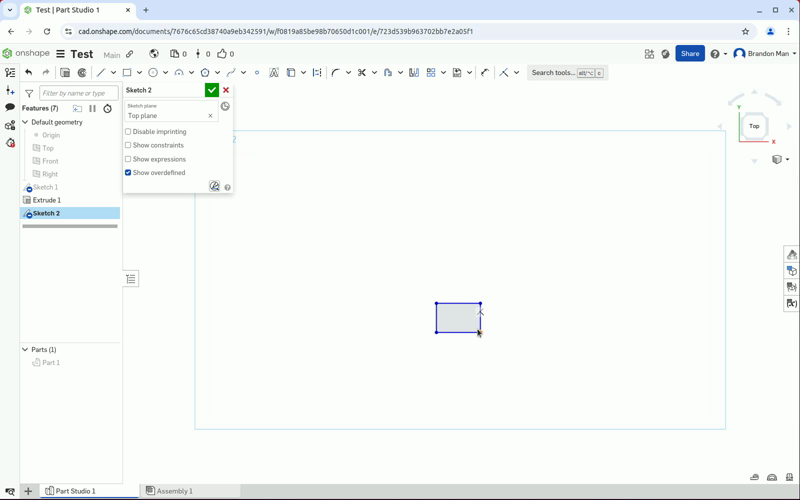
scroll(6)
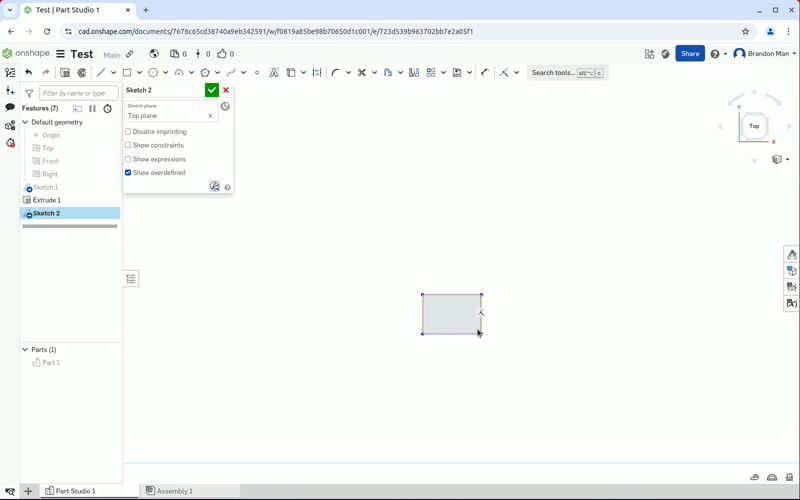
scroll(6)
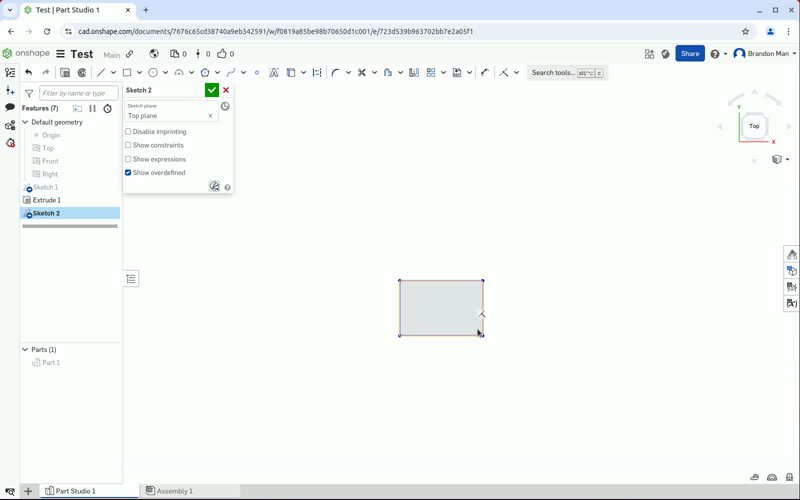
scroll(6)
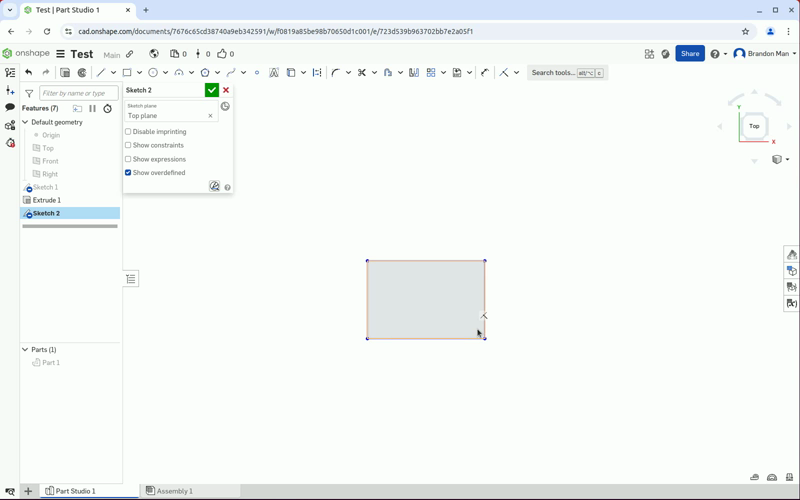
scroll(6)
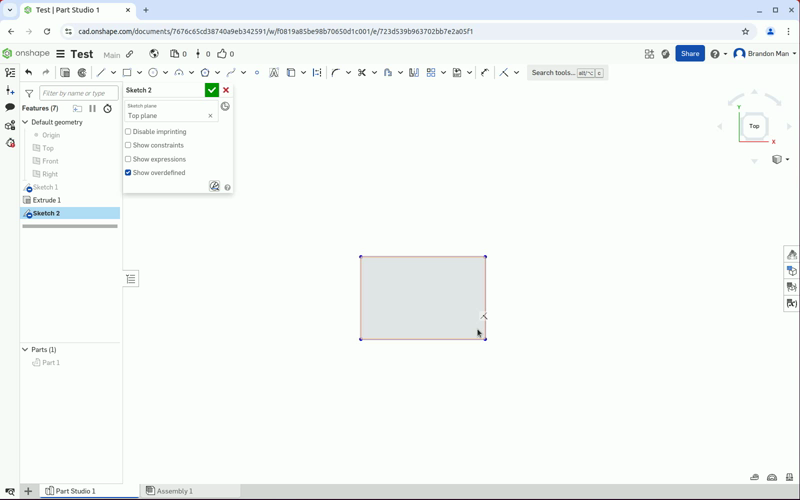
scroll(6)
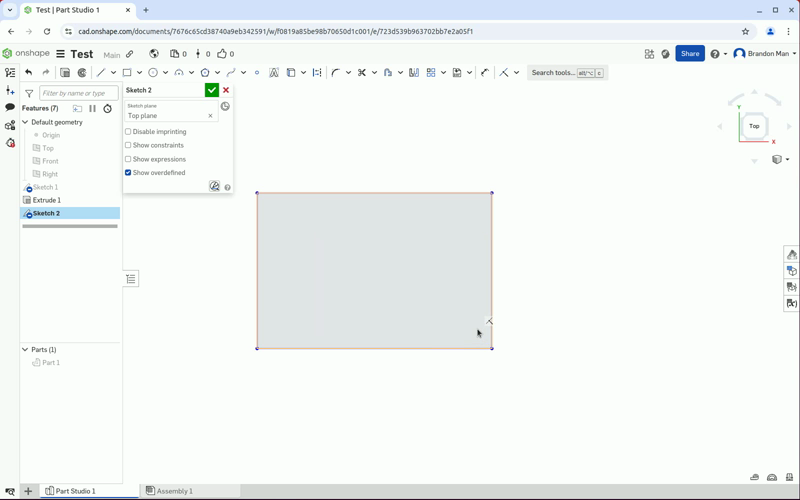
scroll(6)
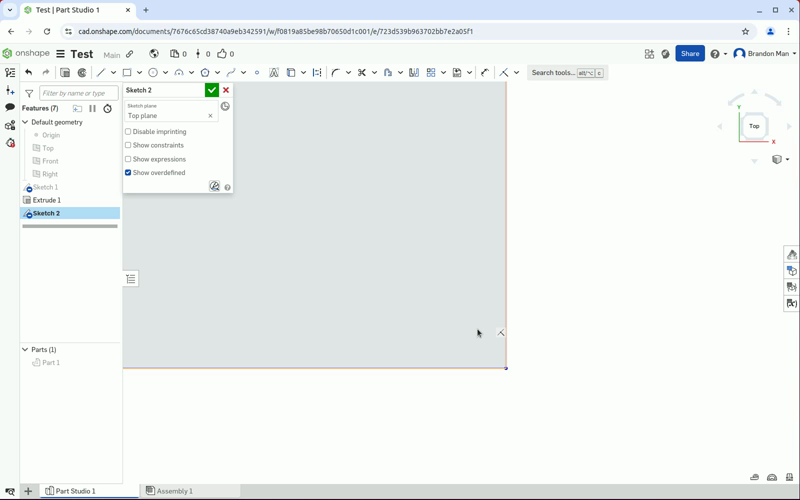
click(477, 328)
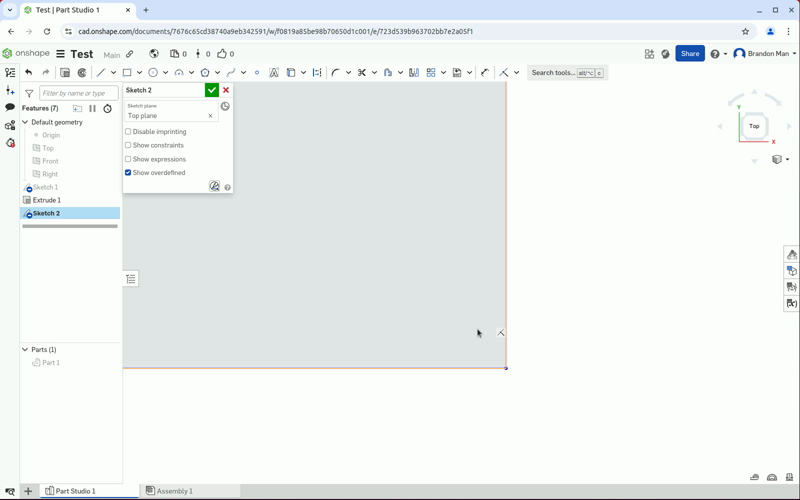
scroll(-6)
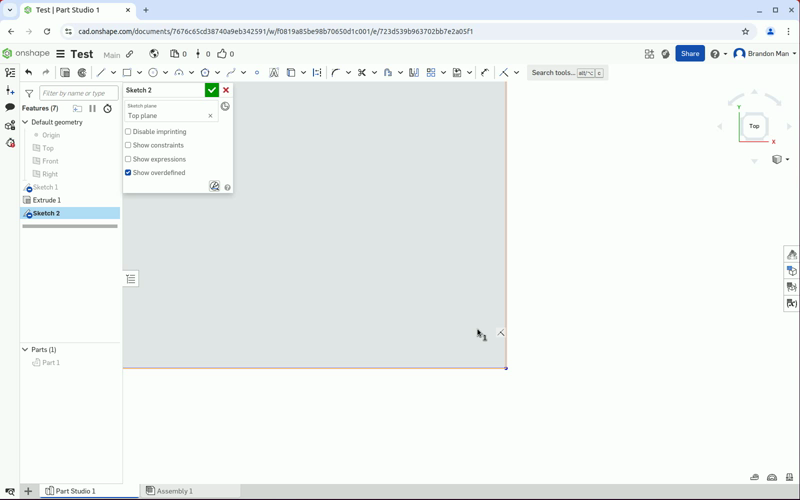
scroll(-6)
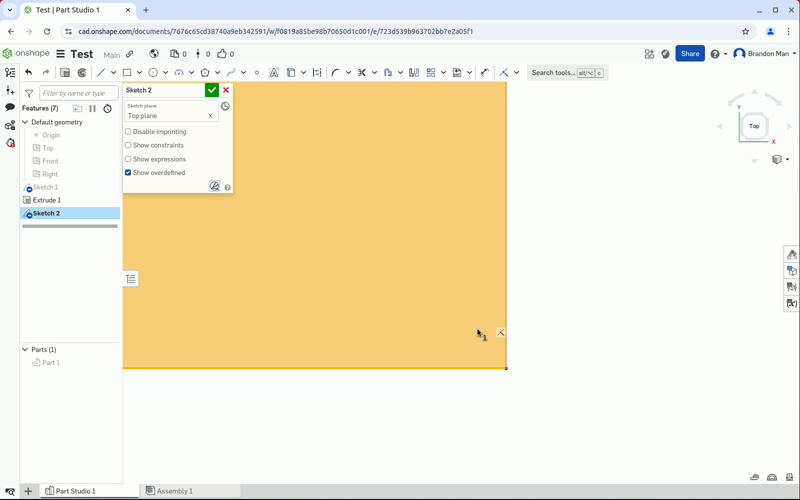
scroll(-6)
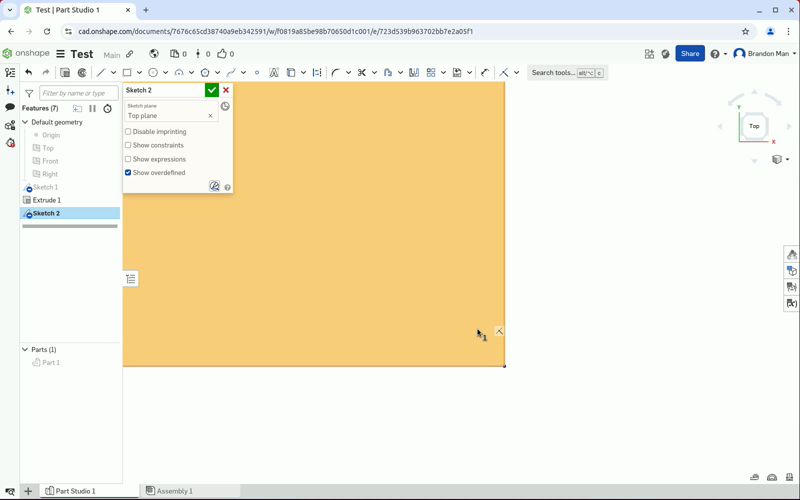
scroll(-6)
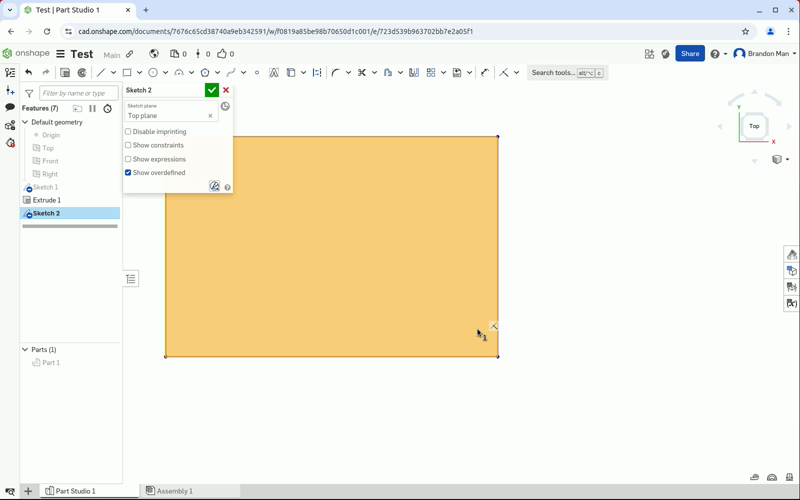
scroll(-6)
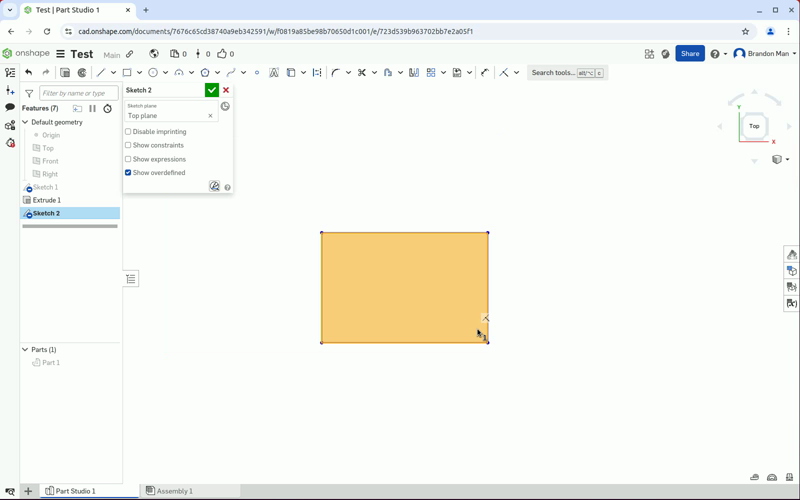
scroll(-6)
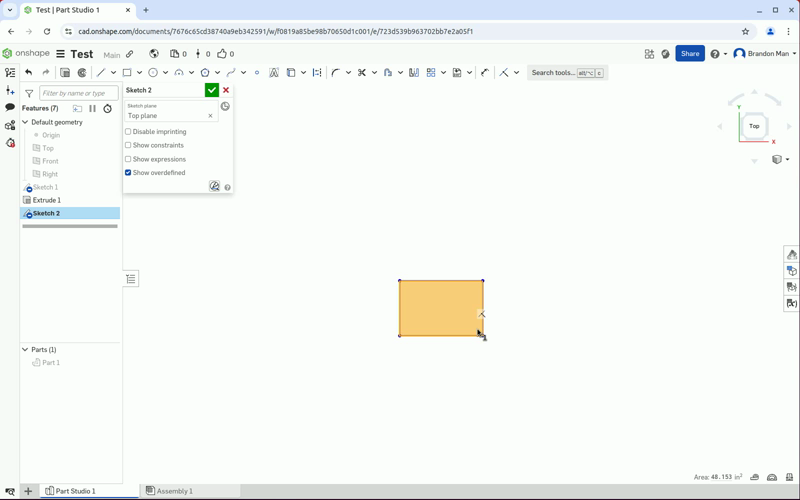
scroll(-6)
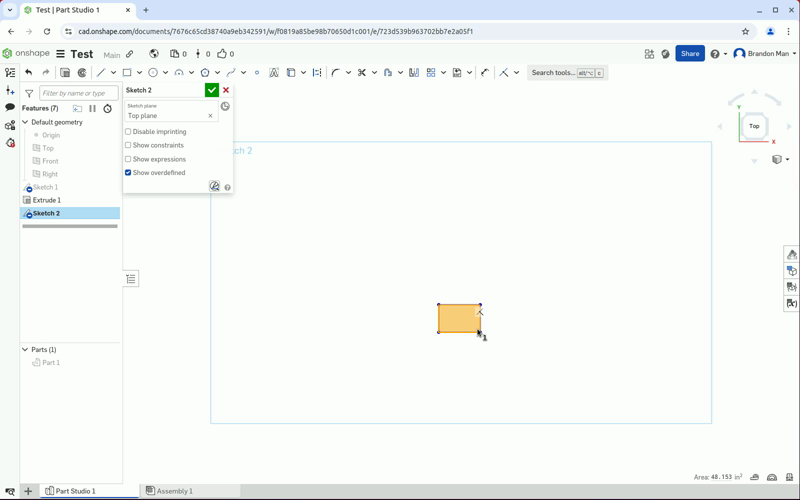
mouse_move(73, 352)
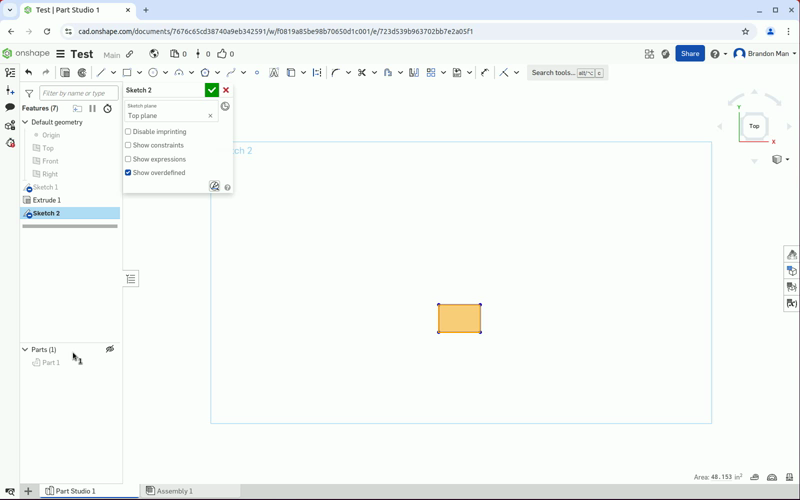
key(shift+y)
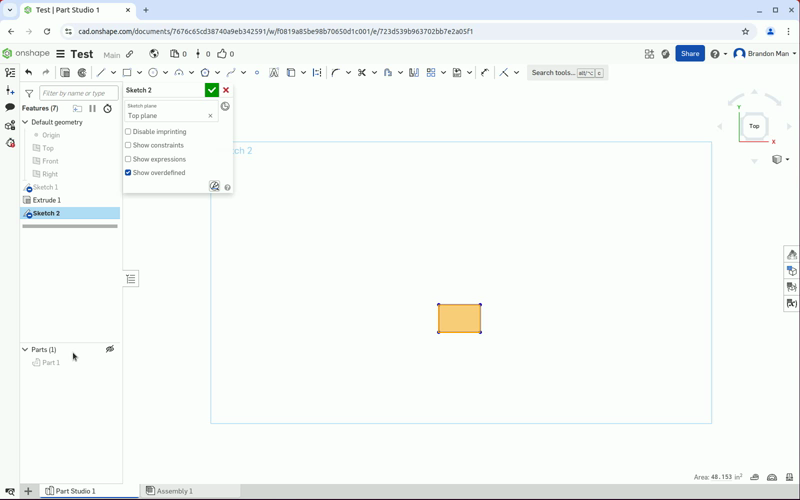
key(shift+e)
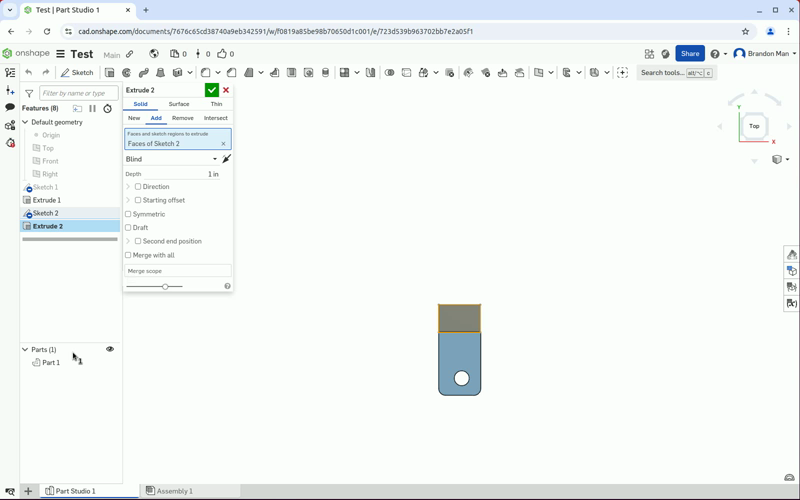
mouse_move(143, 106)
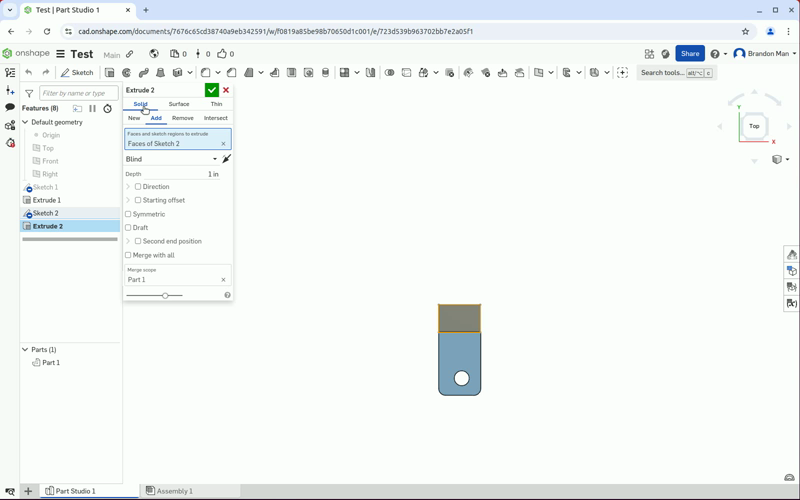
click(143, 106)
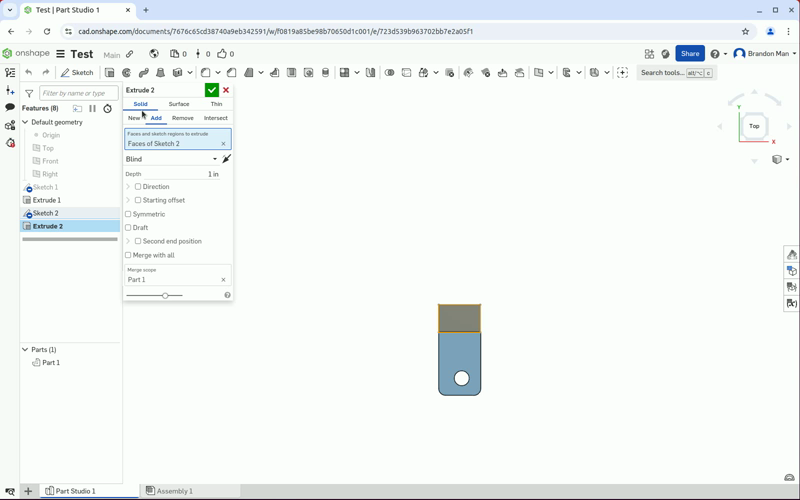
mouse_move(137, 120)
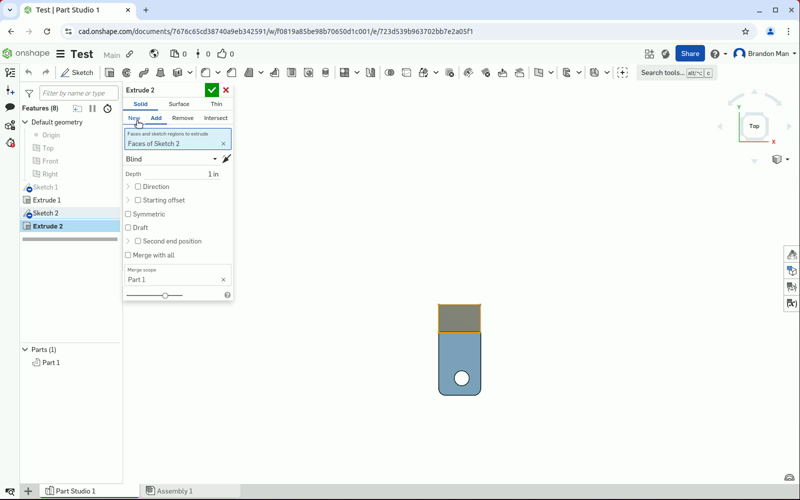
click(137, 120)
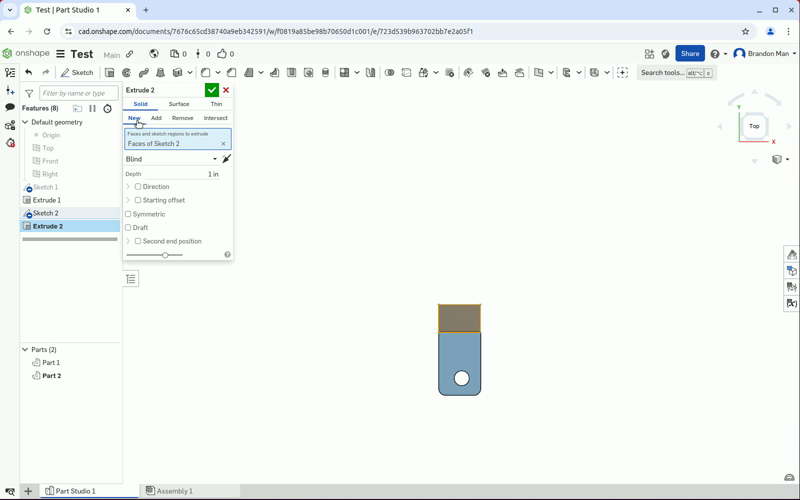
key(tab, 4)
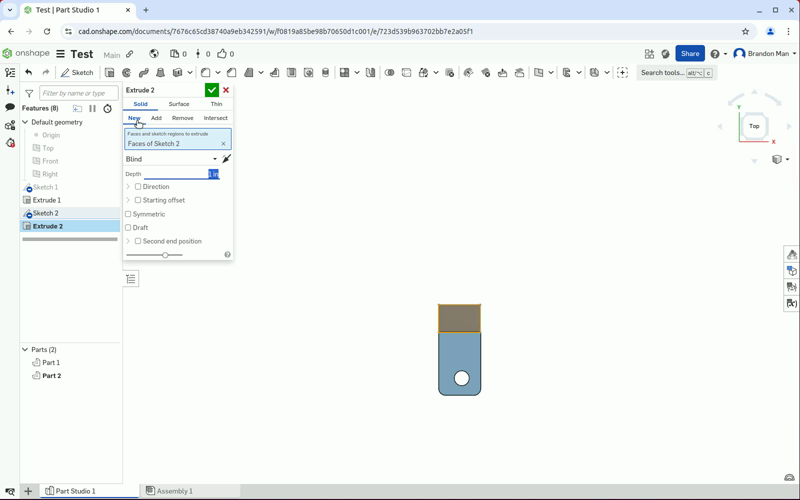
text(2.166)
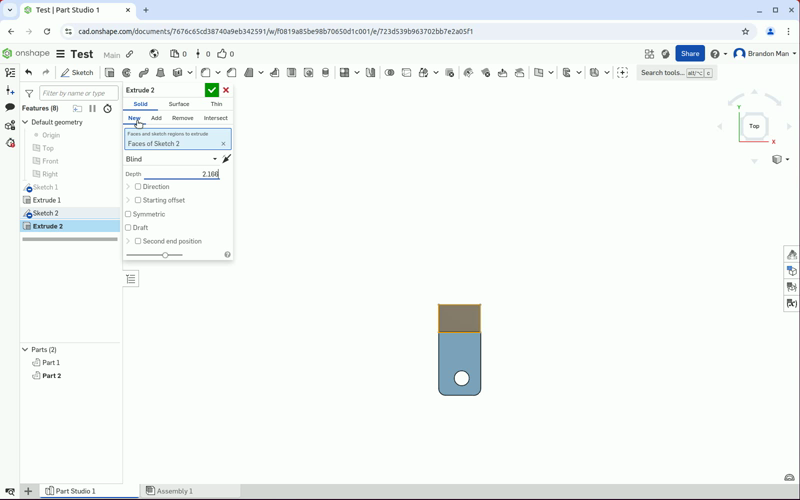
key(enter)
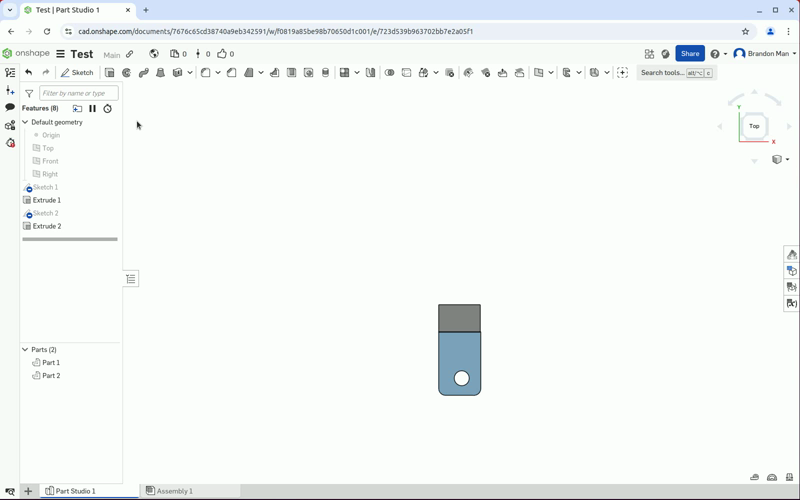
key(shift+h)
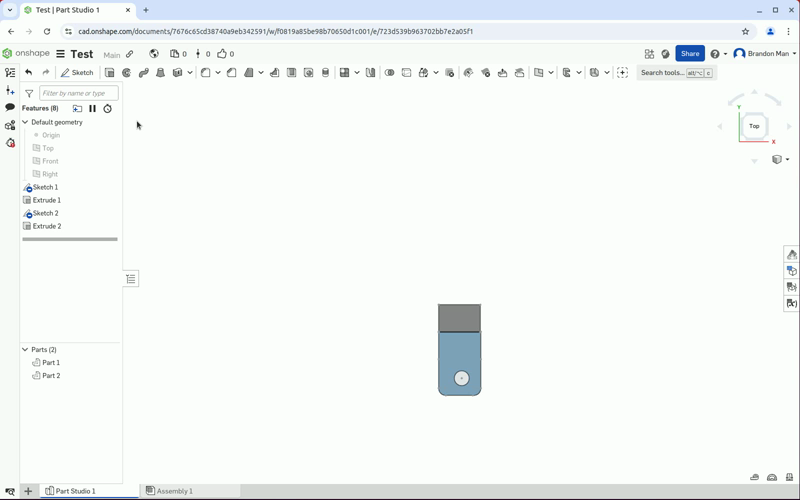
key(shift+h)
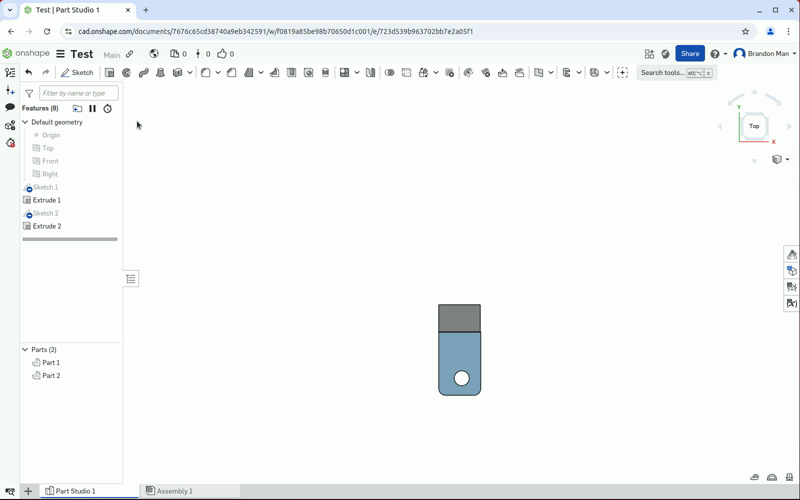
mouse_move(73, 189)
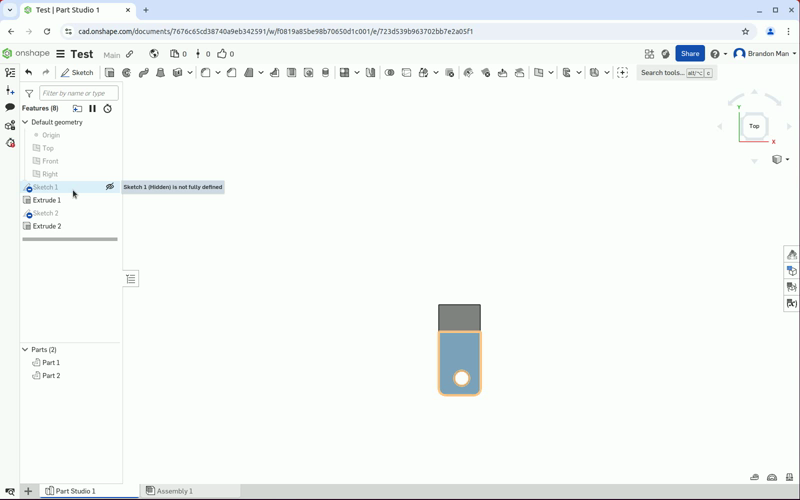
click(73, 189)
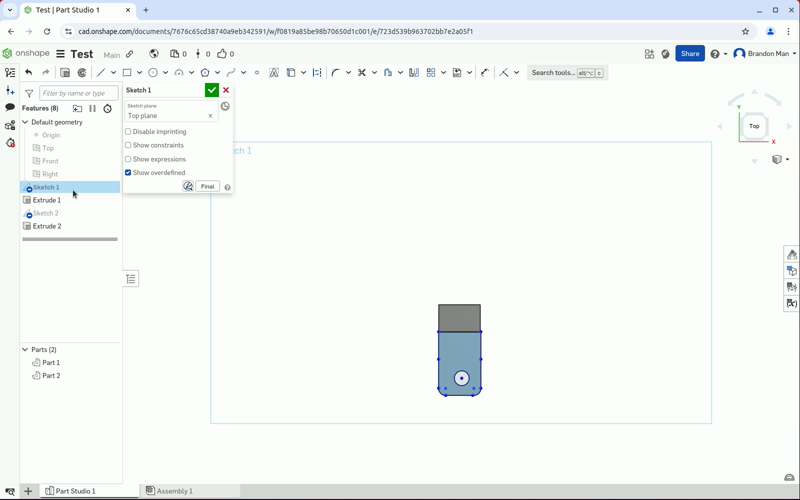
mouse_move(229, 92)
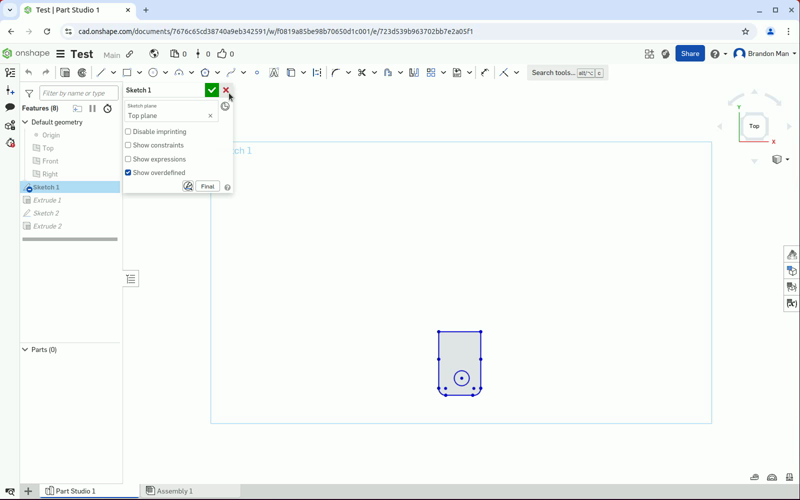
click(229, 92)
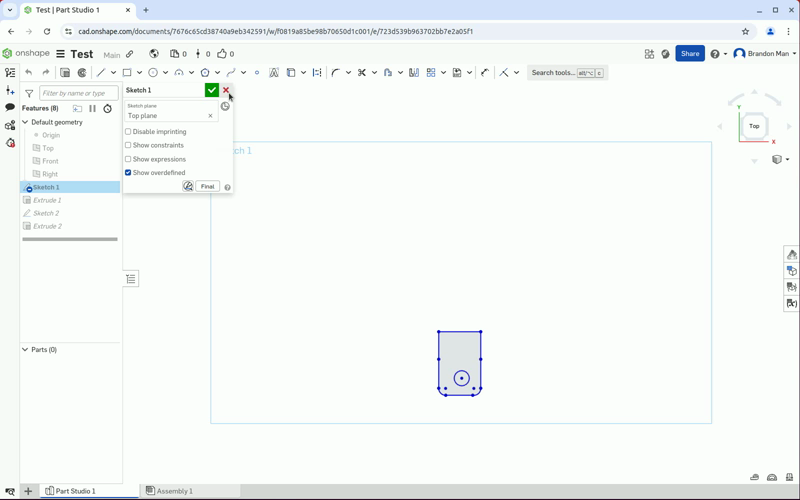
key(shift+s)
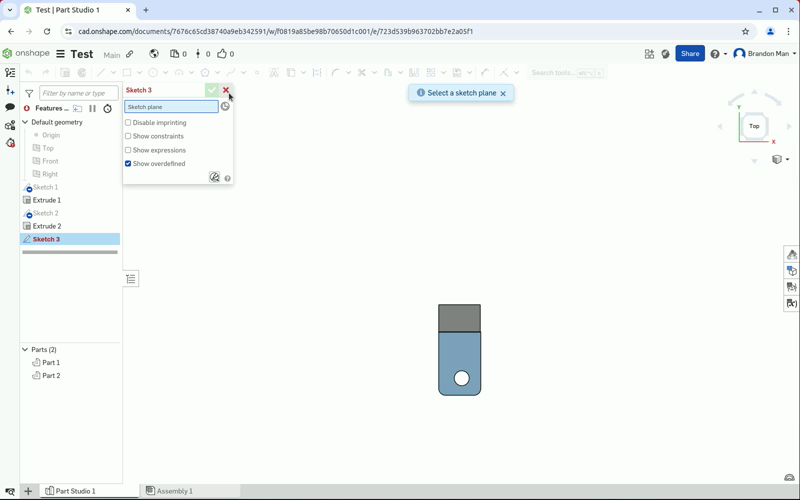
mouse_move(73, 150)
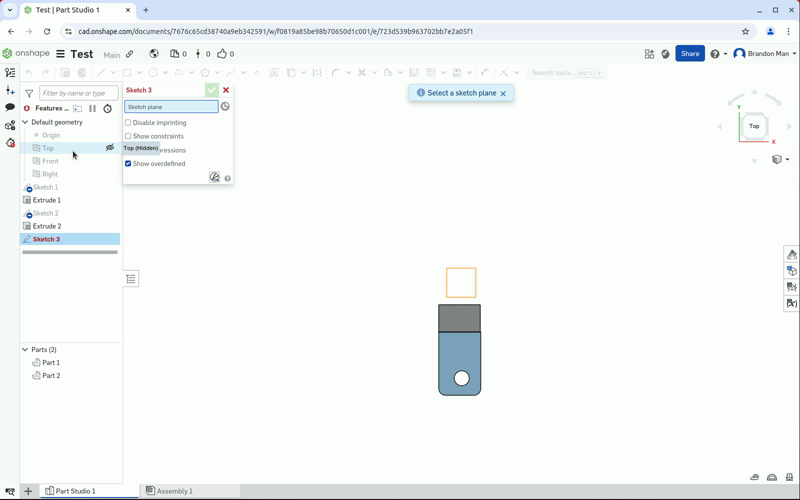
click(73, 150)
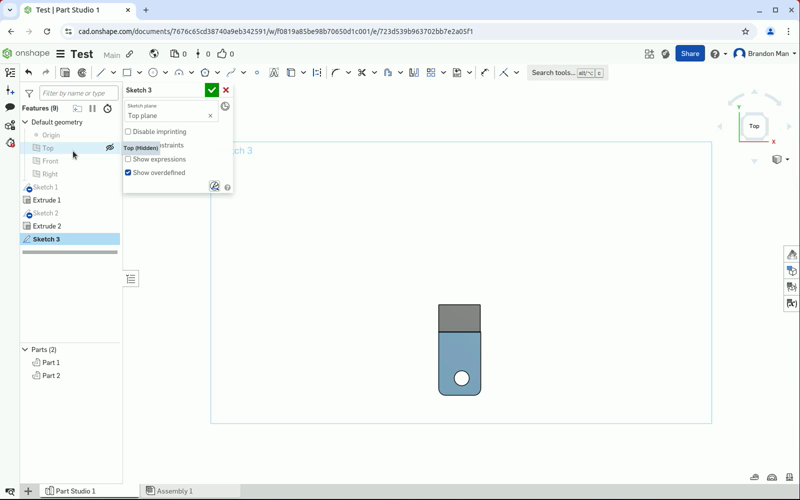
mouse_move(73, 352)
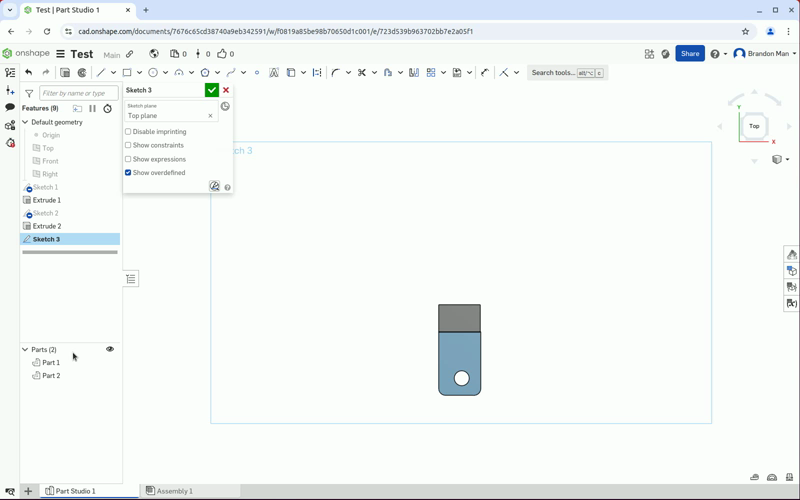
key(y)
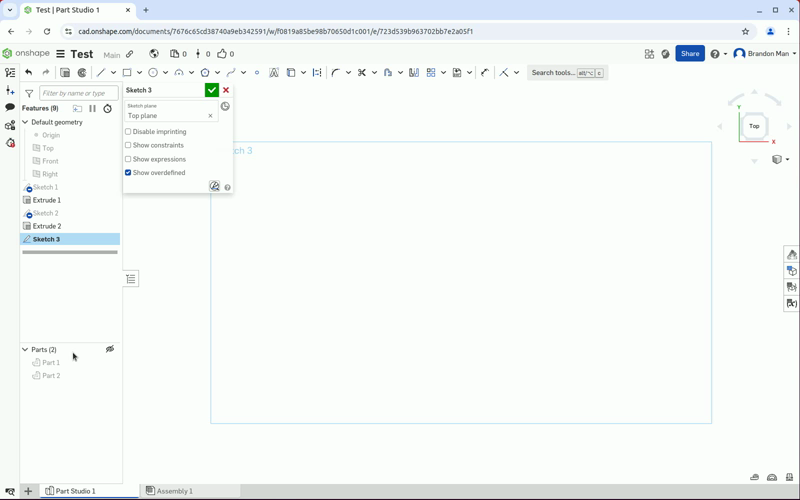
key(l)
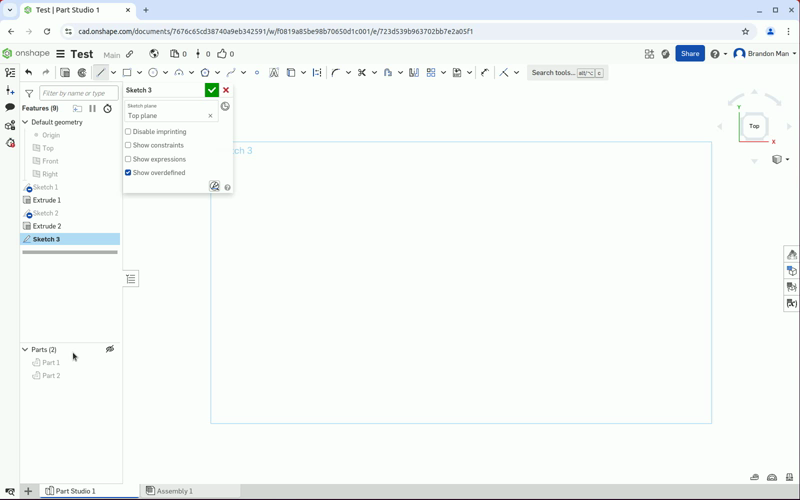
key_down(shift)
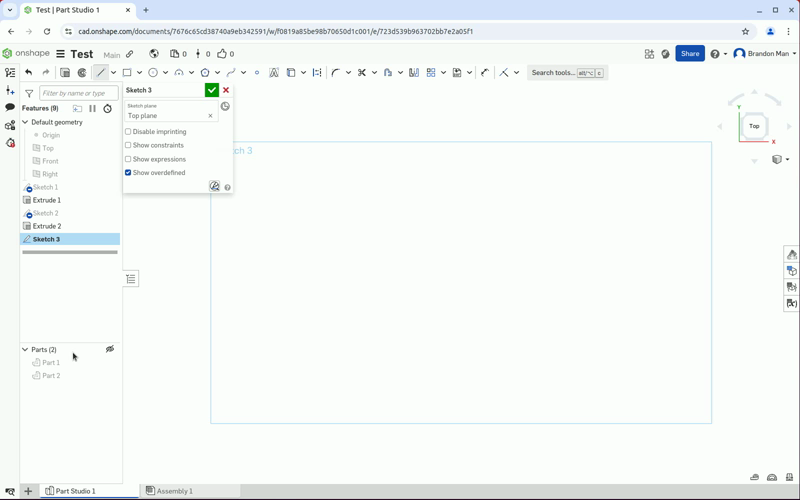
mouse_move(438, 305)
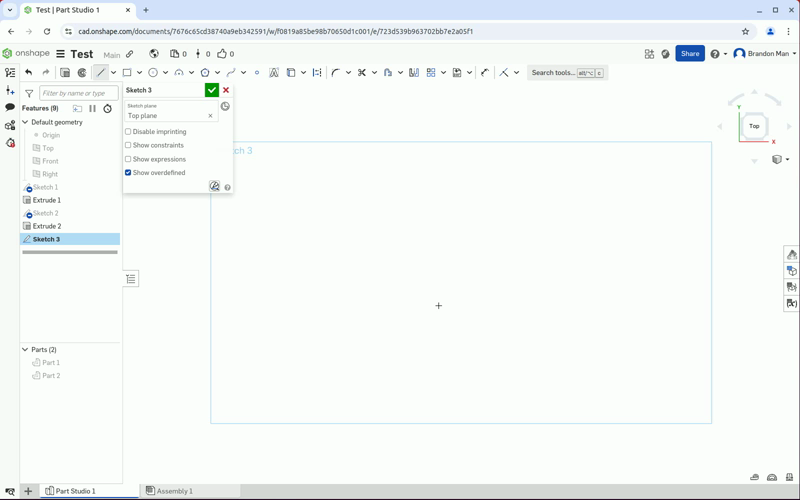
click(438, 305)
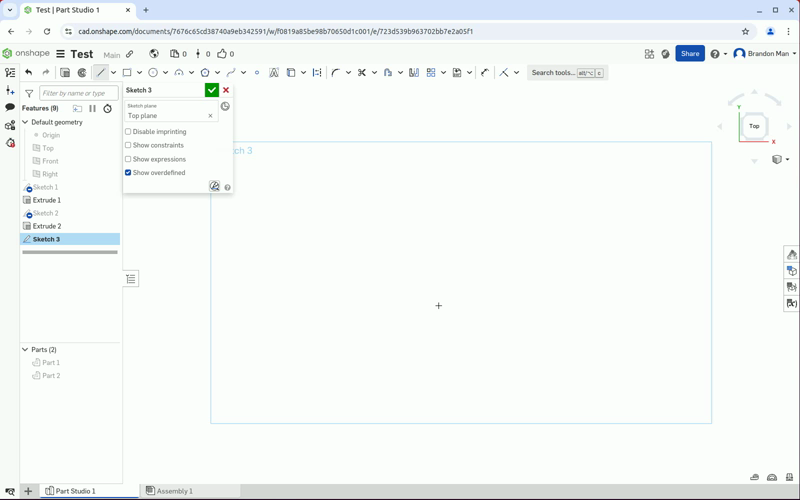
key_up(shift)
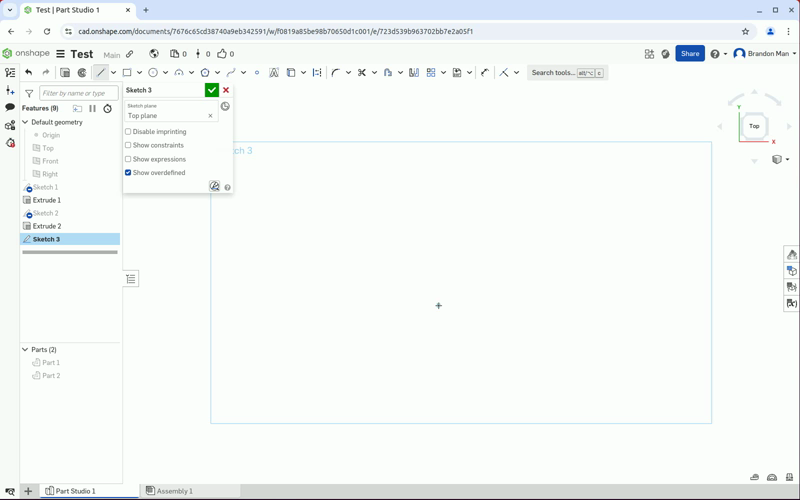
key_down(shift)
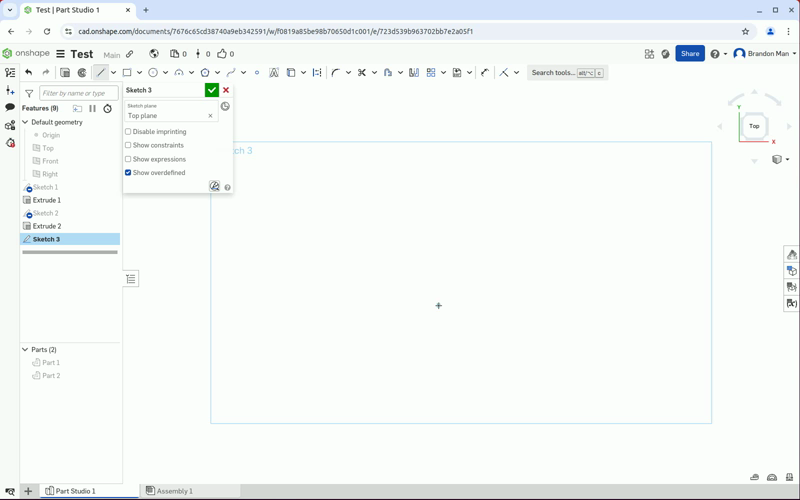
mouse_move(468, 305)
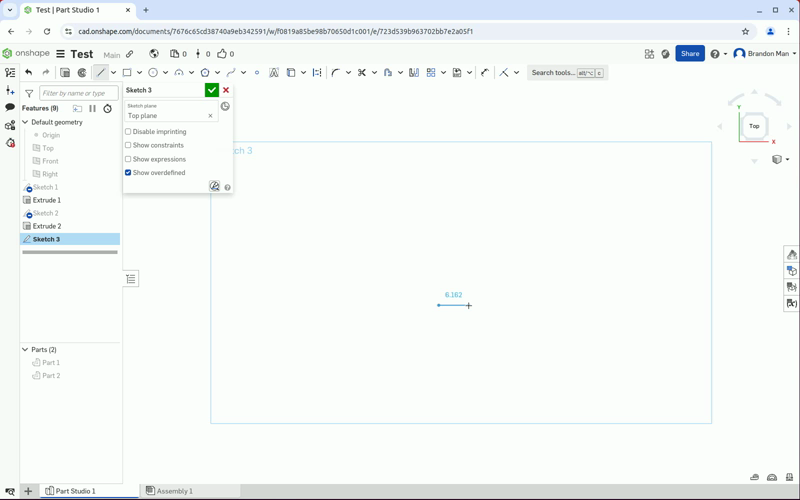
mouse_move(480, 305)
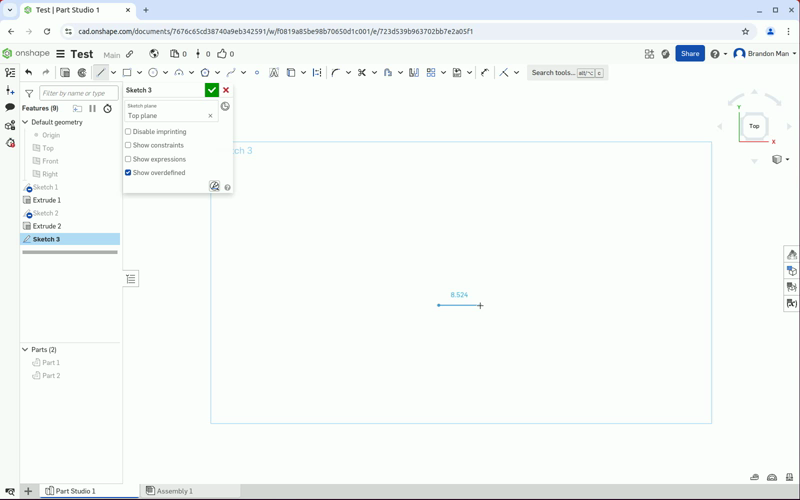
click(480, 305)
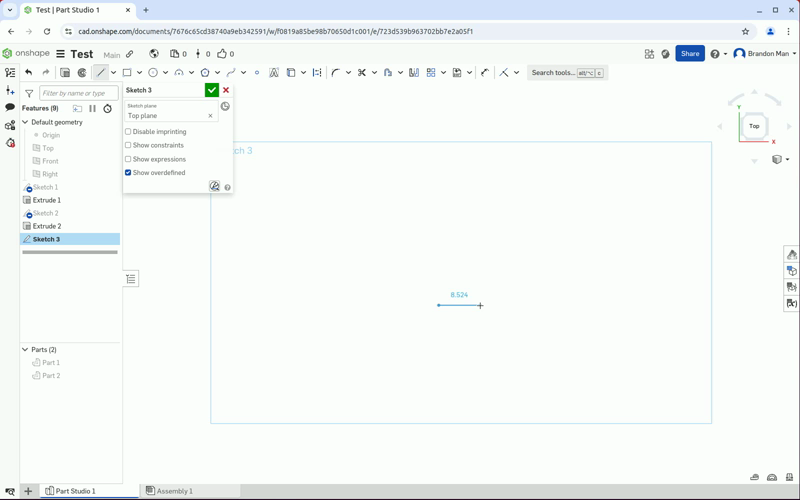
key_up(shift)
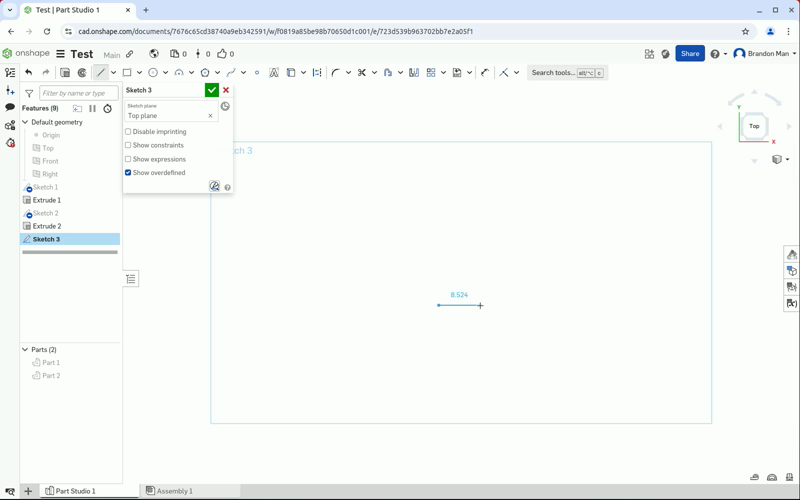
key_down(shift)
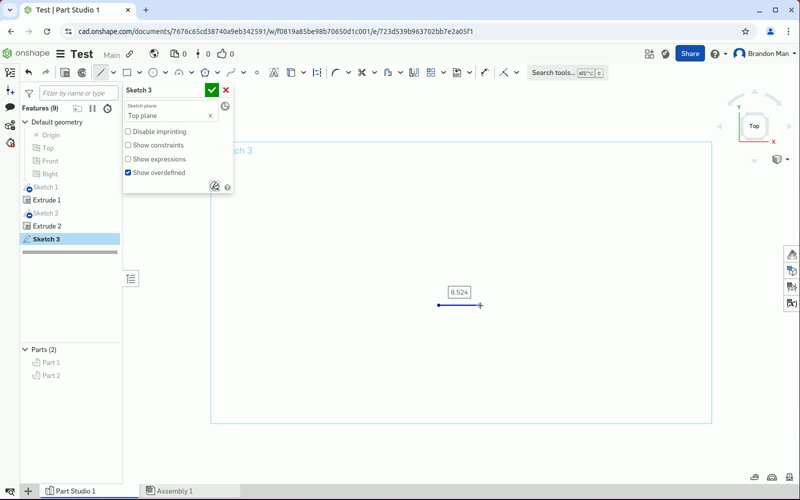
mouse_move(510, 305)
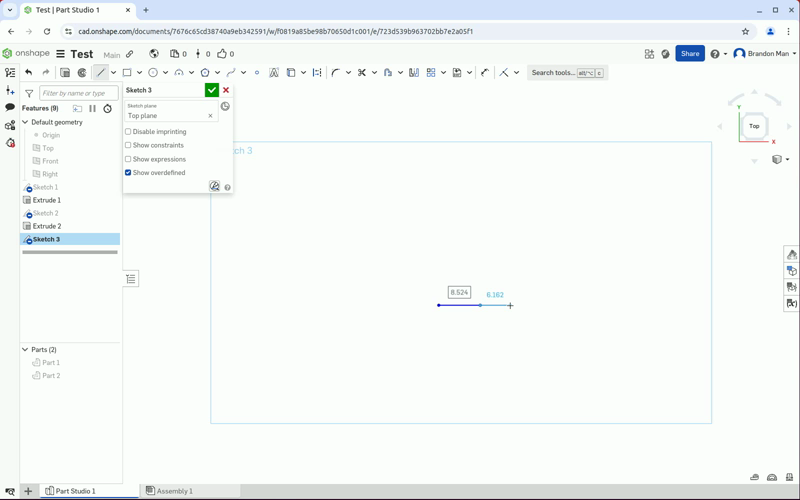
mouse_move(480, 275)
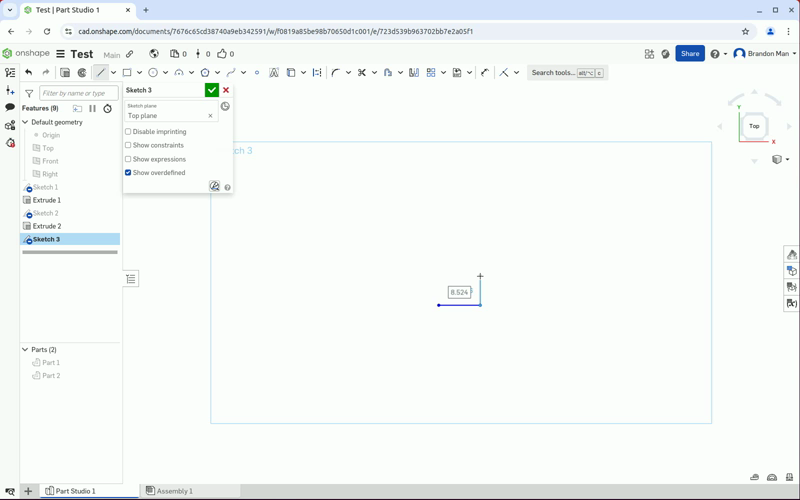
click(480, 275)
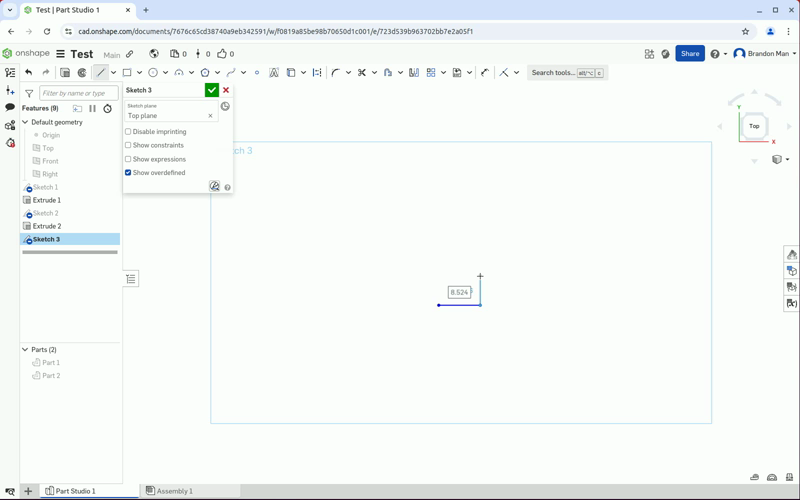
key_up(shift)
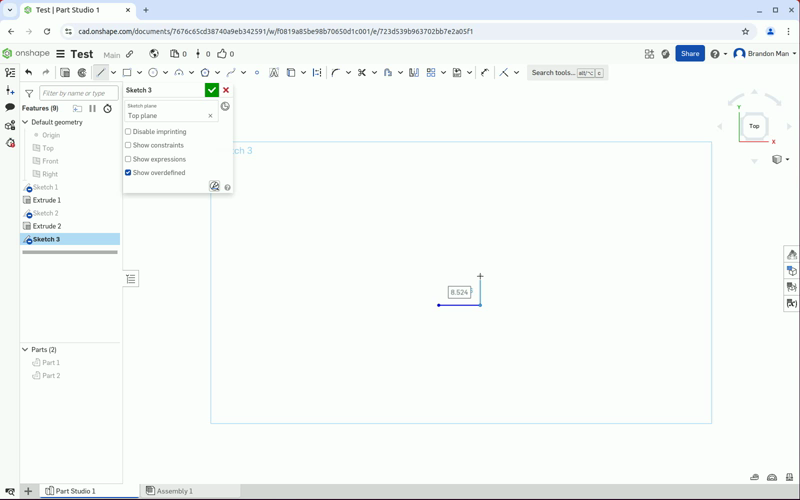
key(esc)
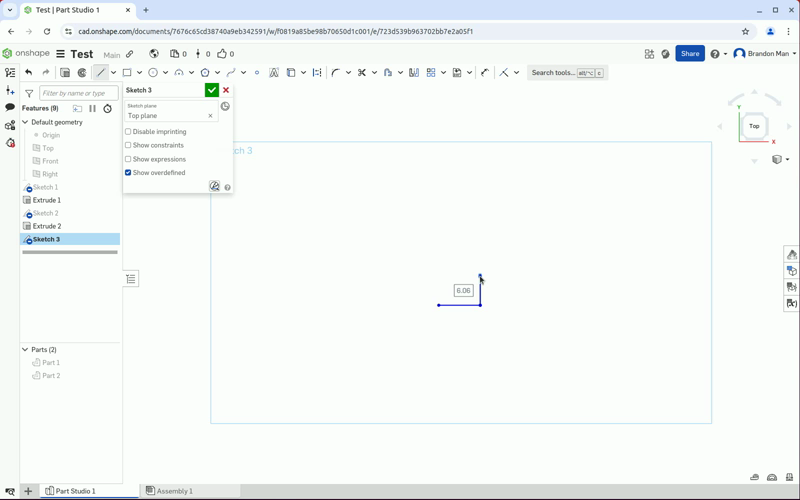
key(a)
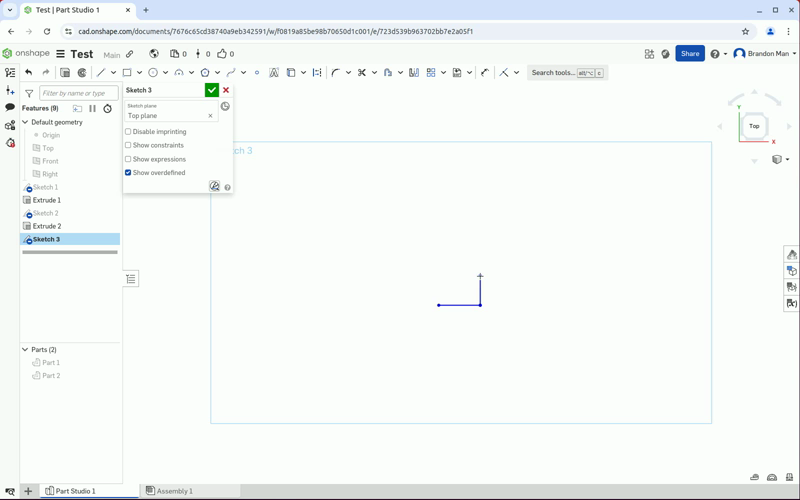
mouse_move(480, 275)
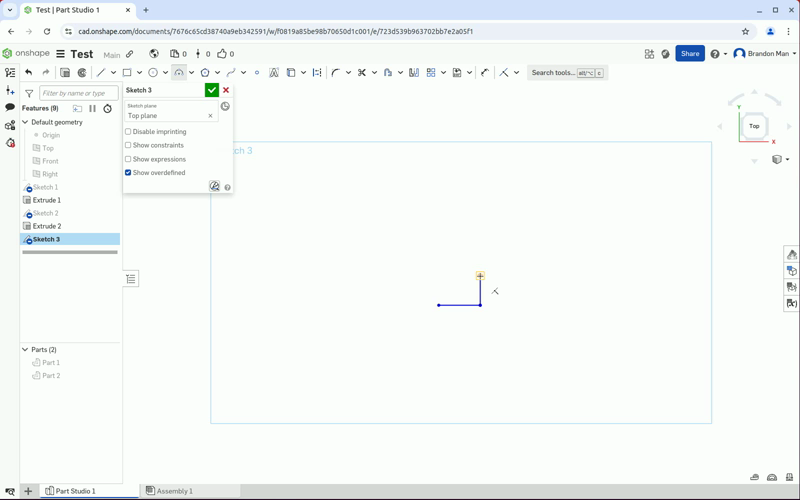
click(480, 275)
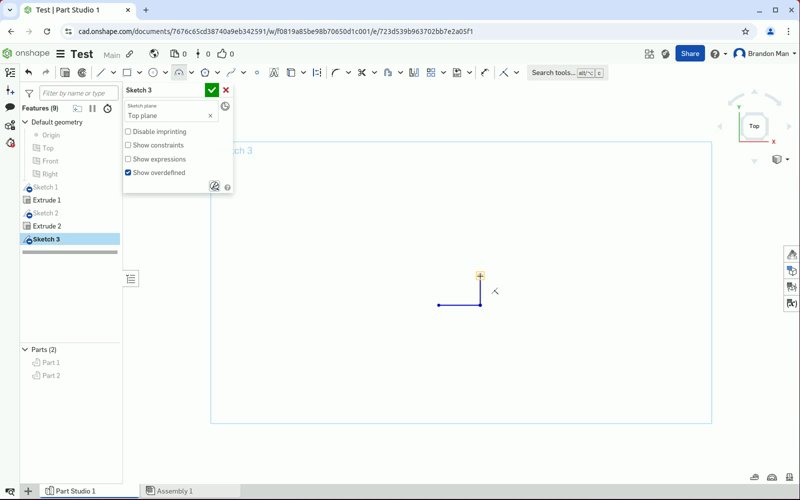
key_down(shift)
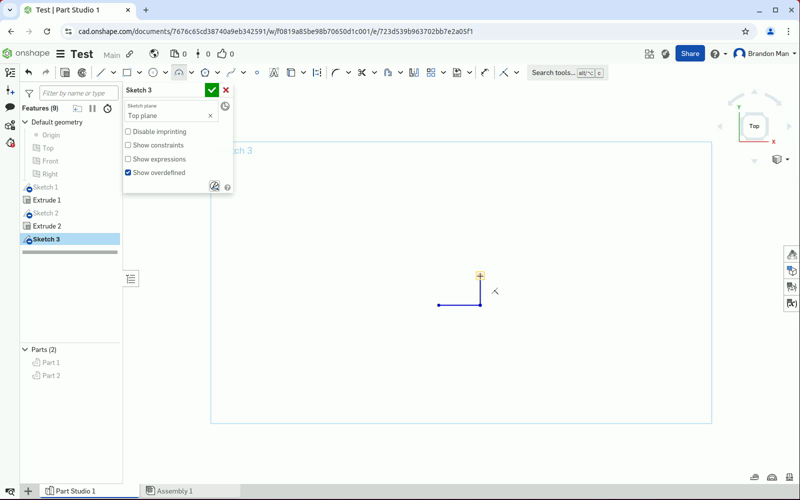
mouse_move(472, 268)
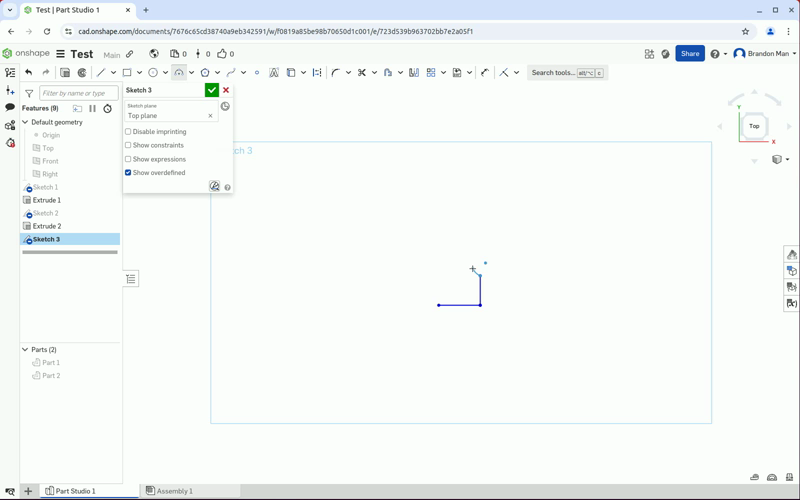
click(472, 268)
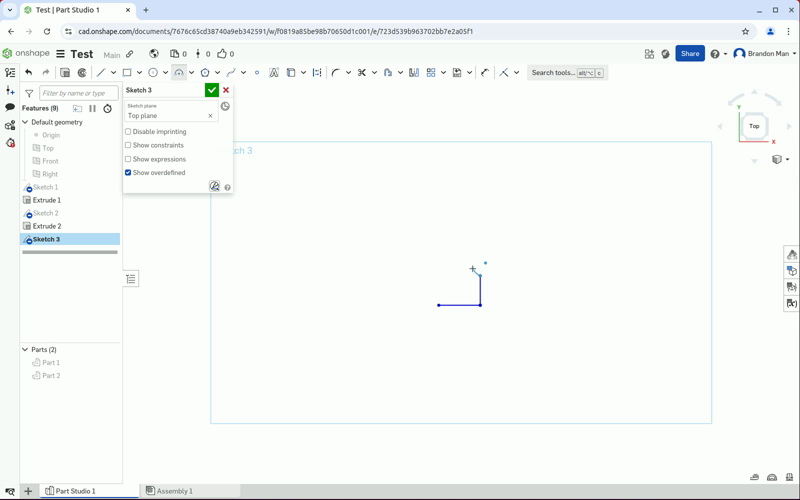
mouse_move(478, 270)
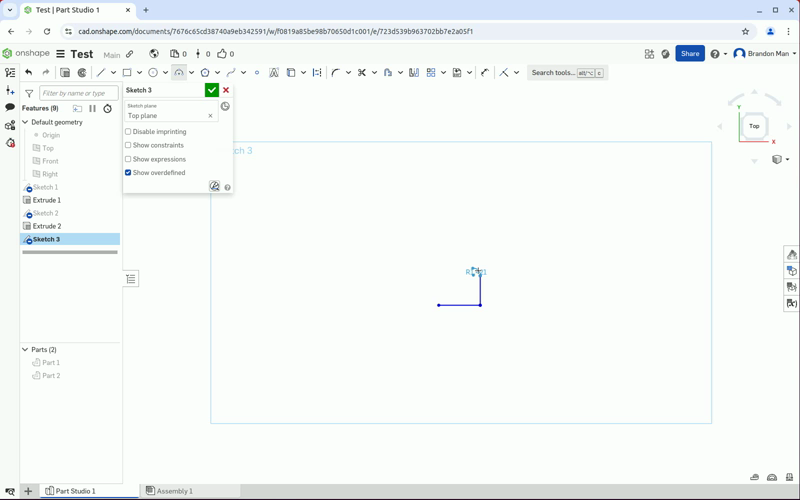
click(478, 270)
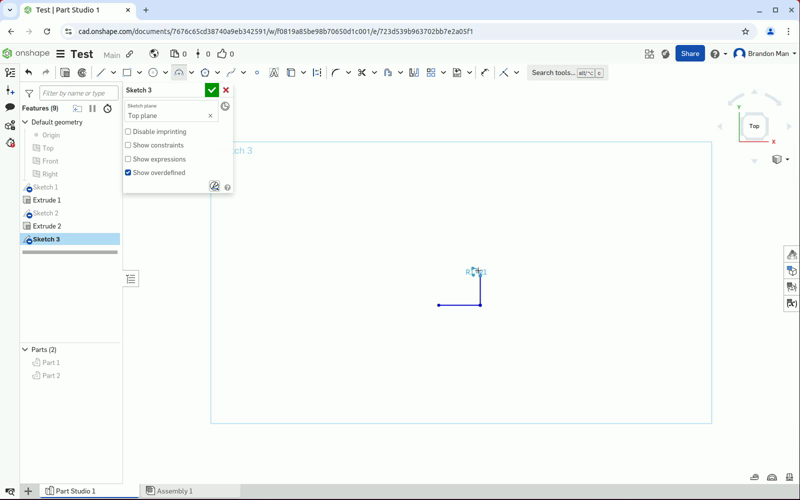
key_up(shift)
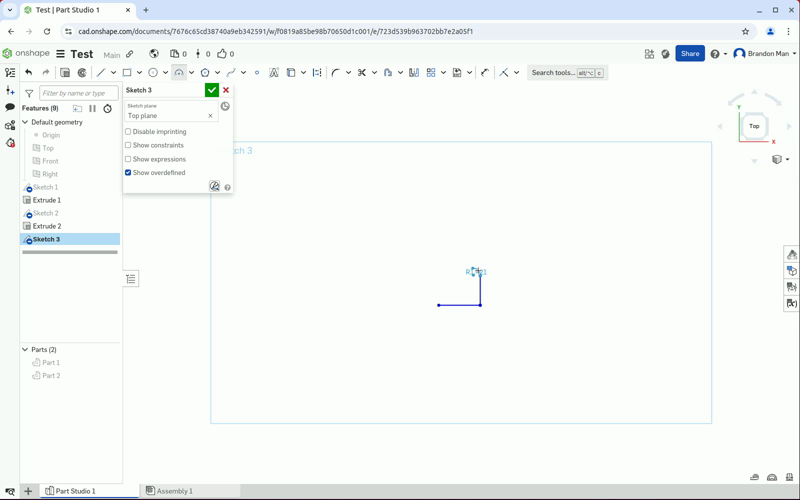
key(esc)
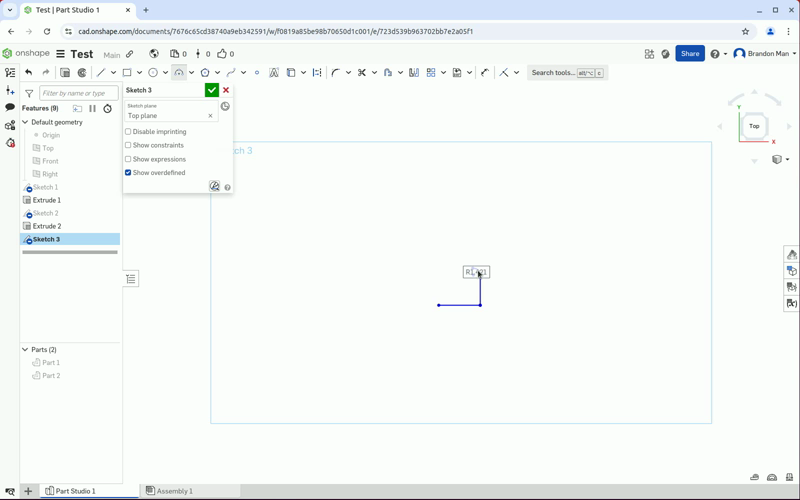
key(l)
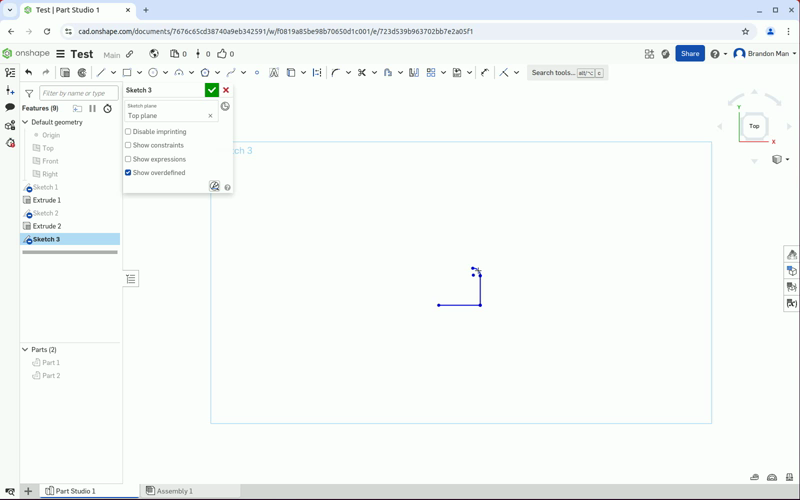
mouse_move(472, 268)
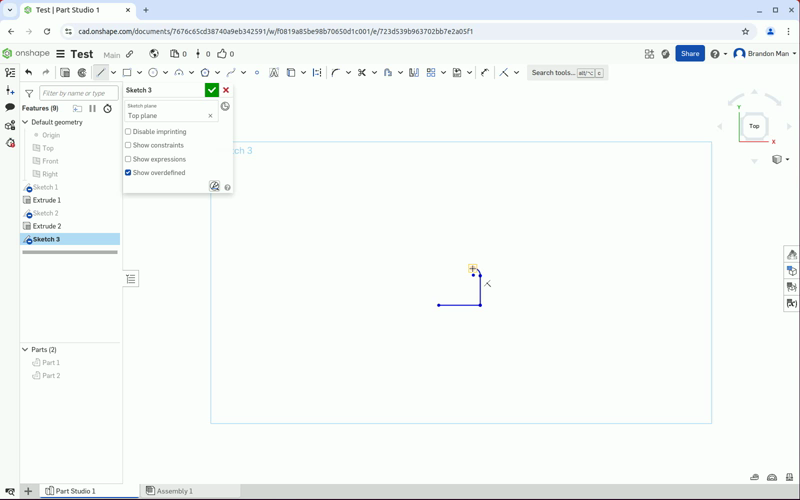
click(472, 268)
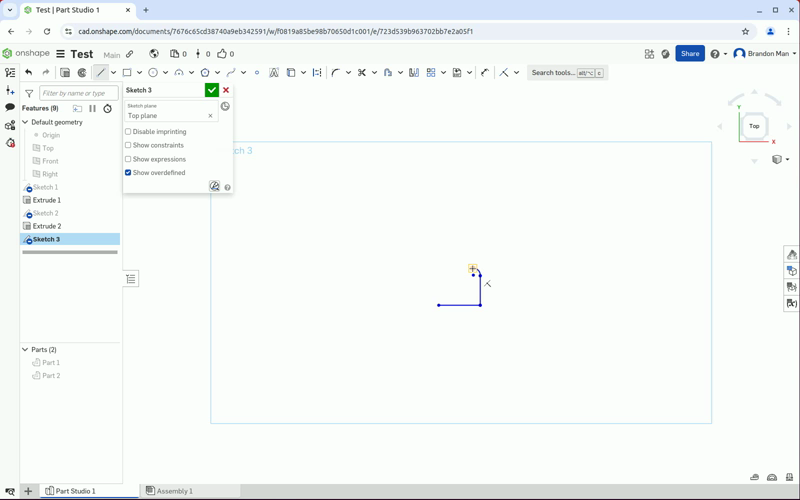
key_down(shift)
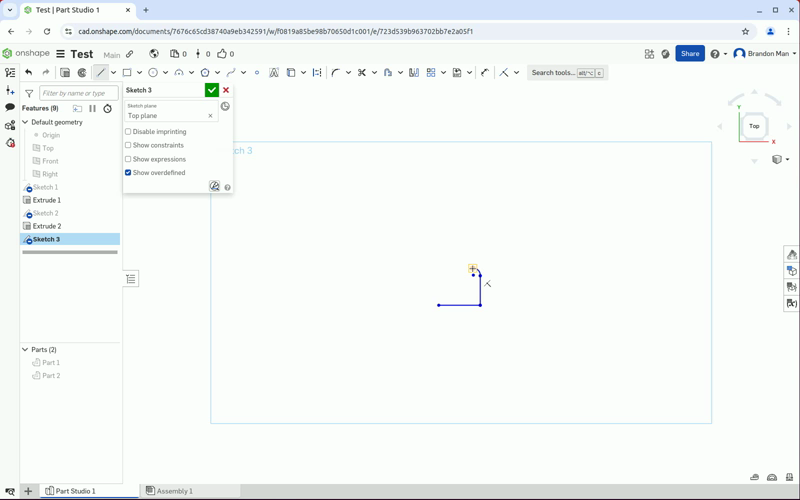
mouse_move(502, 268)
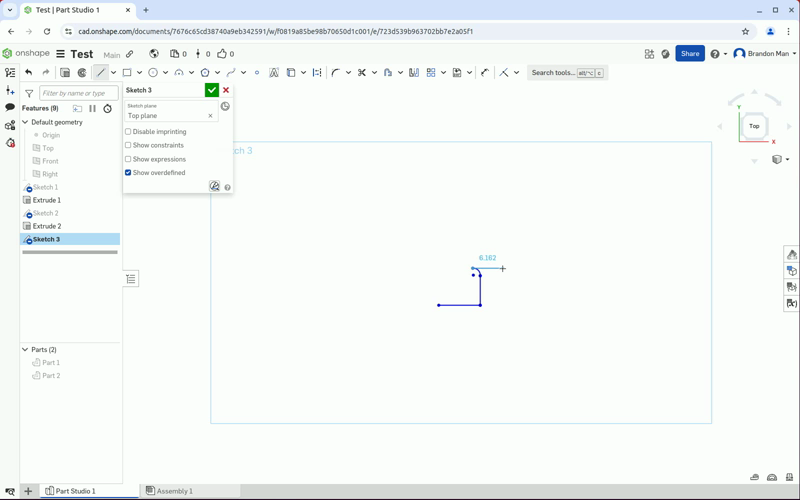
mouse_move(446, 268)
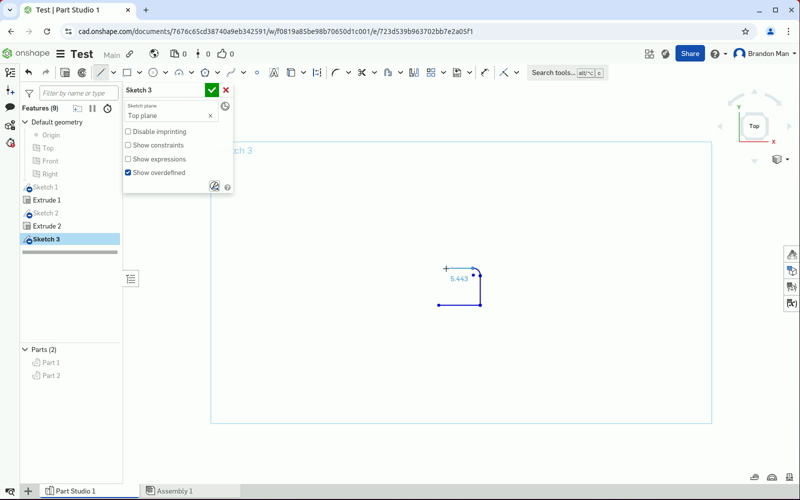
click(446, 268)
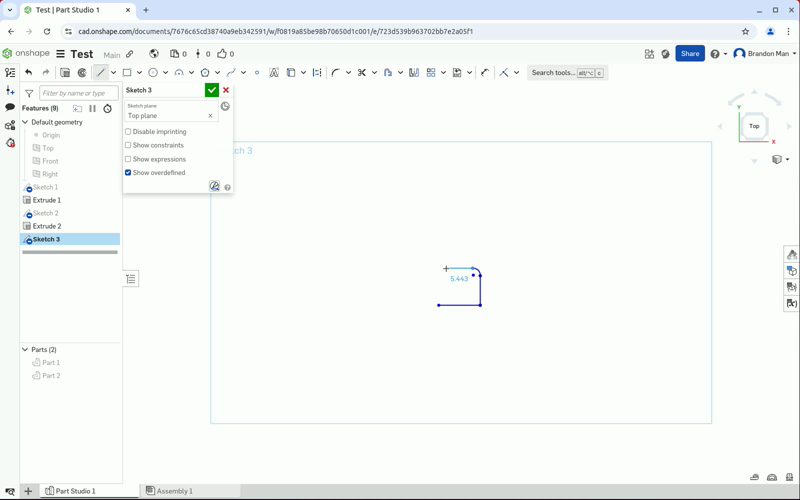
key_up(shift)
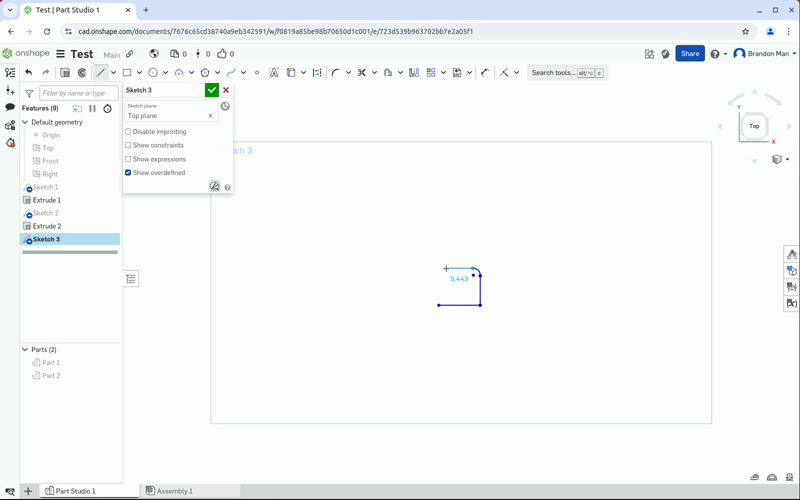
key(esc)
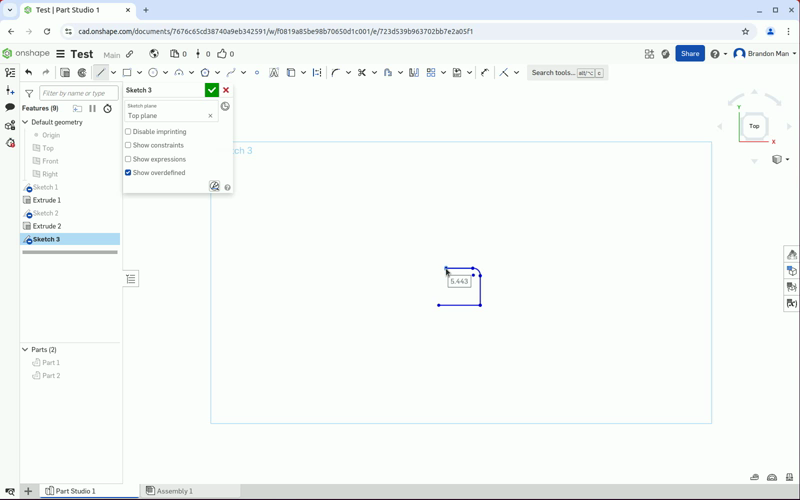
key(a)
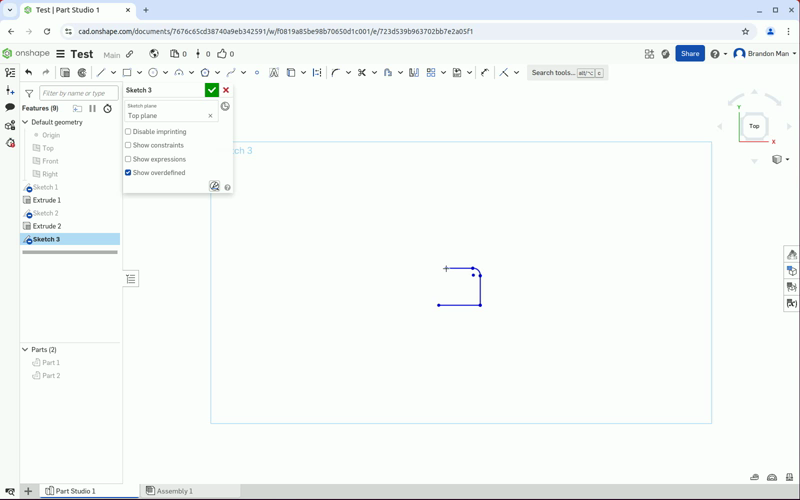
mouse_move(446, 268)
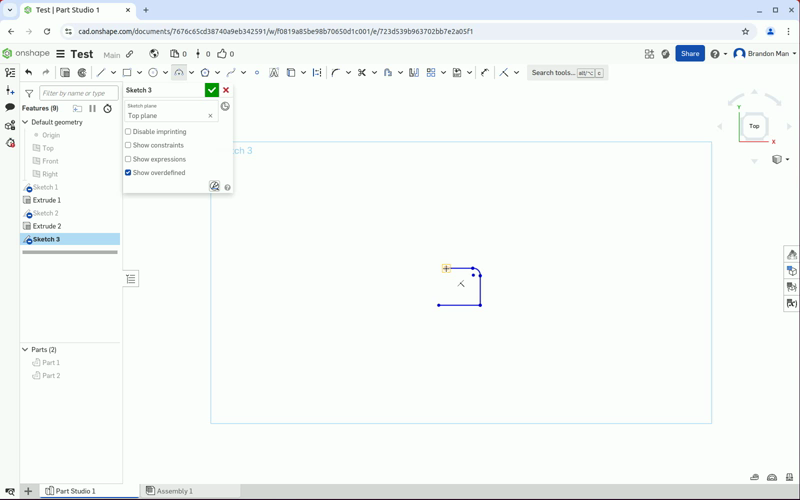
click(446, 268)
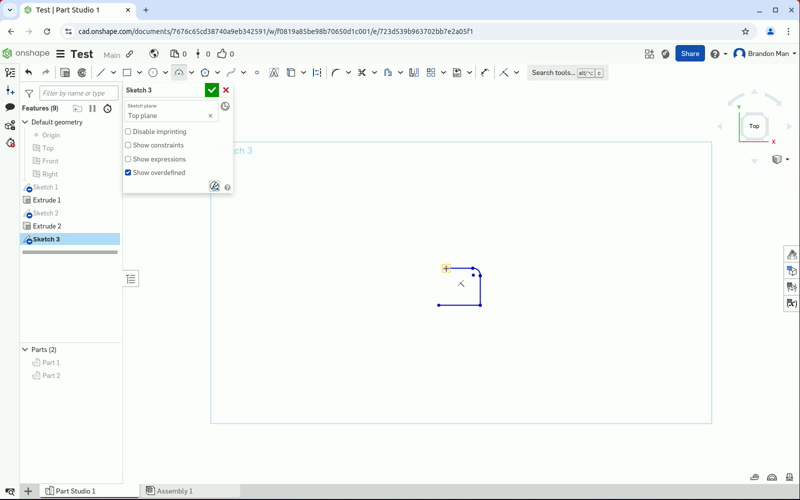
key_down(shift)
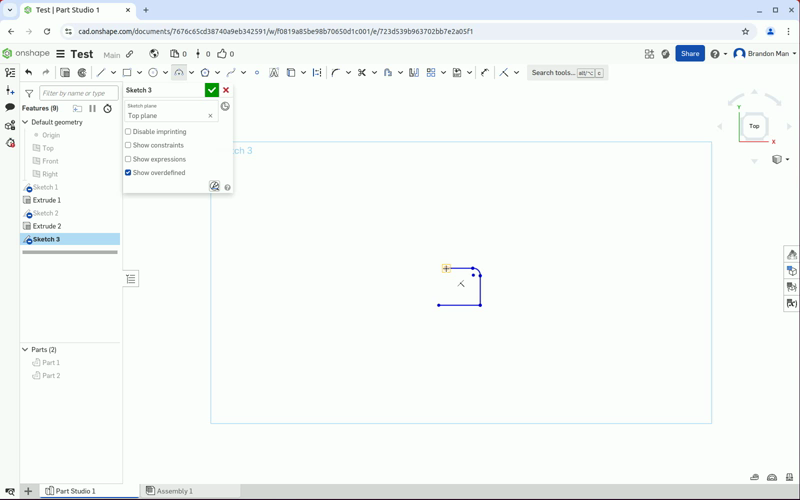
mouse_move(438, 275)
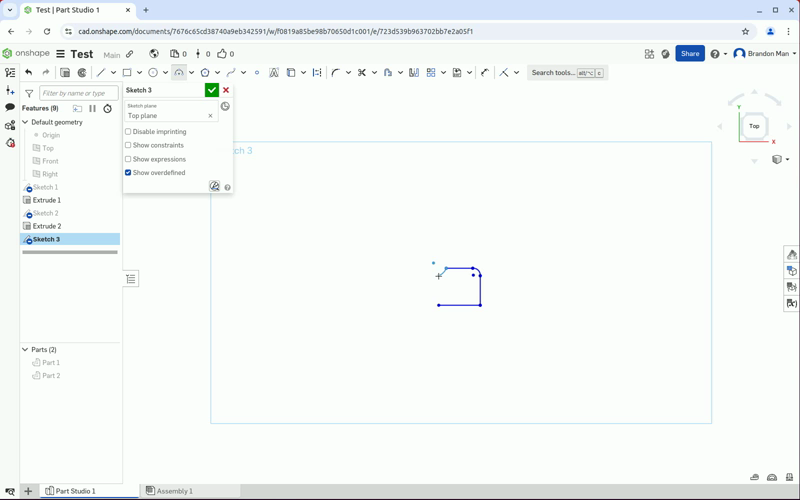
click(438, 275)
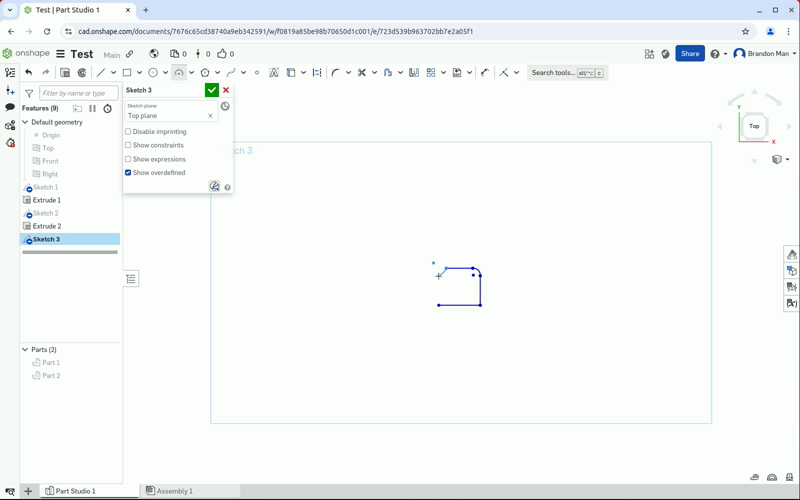
mouse_move(440, 270)
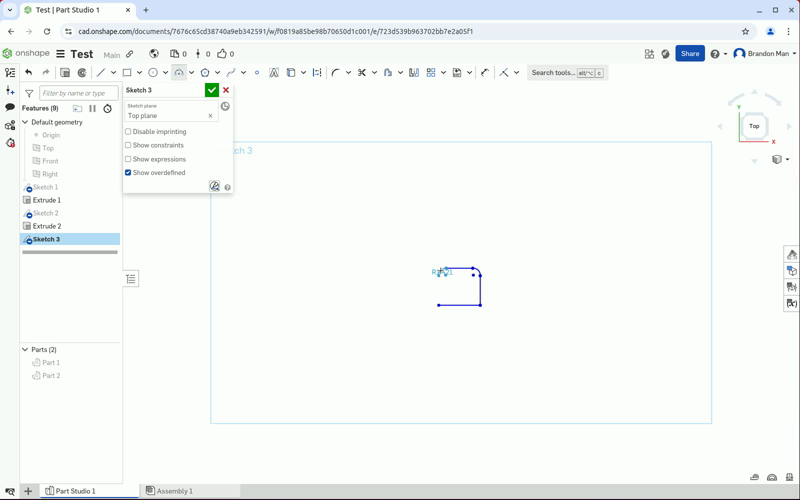
click(440, 270)
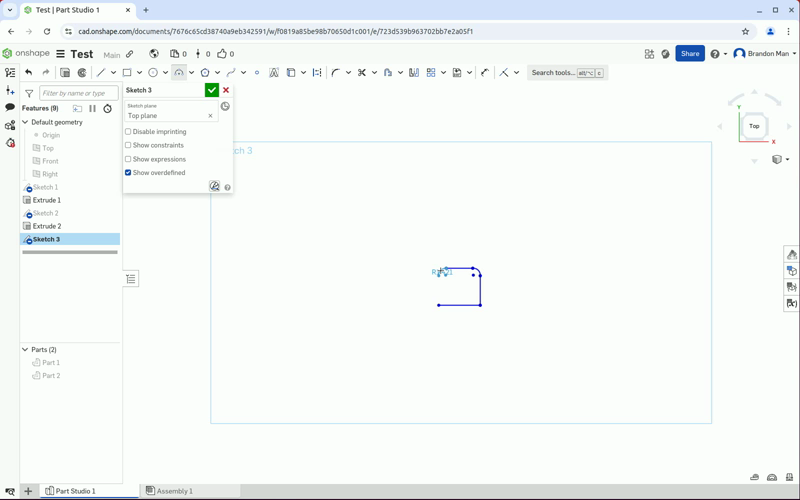
key_up(shift)
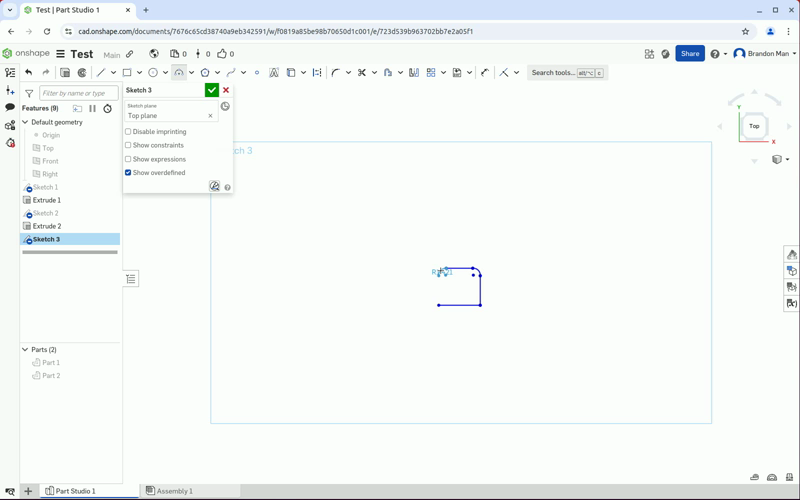
key(esc)
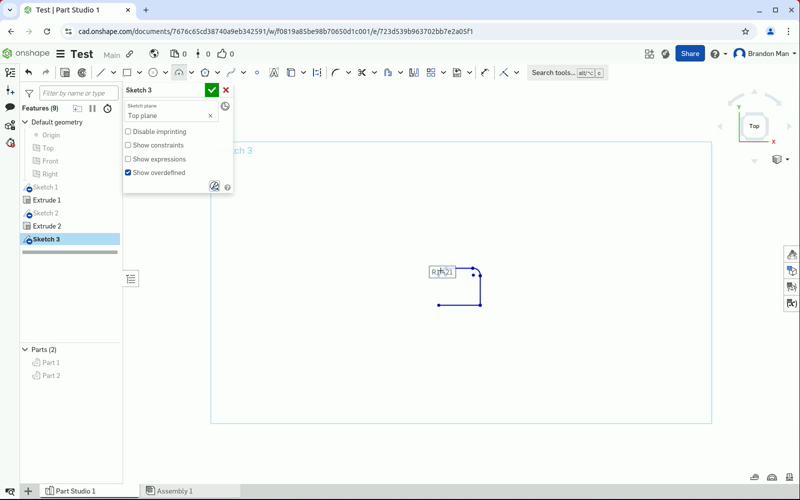
key(l)
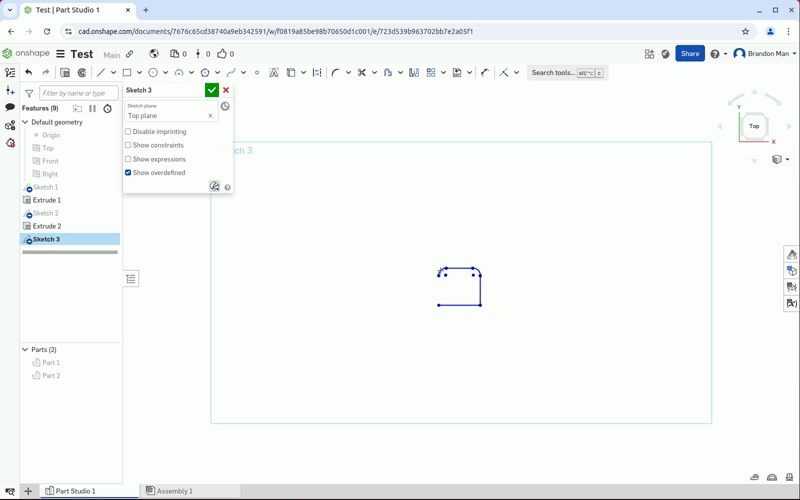
mouse_move(438, 275)
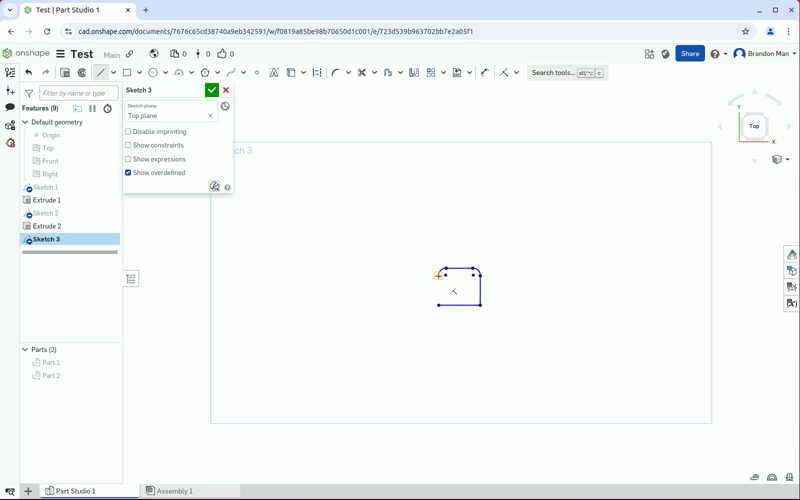
click(438, 275)
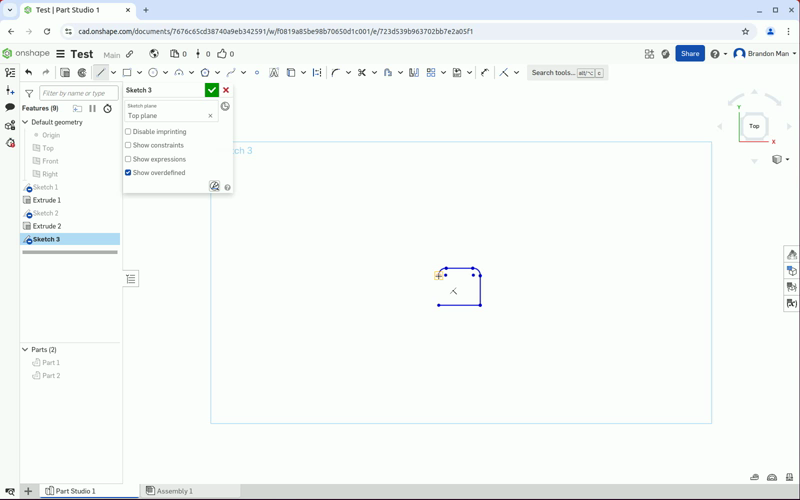
mouse_move(468, 275)
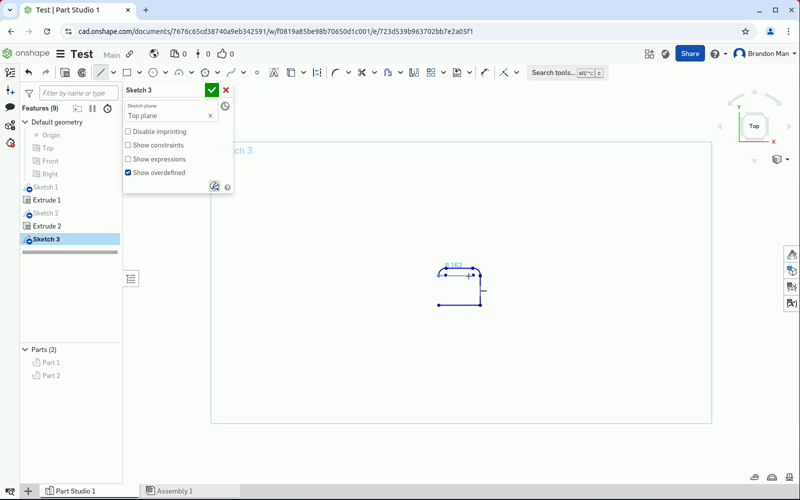
key_down(shift)
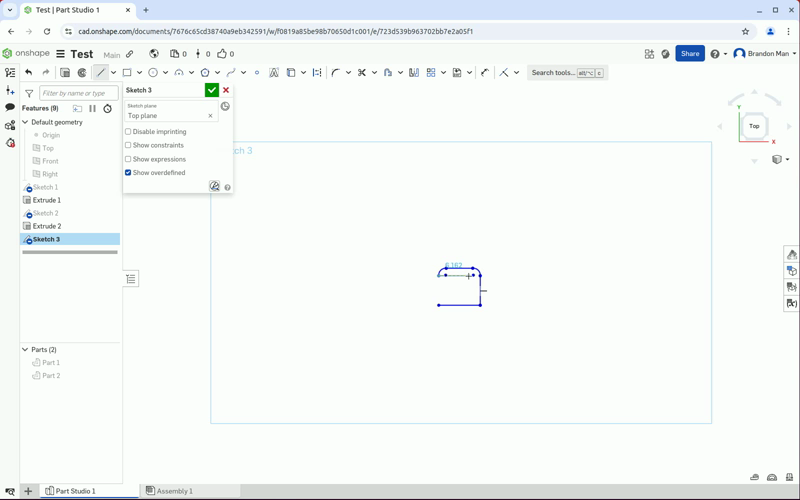
mouse_move(438, 305)
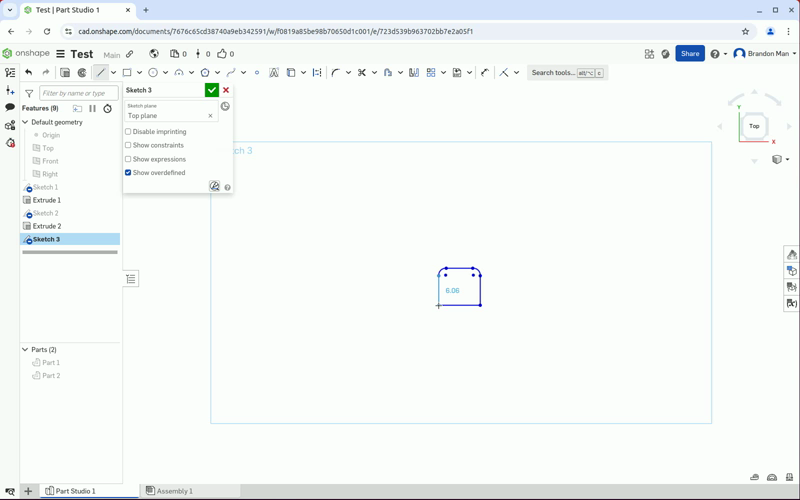
key_up(shift)
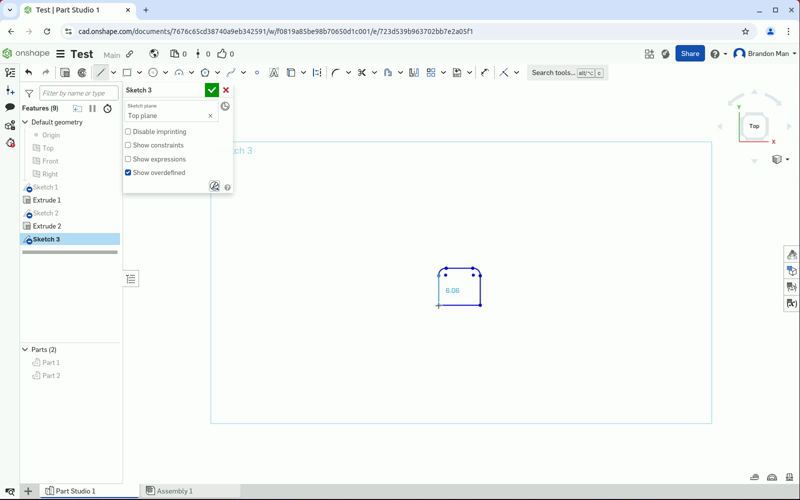
click(438, 305)
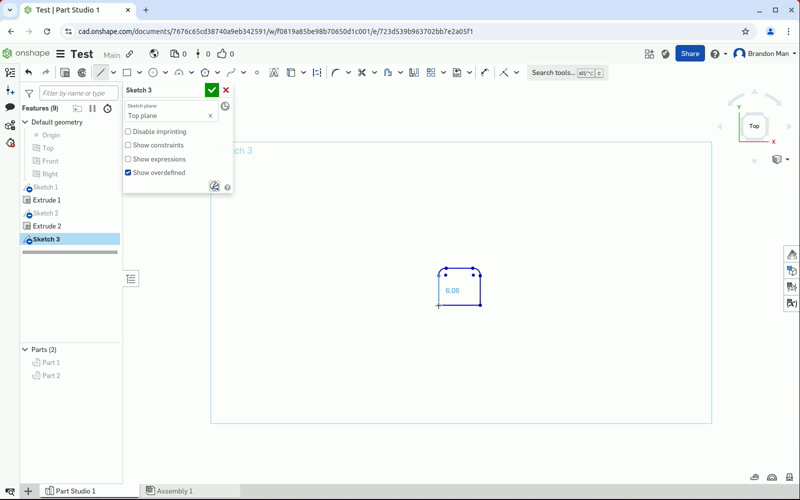
key(esc)
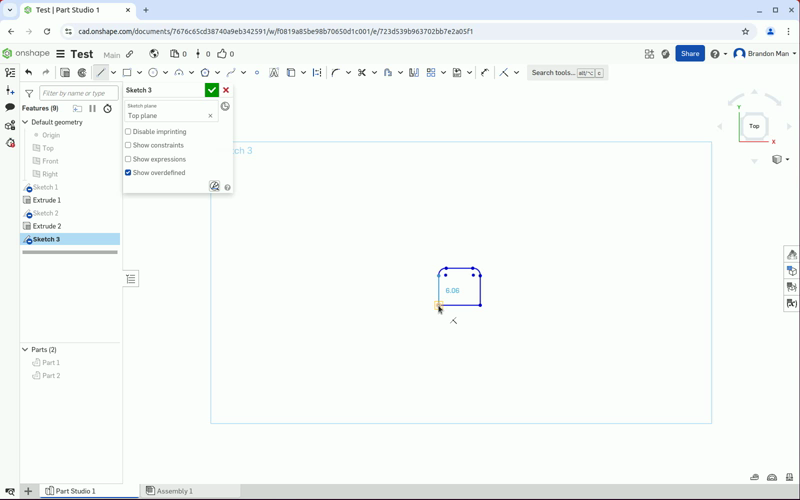
key(c)
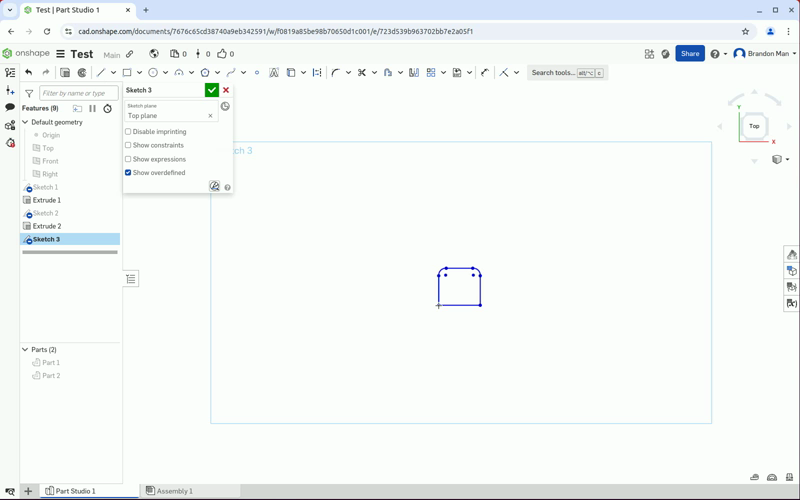
key_down(shift)
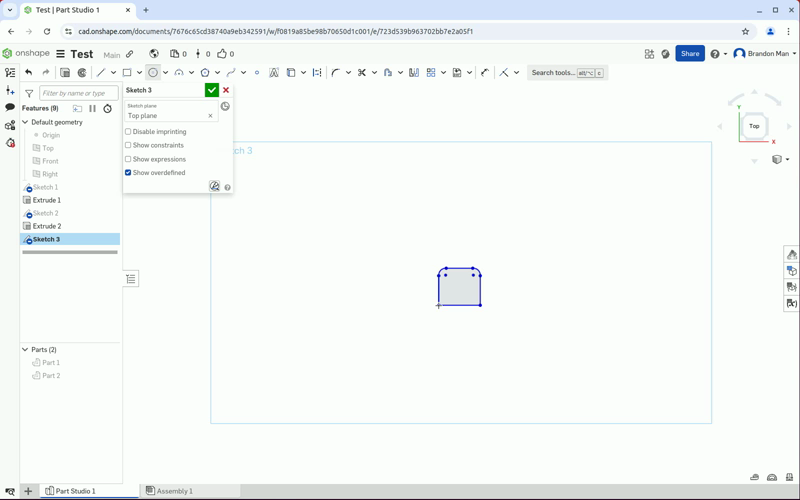
mouse_move(461, 285)
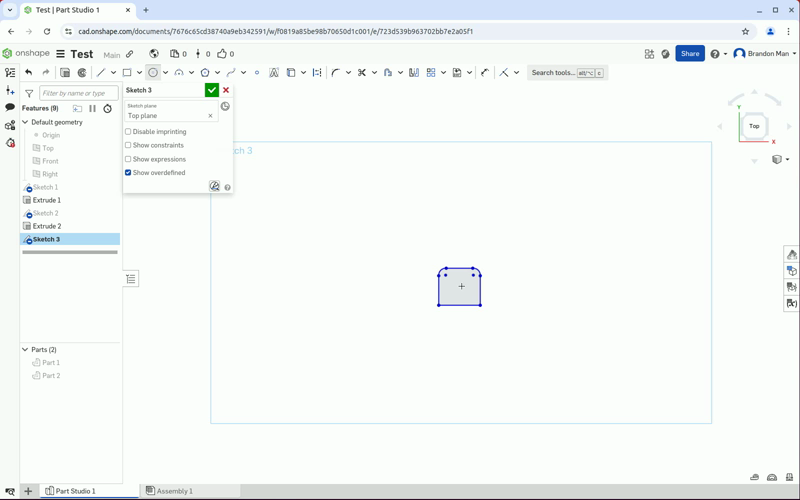
click(461, 285)
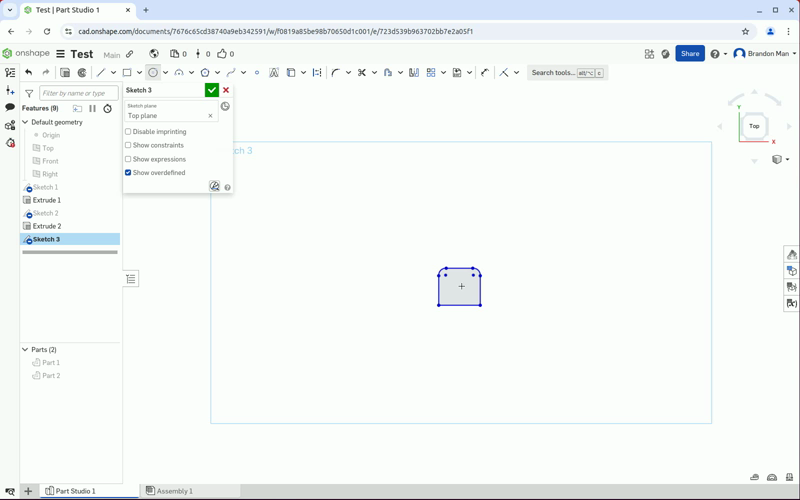
key_up(shift)
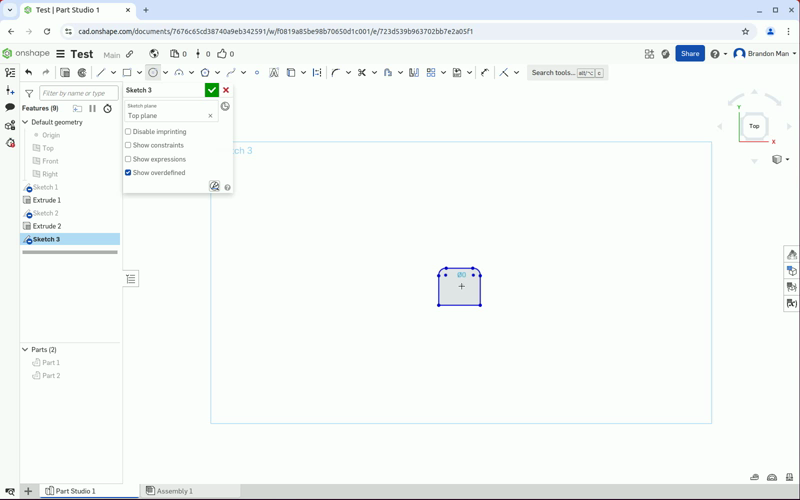
mouse_move(469, 285)
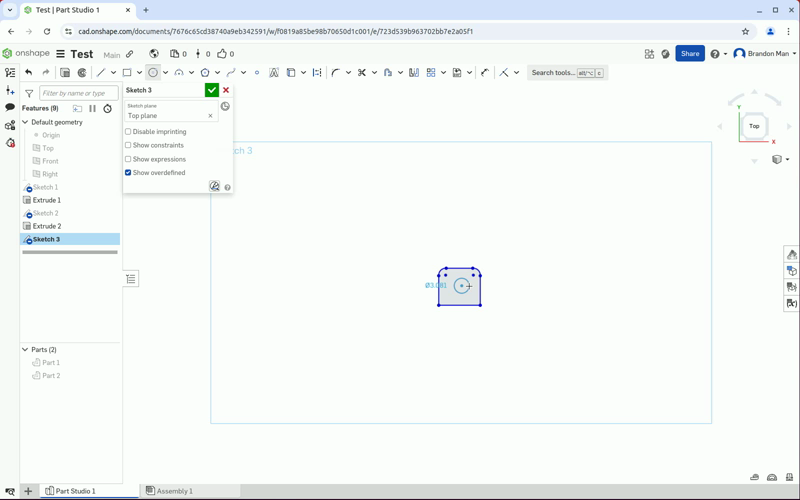
click(469, 285)
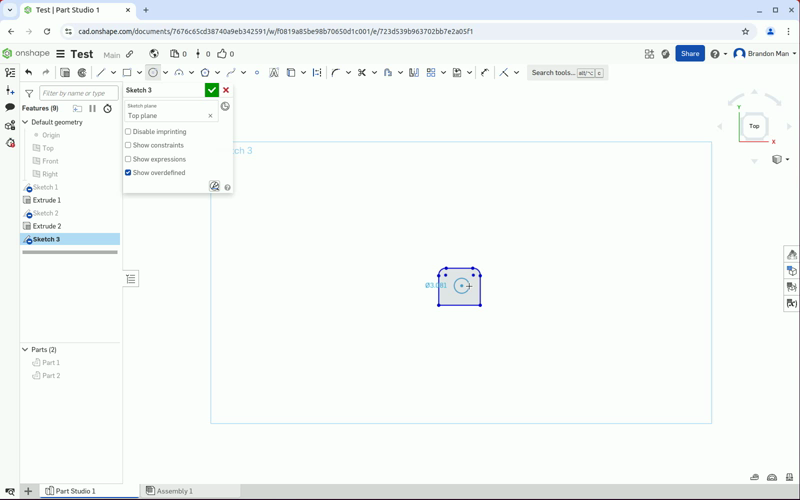
key(esc)
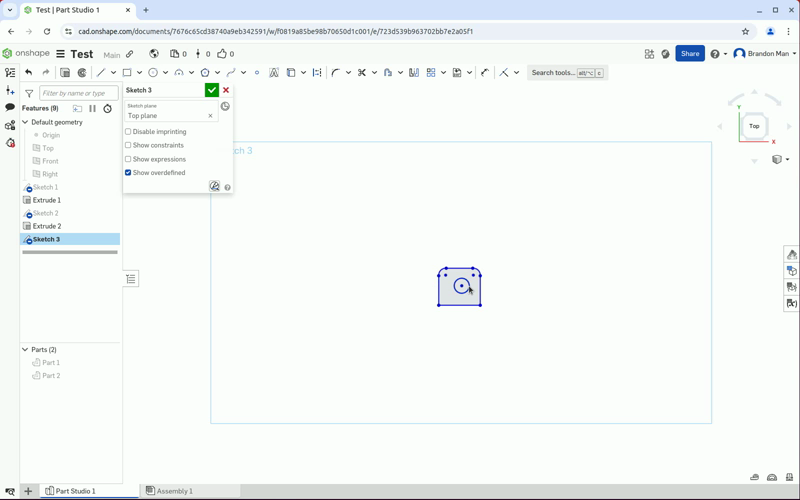
mouse_move(472, 297)
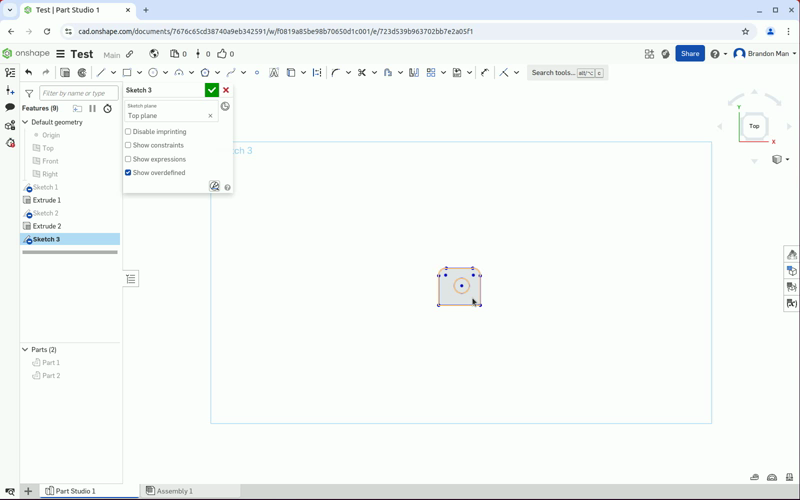
scroll(6)
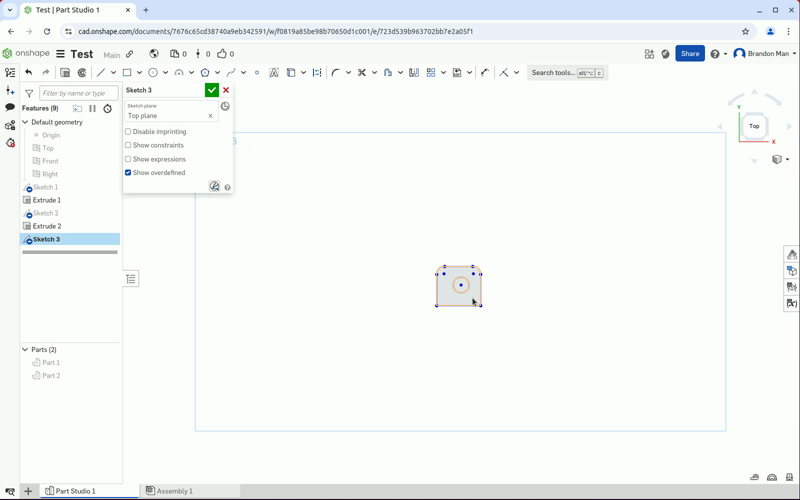
scroll(6)
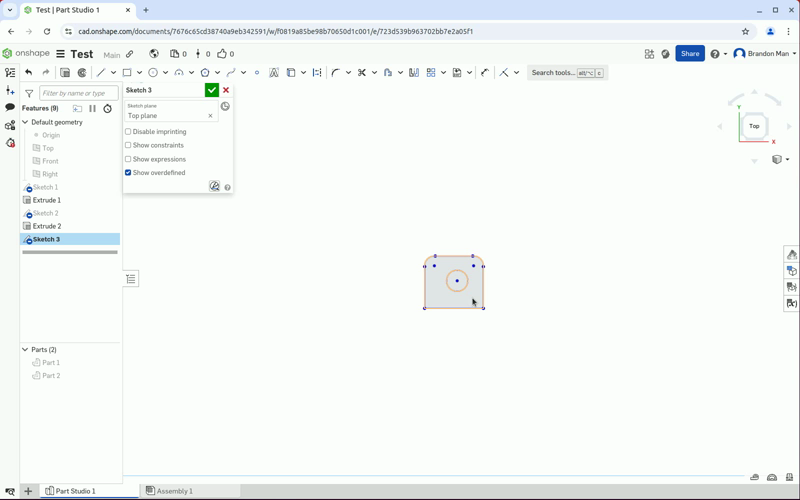
scroll(6)
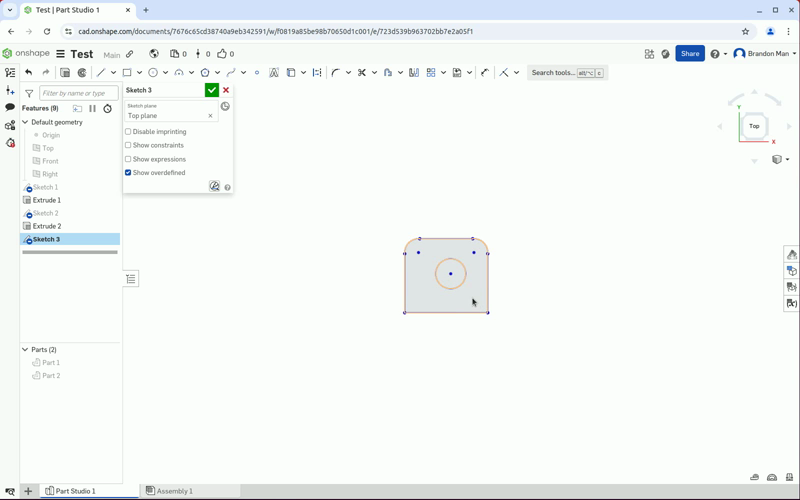
scroll(6)
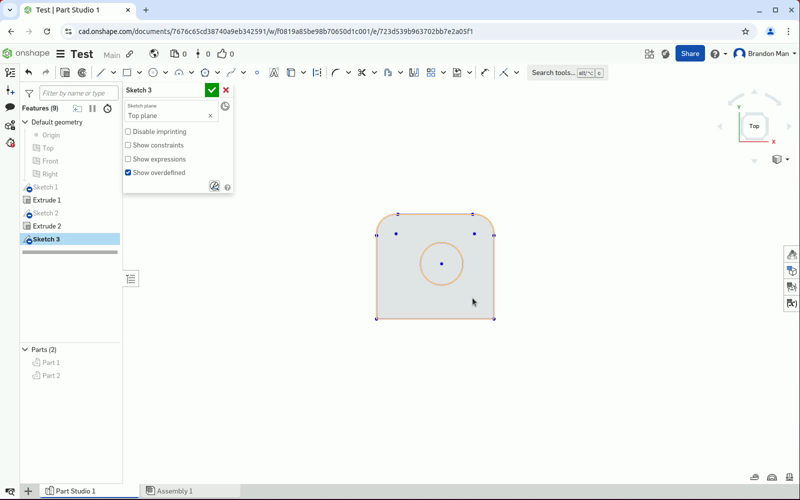
scroll(6)
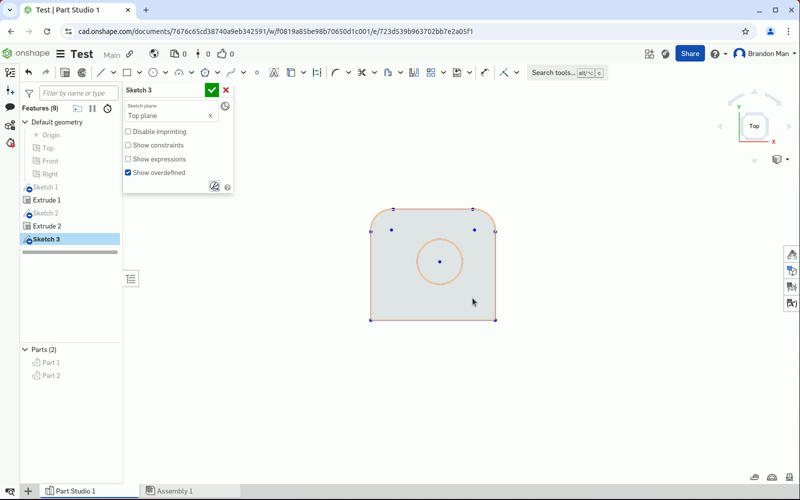
scroll(6)
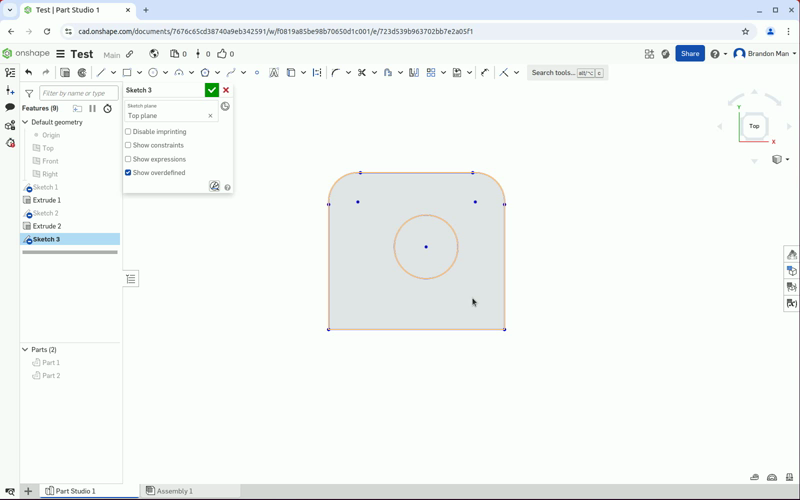
scroll(6)
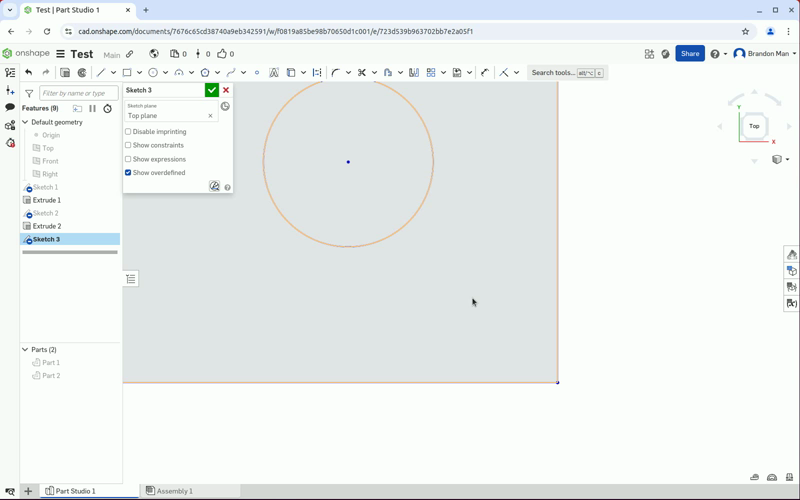
click(472, 297)
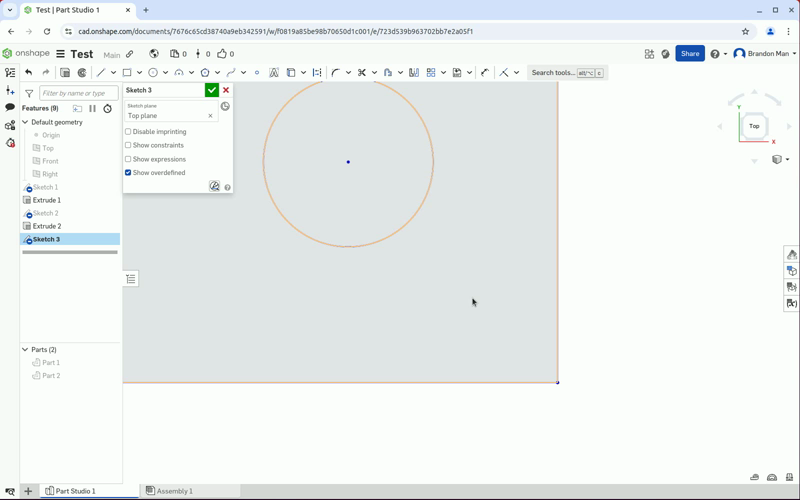
scroll(-6)
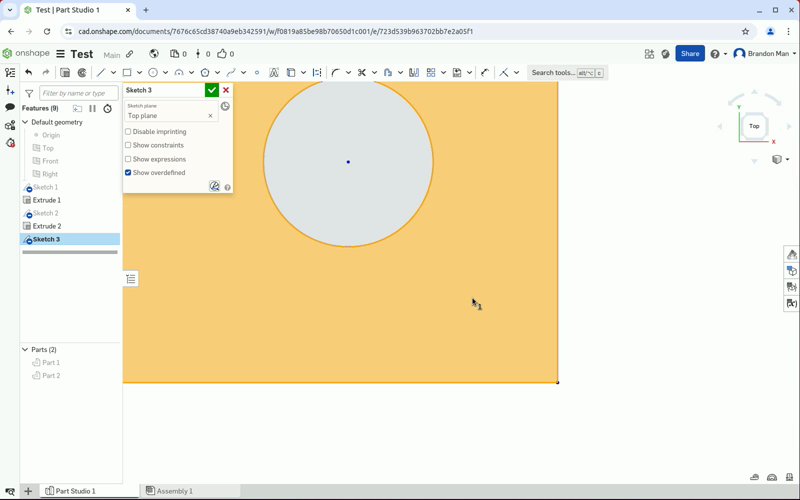
scroll(-6)
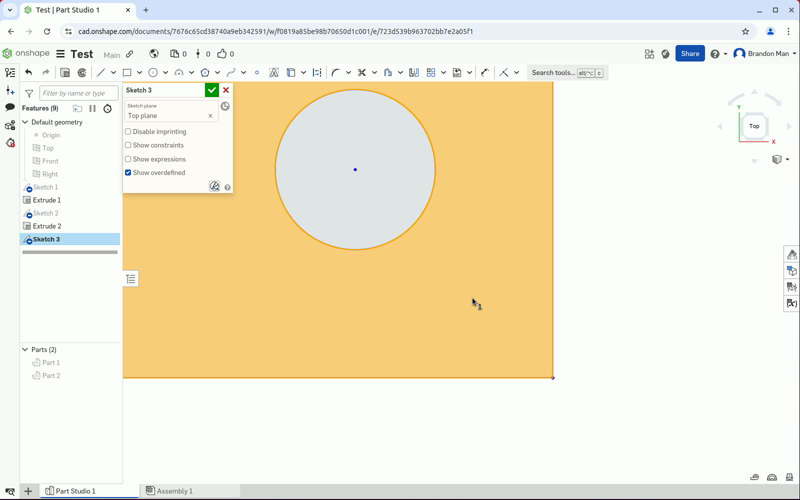
scroll(-6)
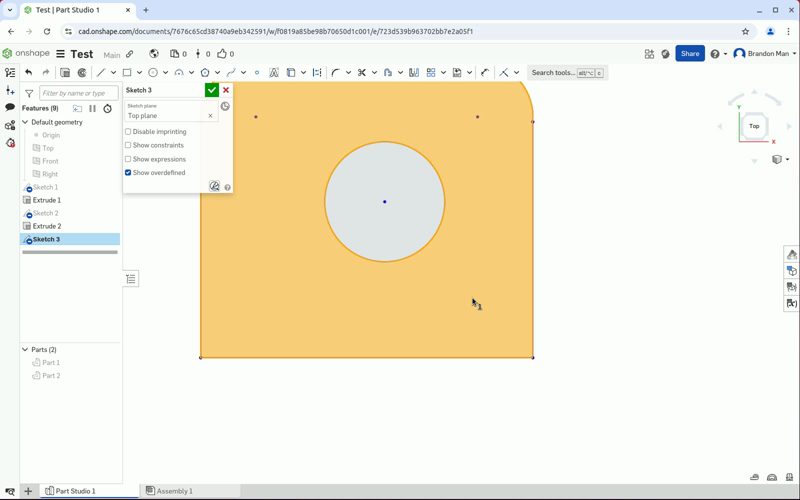
scroll(-6)
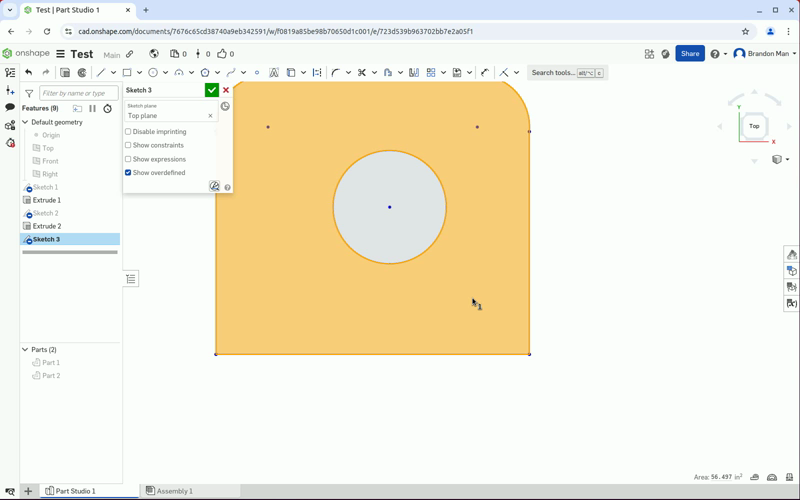
scroll(-6)
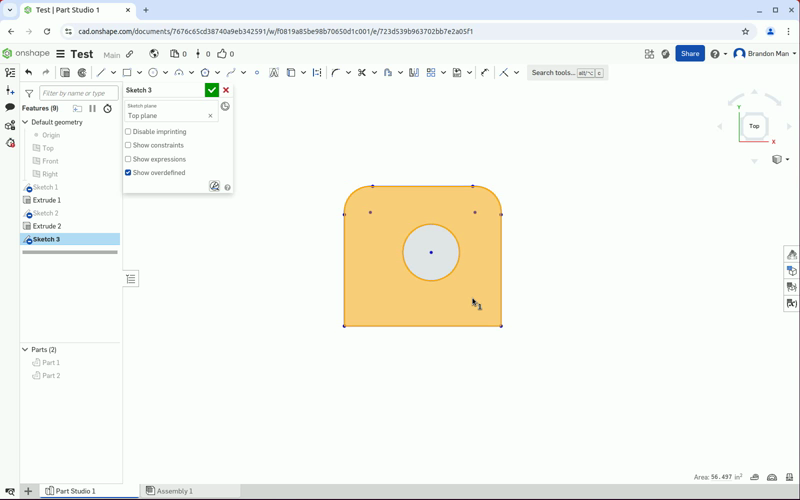
scroll(-6)
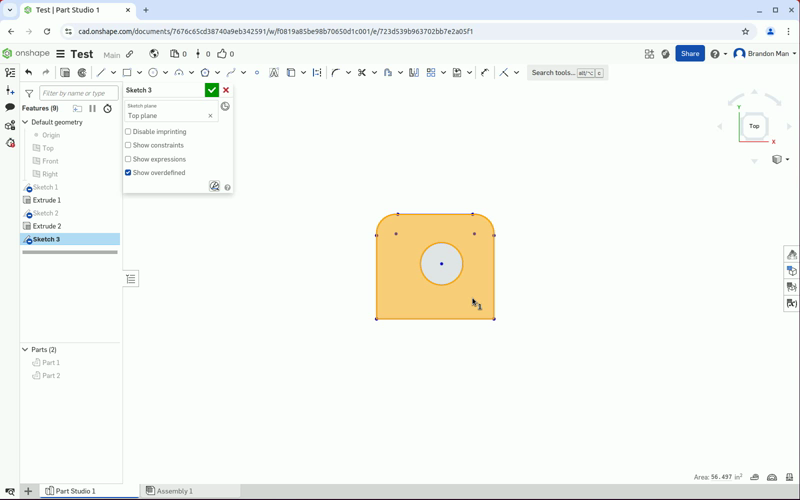
scroll(-6)
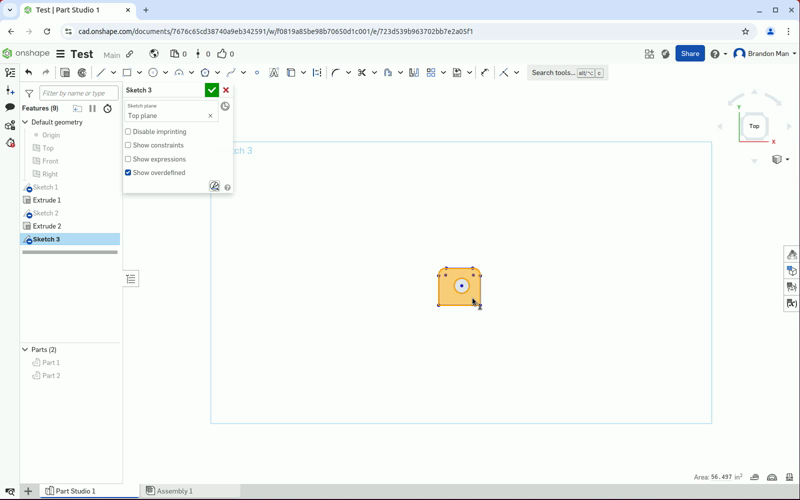
mouse_move(73, 352)
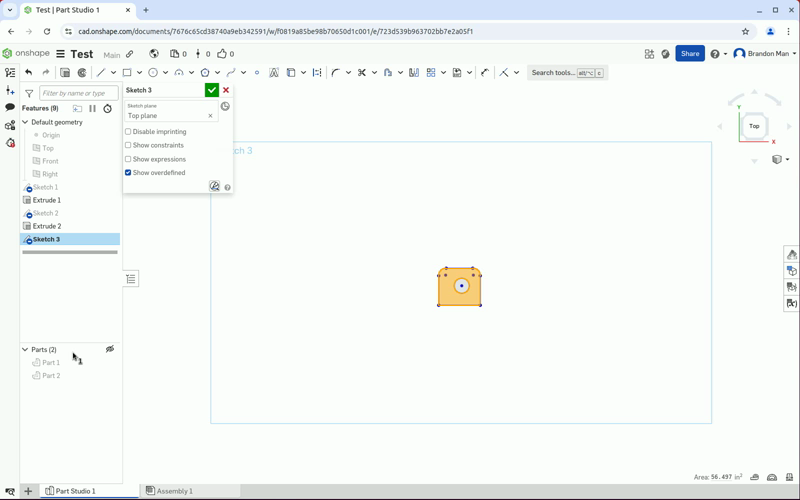
key(shift+y)
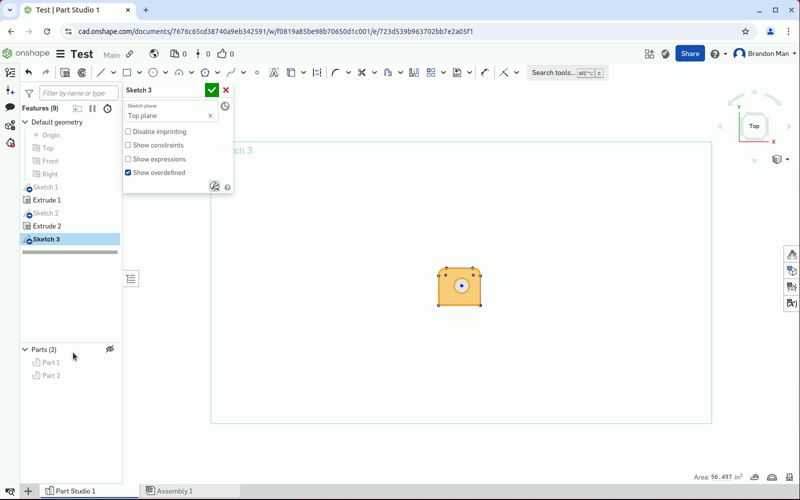
key(shift+e)
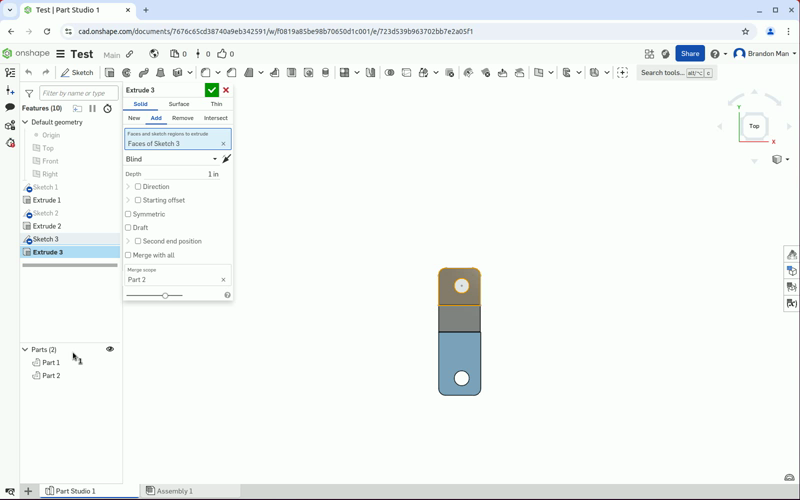
mouse_move(143, 106)
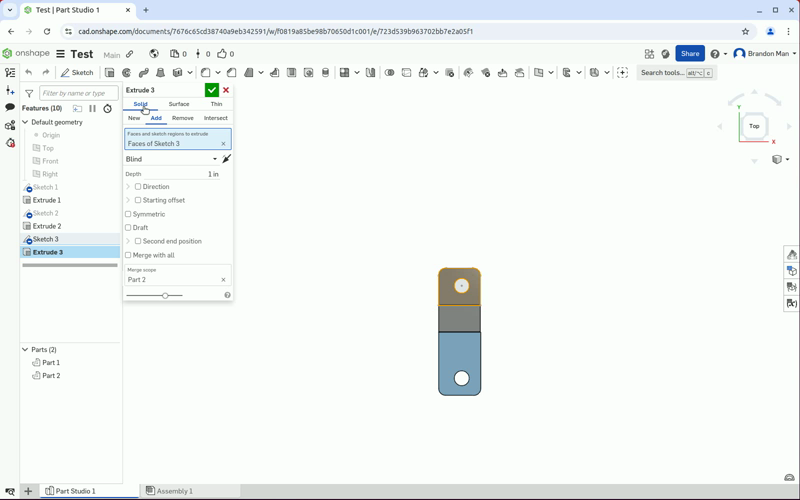
click(143, 106)
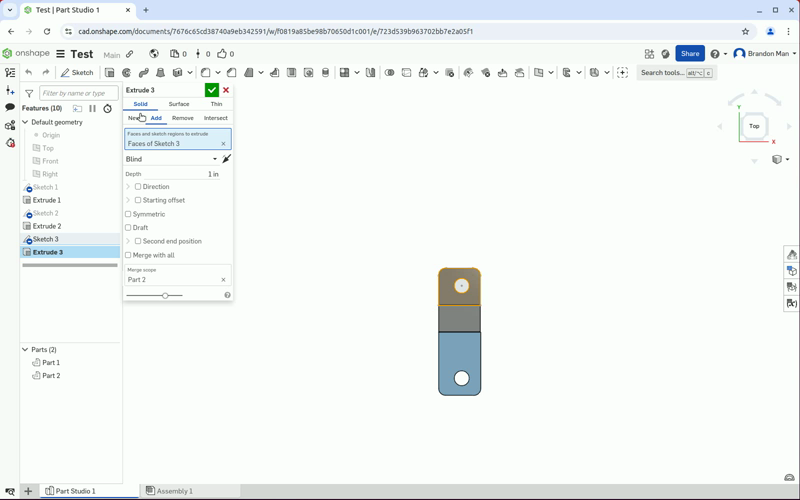
mouse_move(137, 120)
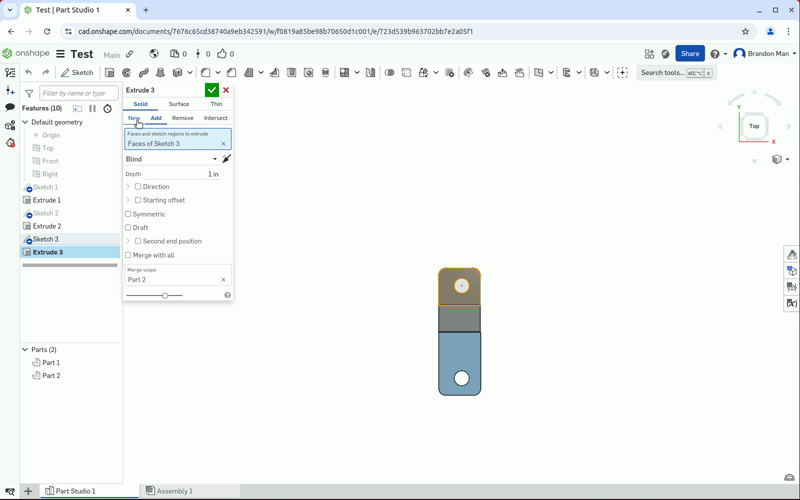
click(137, 120)
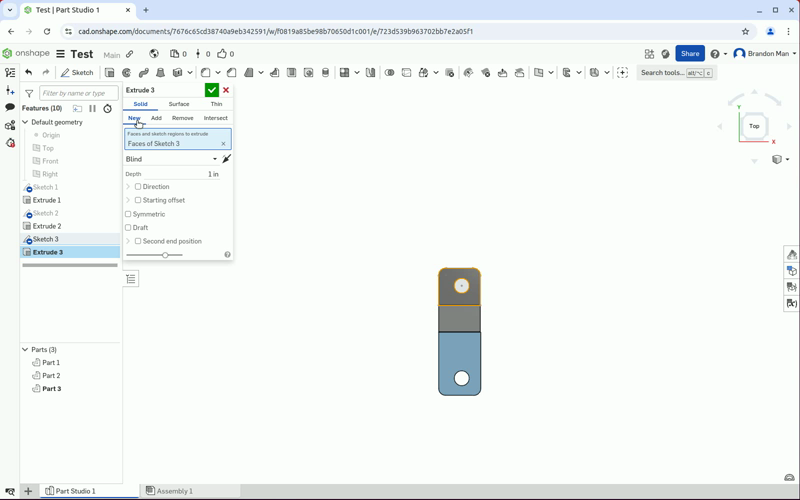
key(tab, 4)
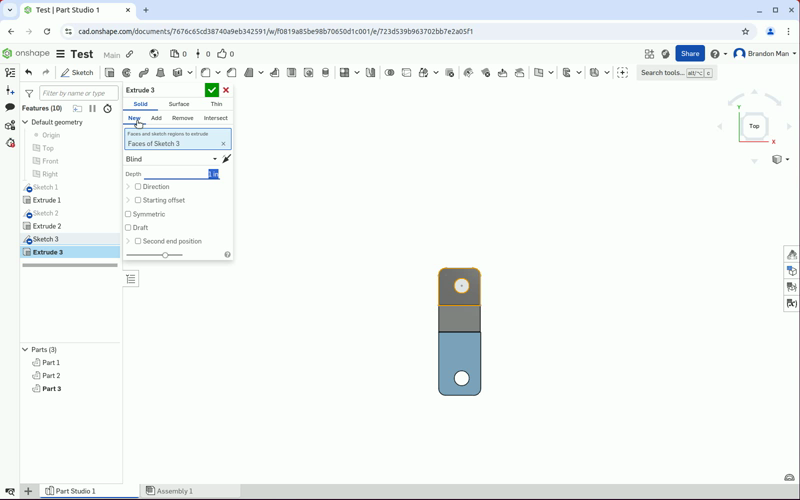
text(2.166)
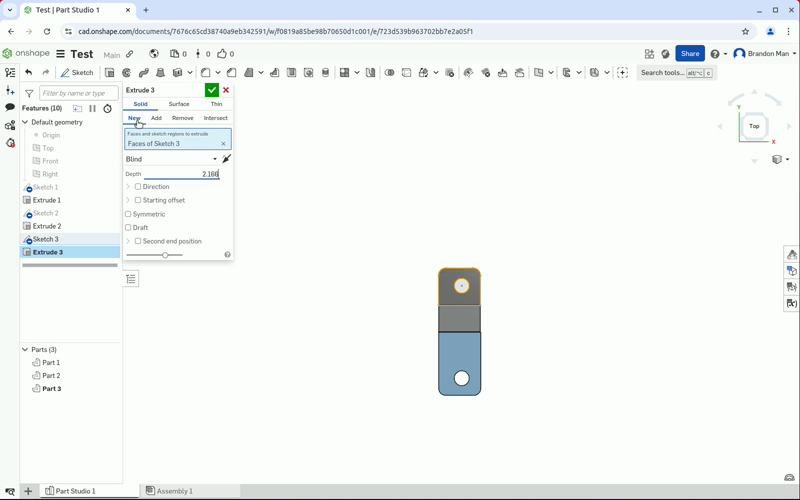
key(enter)
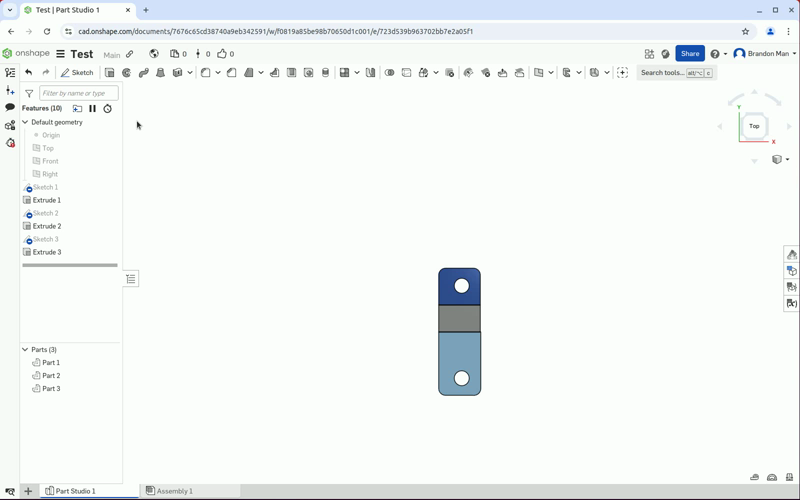
key(shift+h)
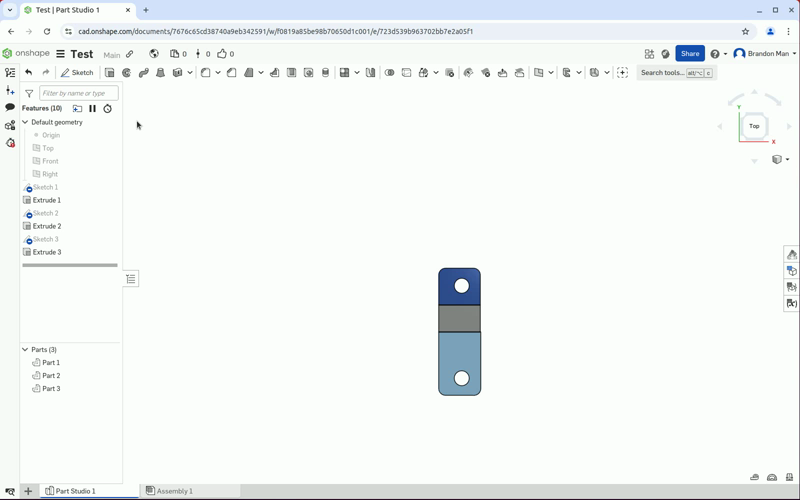
key(shift+h)
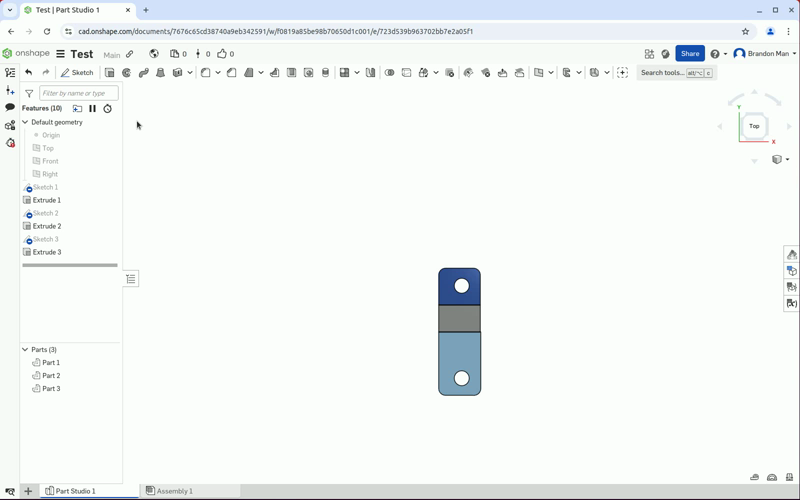
mouse_move(73, 189)
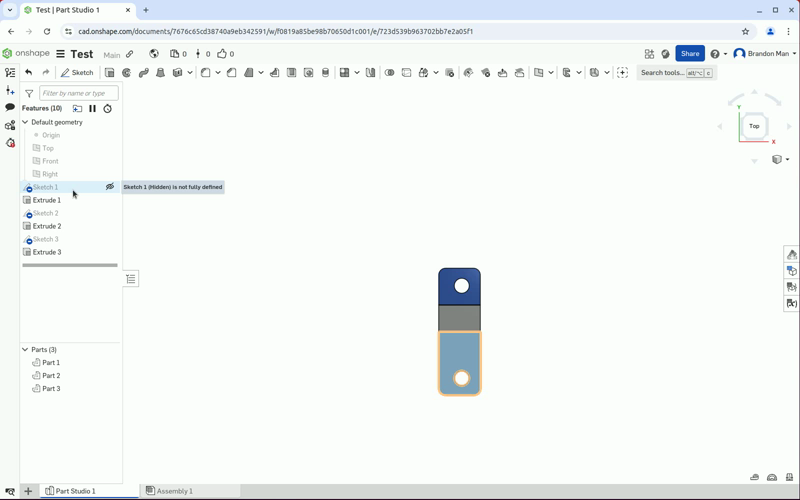
click(73, 189)
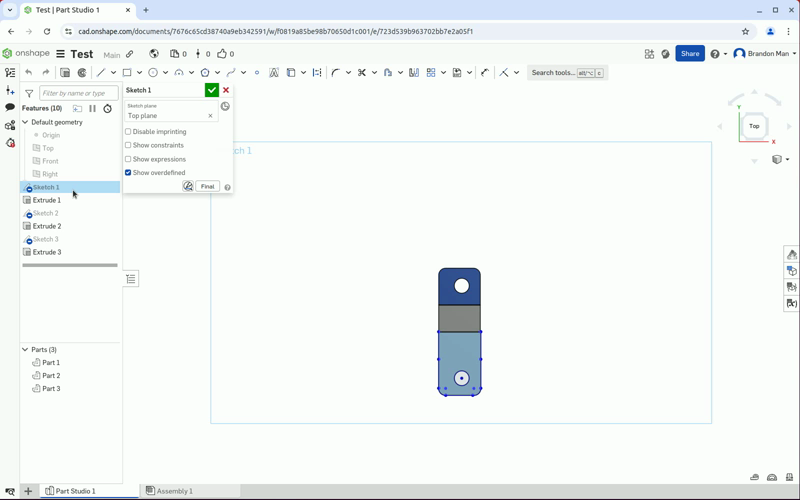
mouse_move(229, 92)
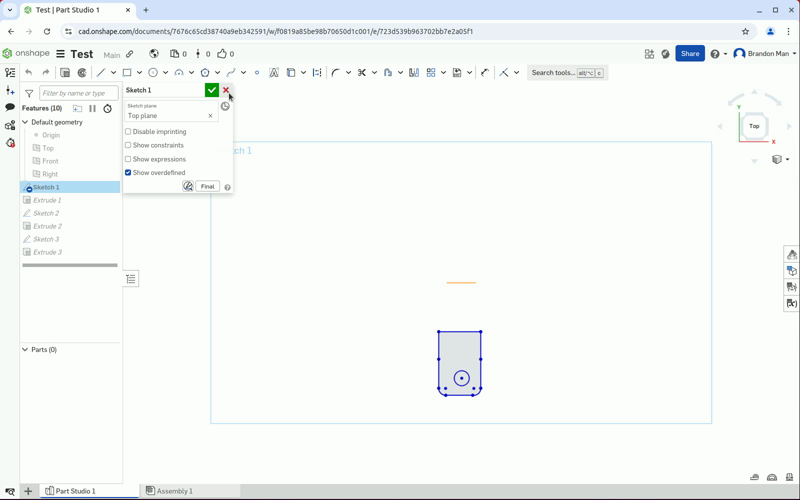
click(229, 92)
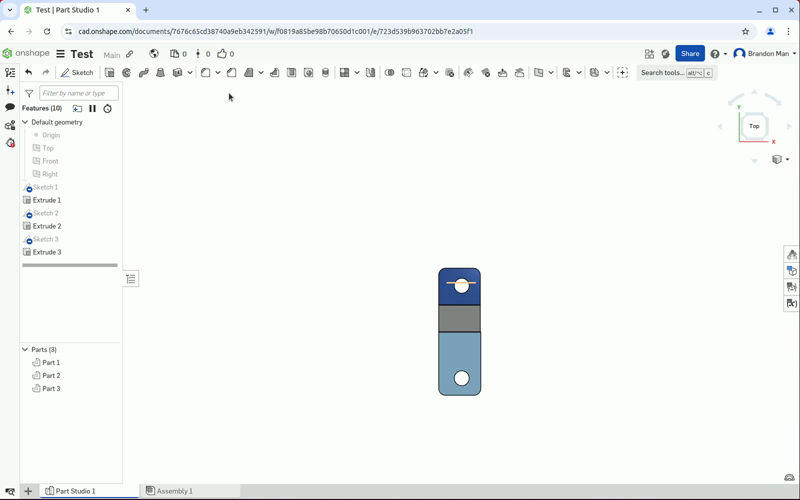
mouse_move(541, 75)
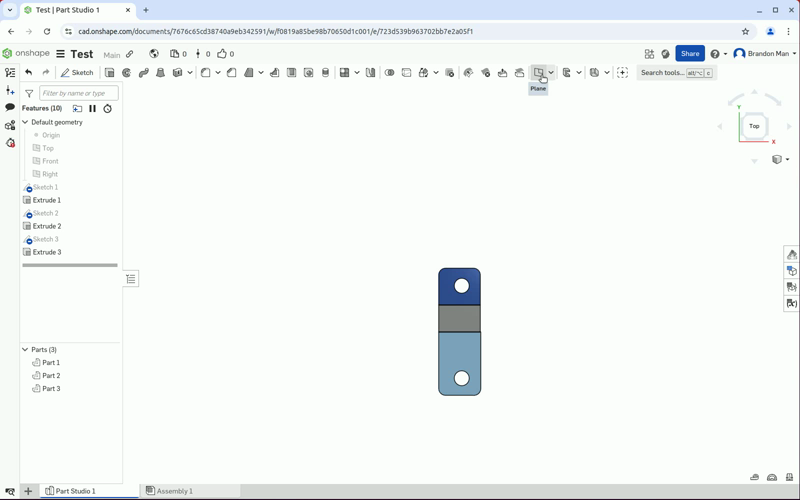
click(541, 75)
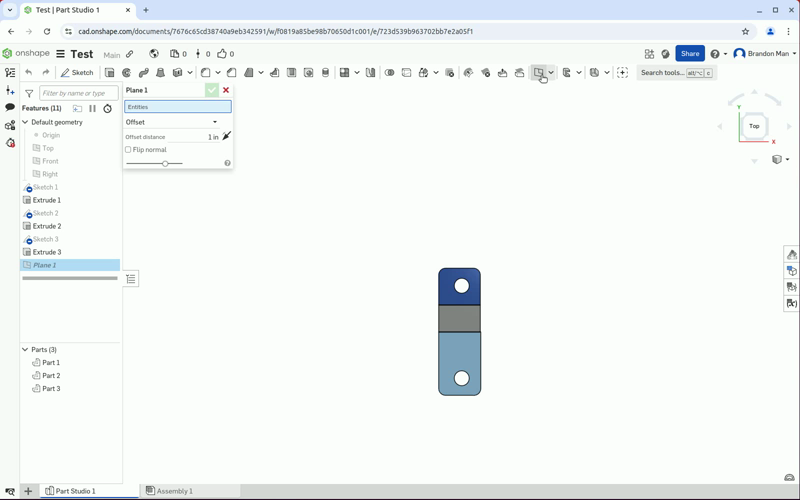
mouse_move(73, 150)
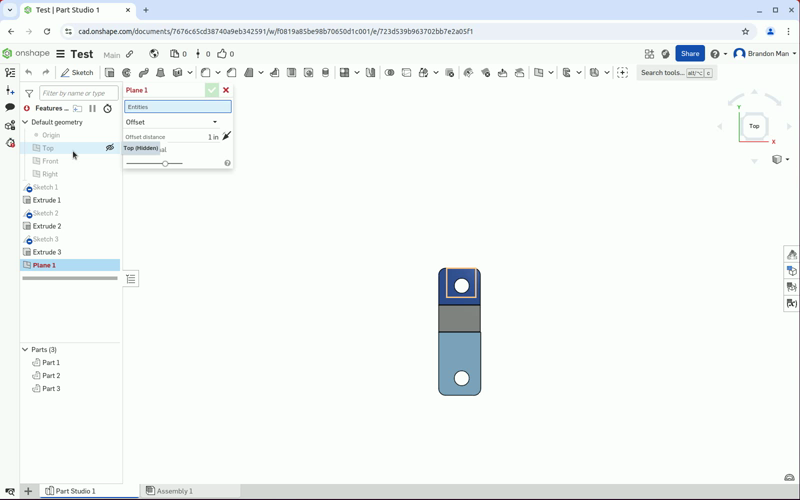
click(73, 150)
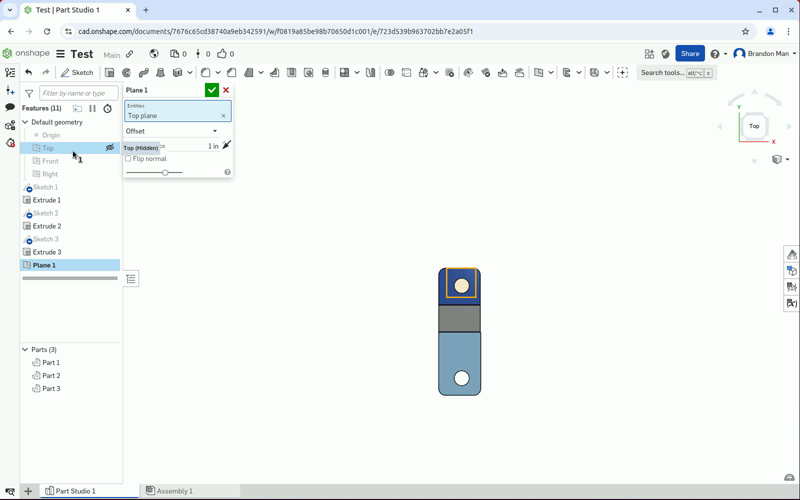
key(tab, 2)
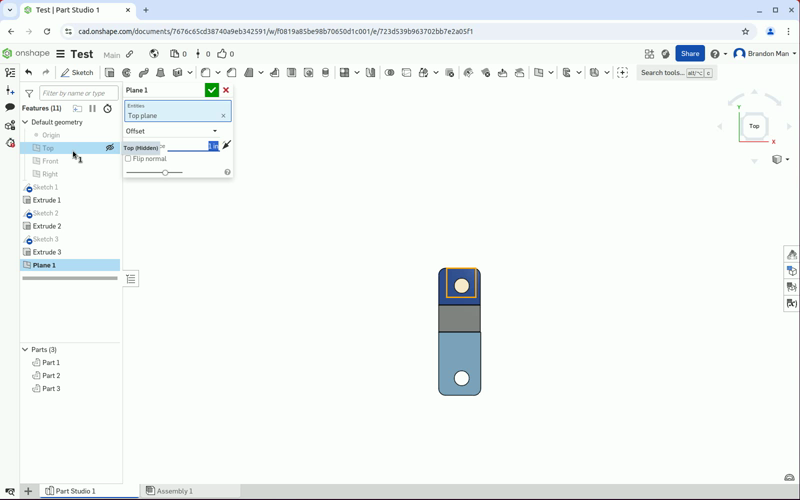
text(2.157)
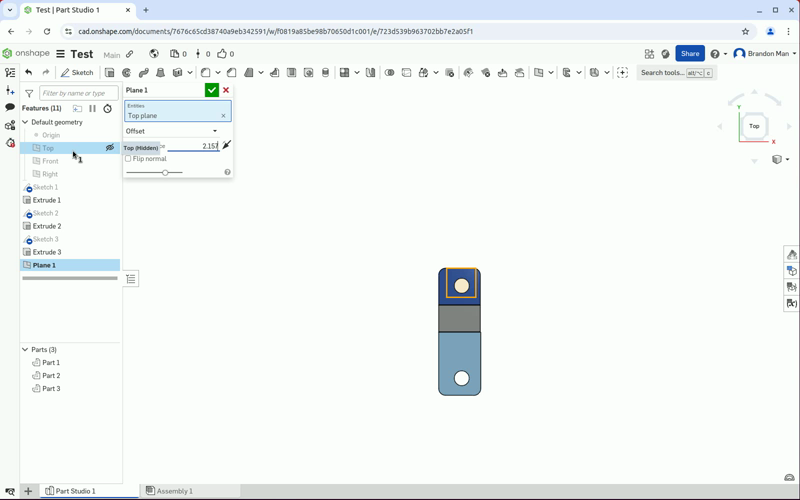
key(enter, 2)
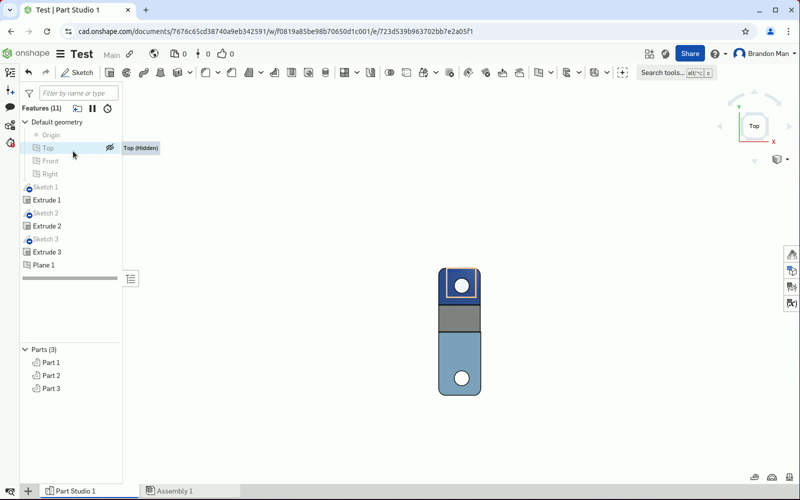
key(shift+s)
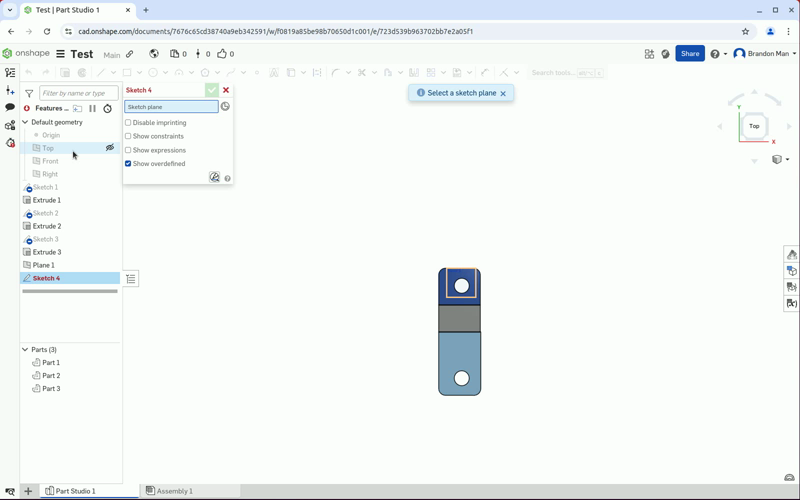
mouse_move(73, 267)
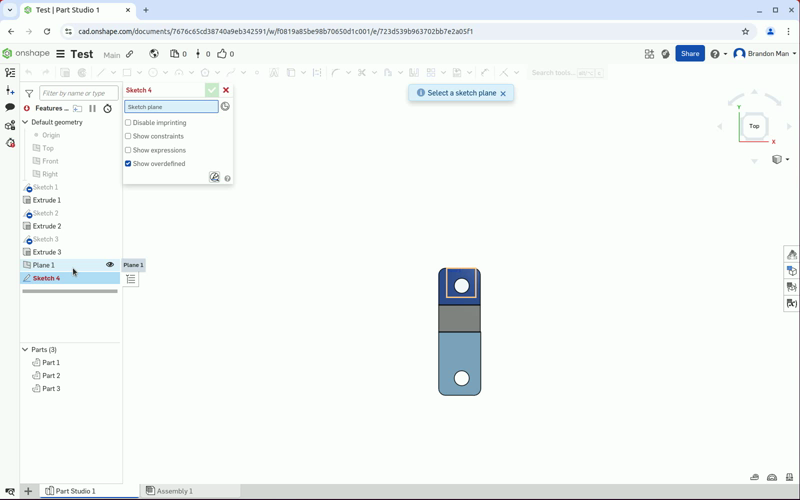
click(73, 267)
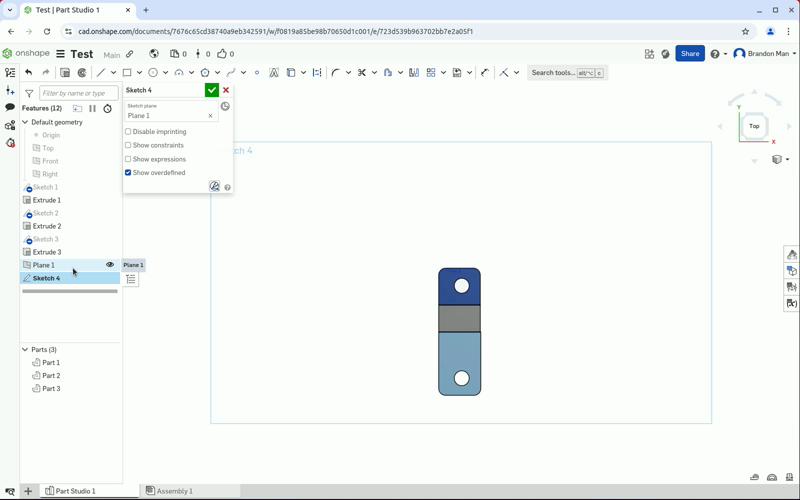
mouse_move(73, 352)
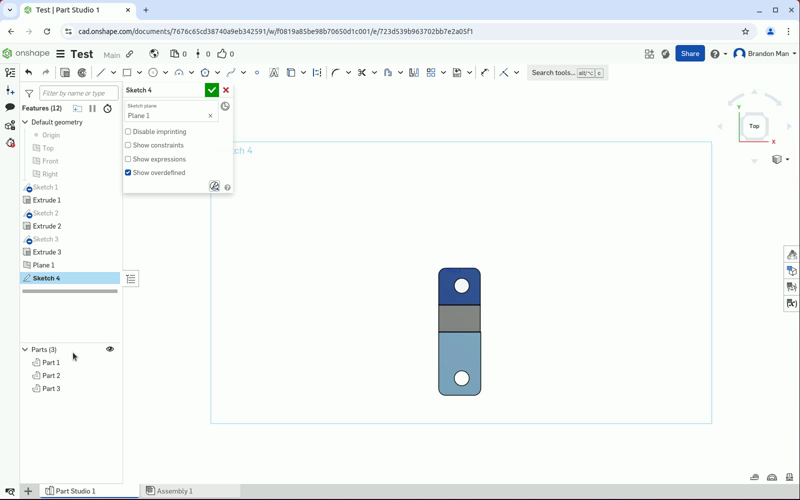
key(y)
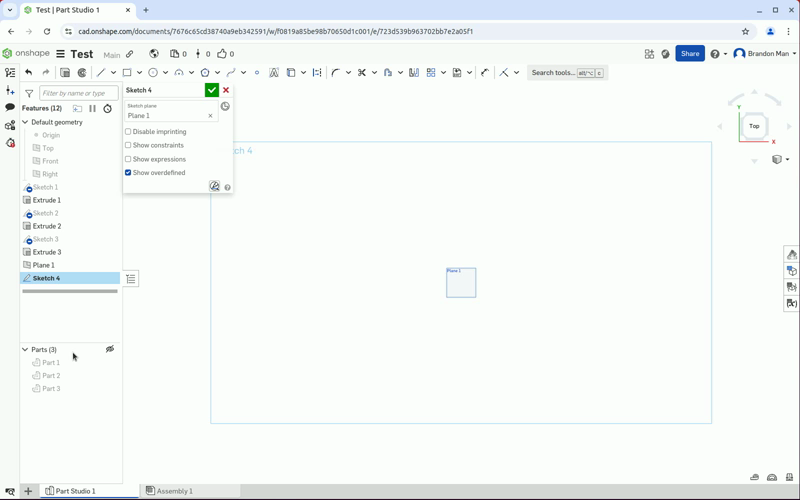
key(l)
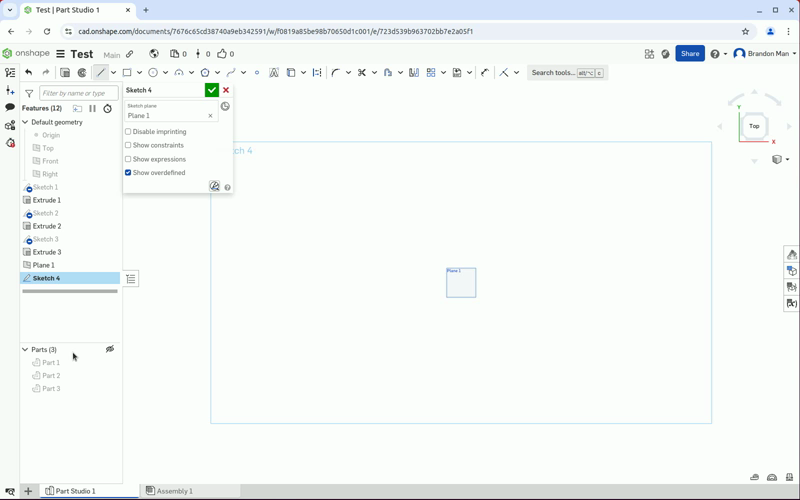
key_down(shift)
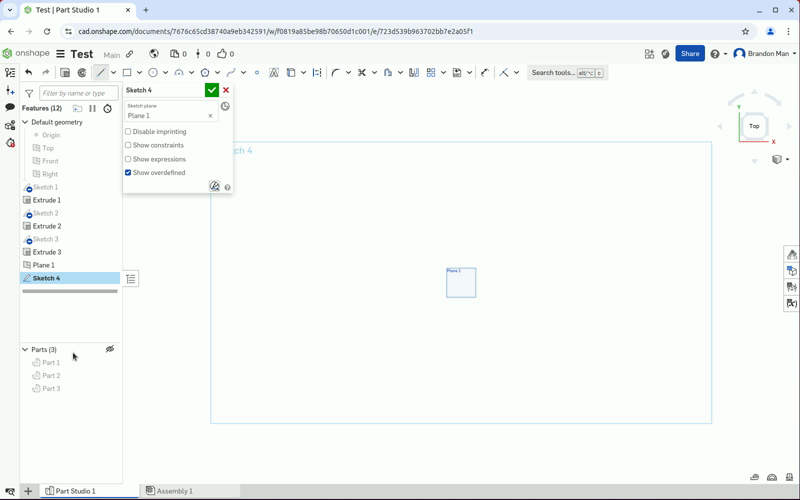
mouse_move(438, 354)
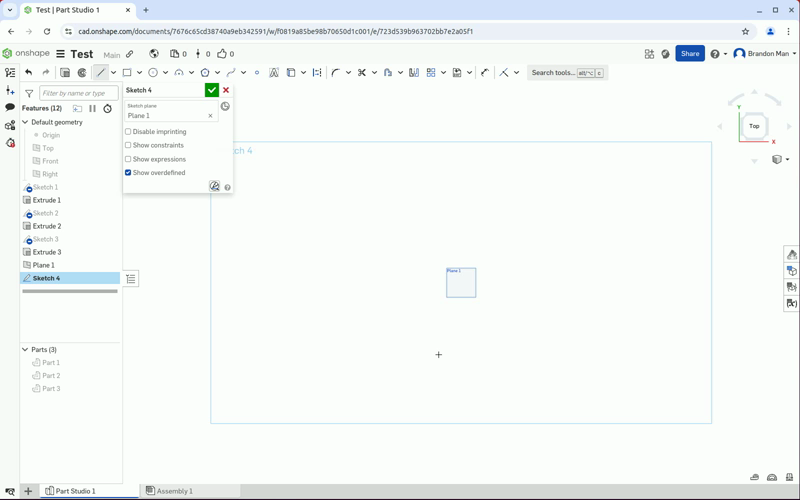
click(438, 354)
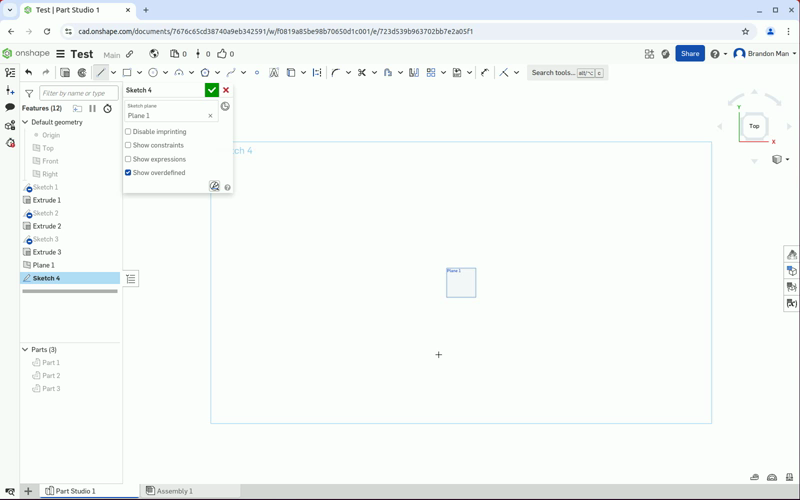
key_up(shift)
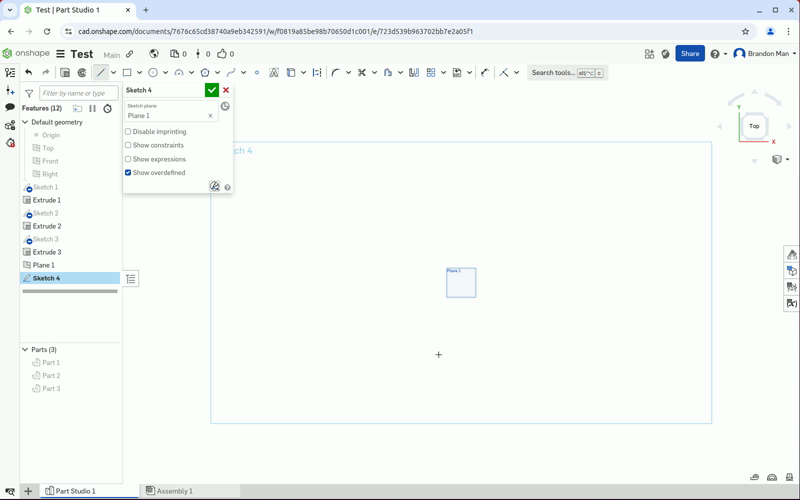
key_down(shift)
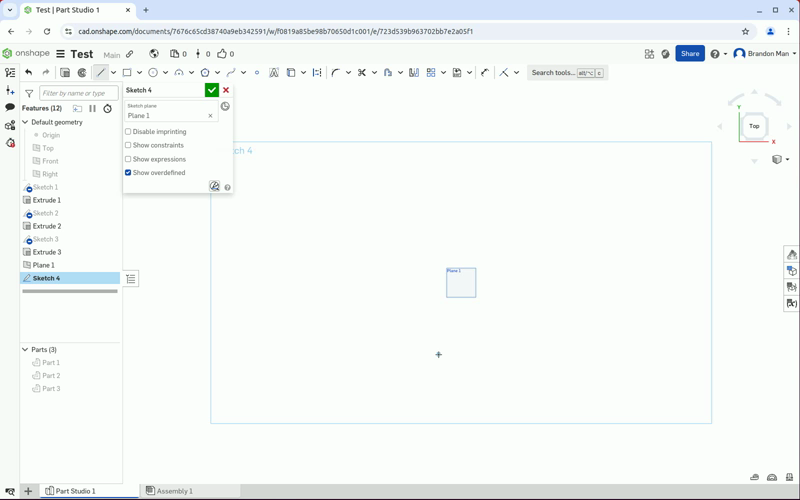
mouse_move(468, 354)
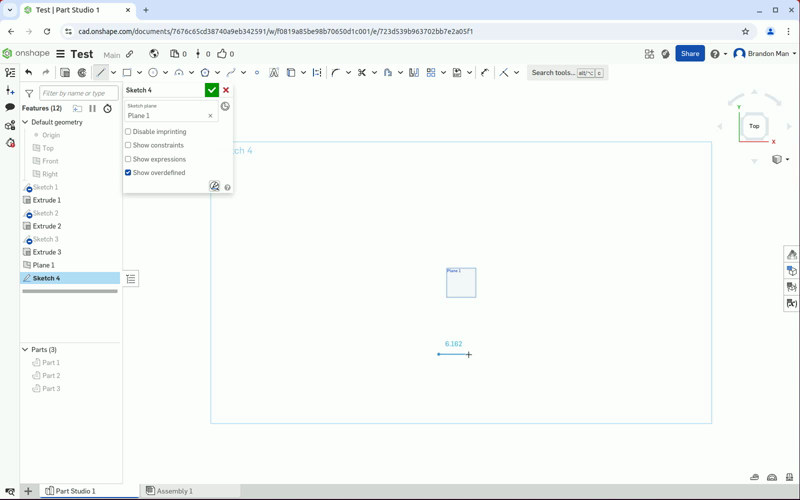
mouse_move(480, 354)
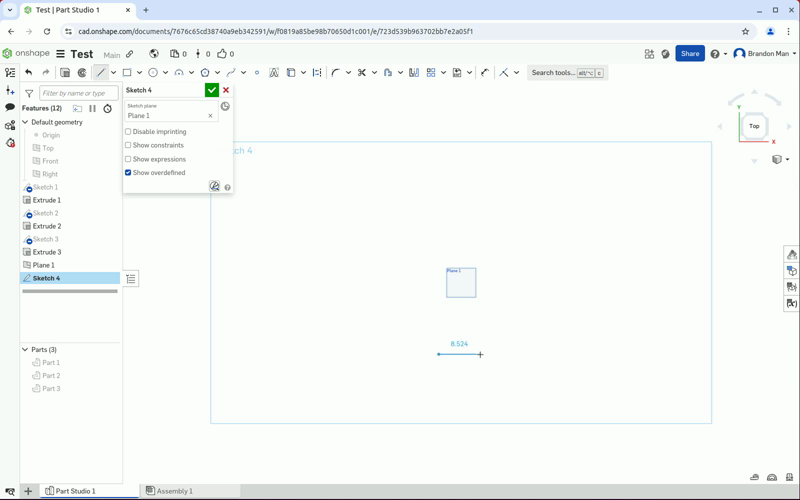
click(480, 354)
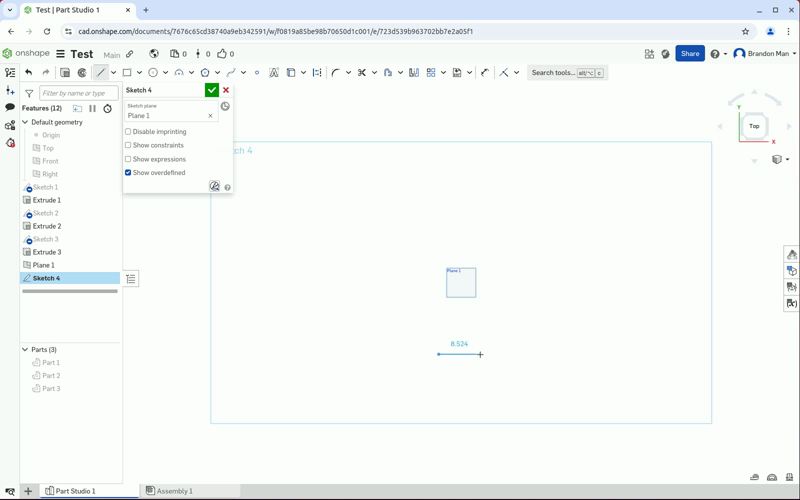
key_up(shift)
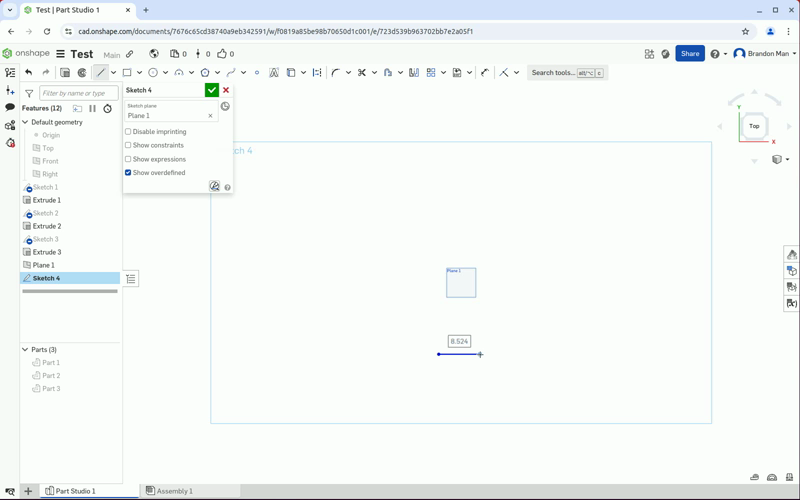
key_down(shift)
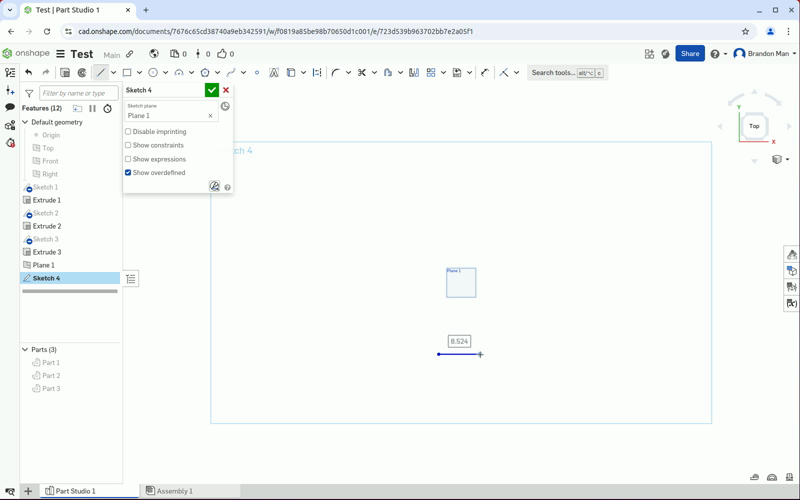
mouse_move(510, 354)
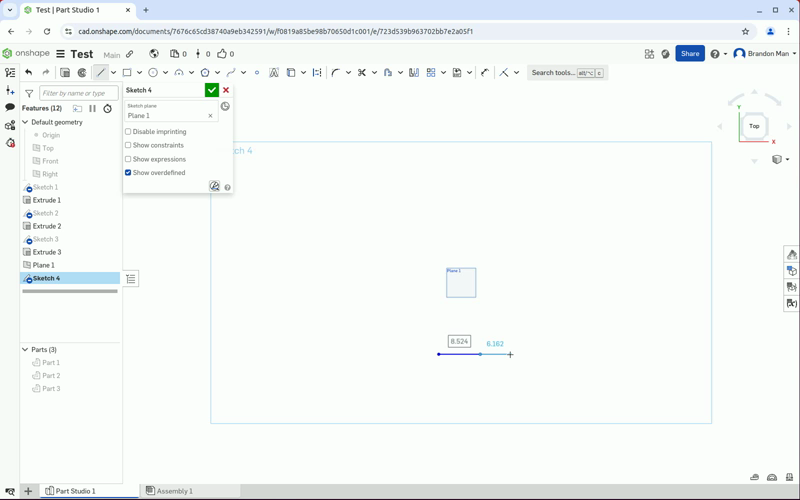
mouse_move(480, 310)
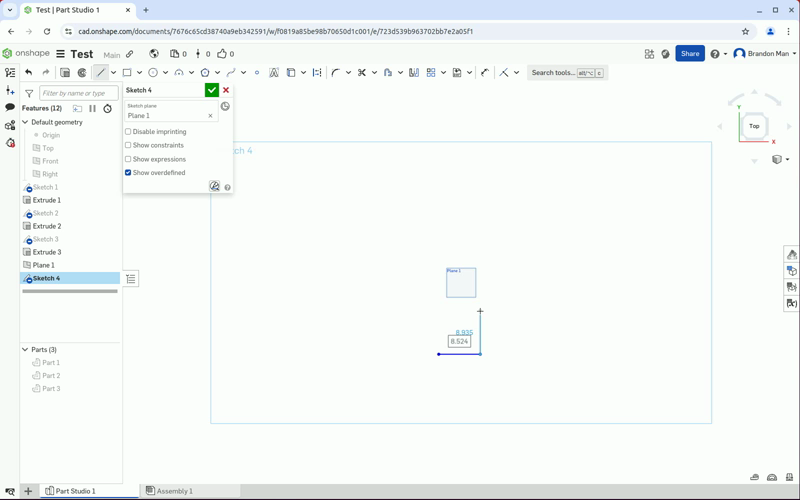
click(480, 310)
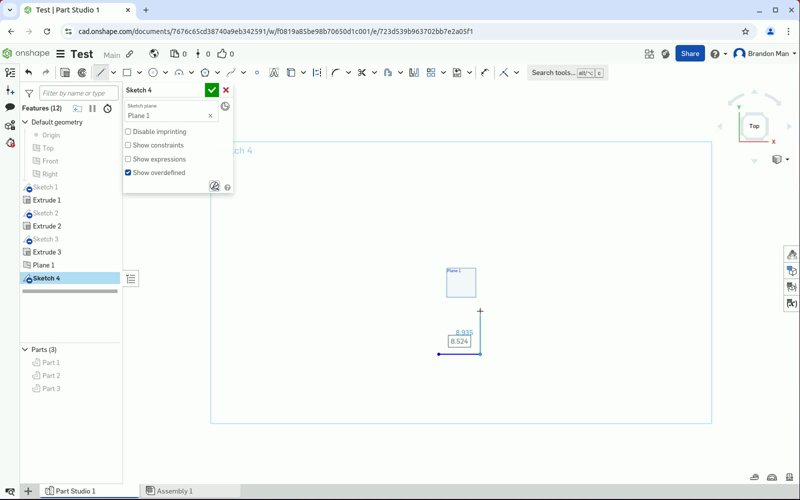
key_up(shift)
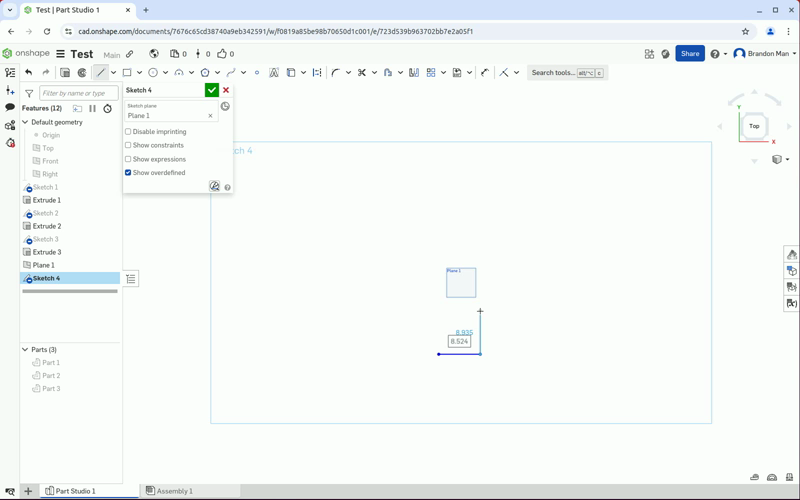
key_down(shift)
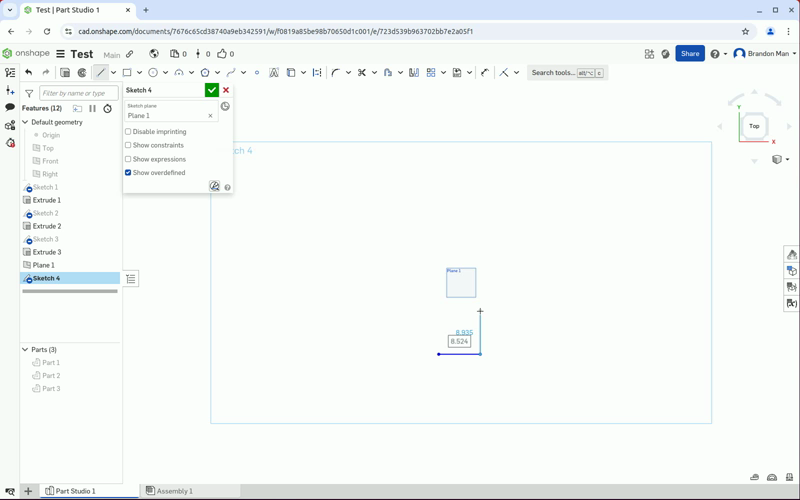
mouse_move(510, 310)
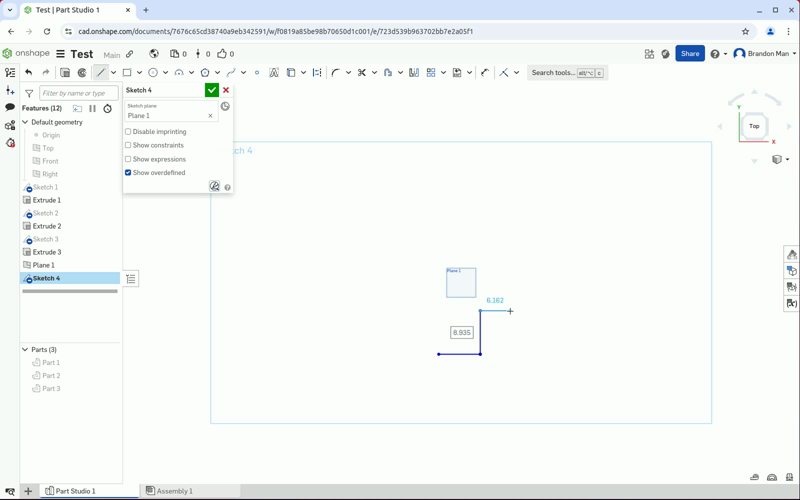
mouse_move(438, 310)
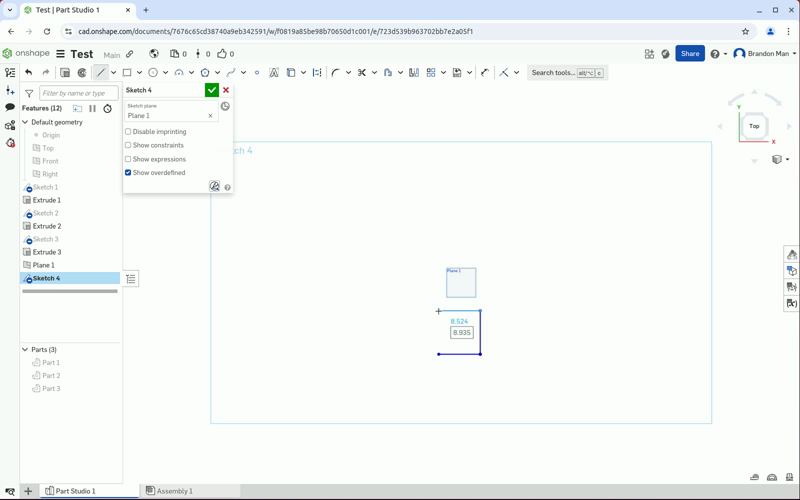
click(438, 310)
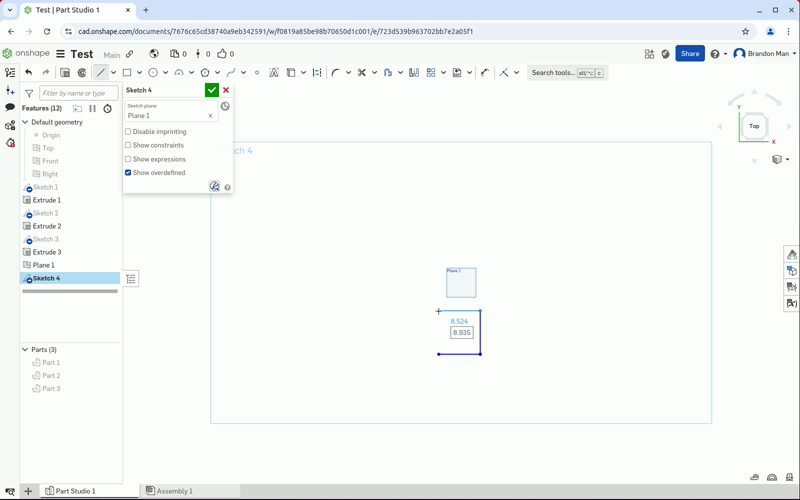
key_up(shift)
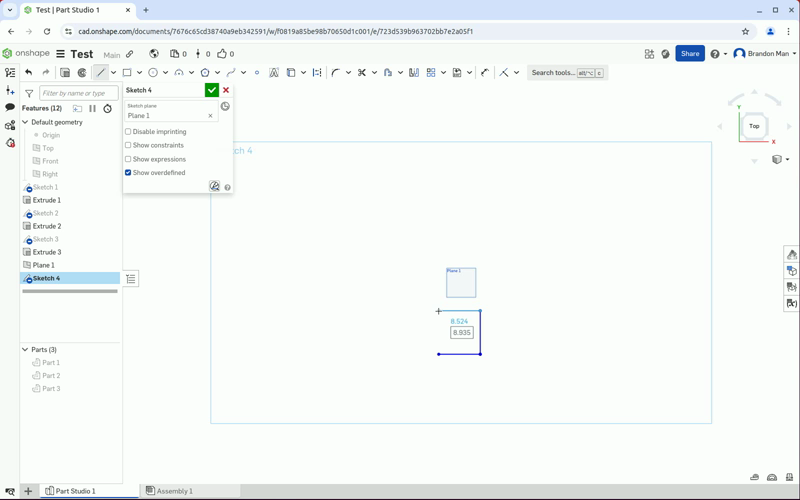
mouse_move(468, 310)
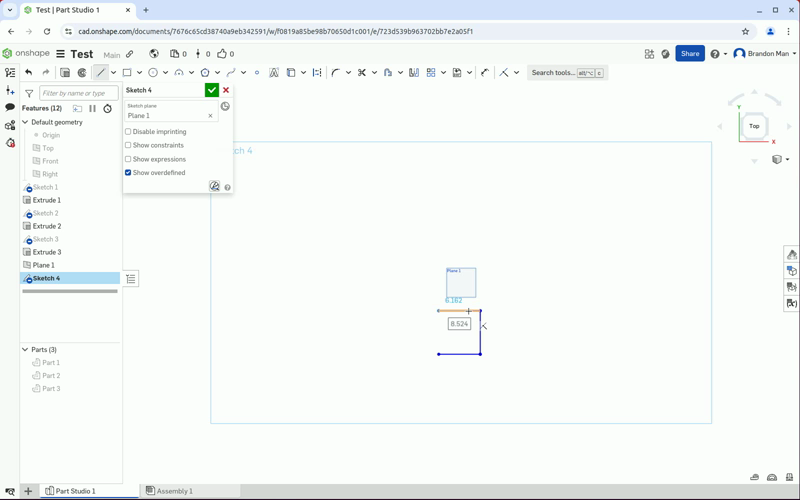
key_down(shift)
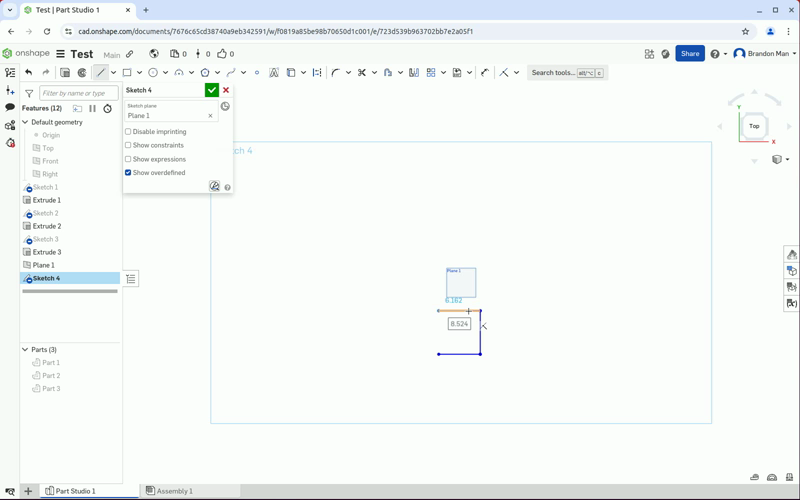
mouse_move(438, 354)
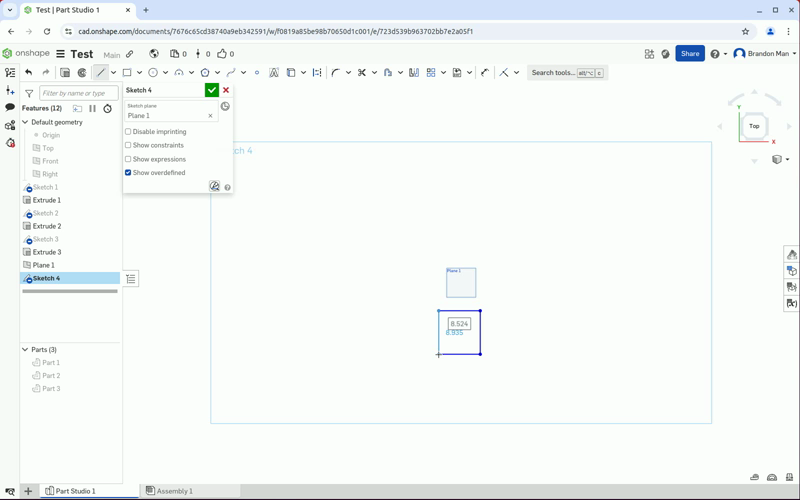
key_up(shift)
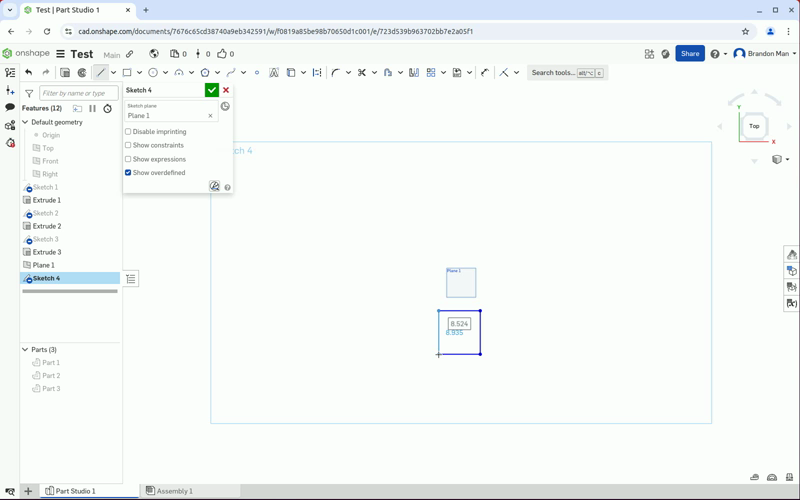
click(438, 354)
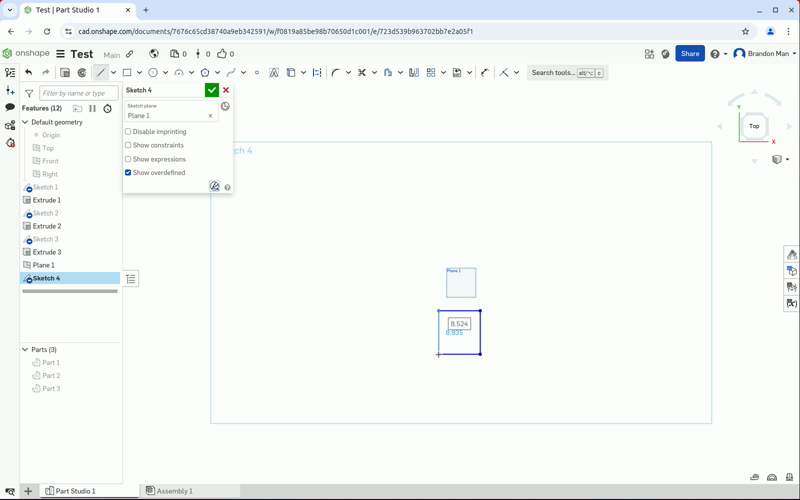
key(esc)
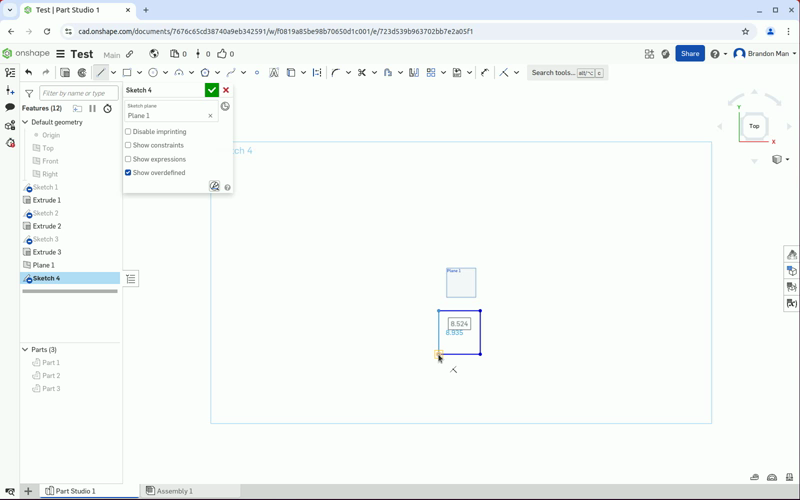
mouse_move(476, 312)
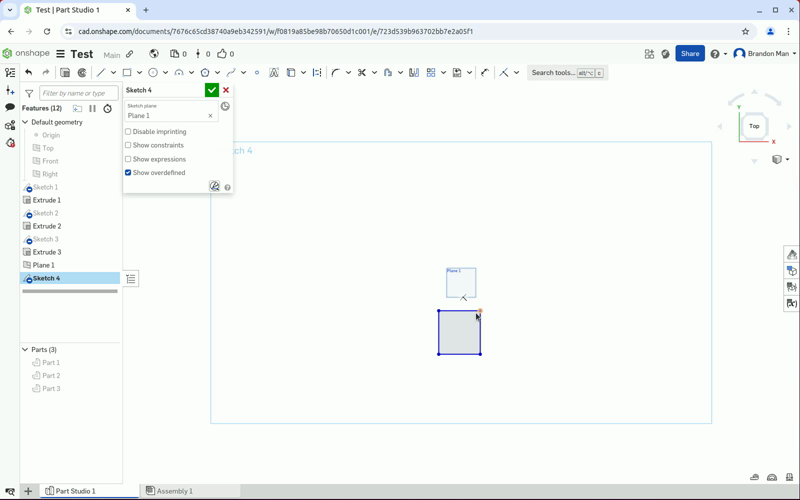
click(476, 312)
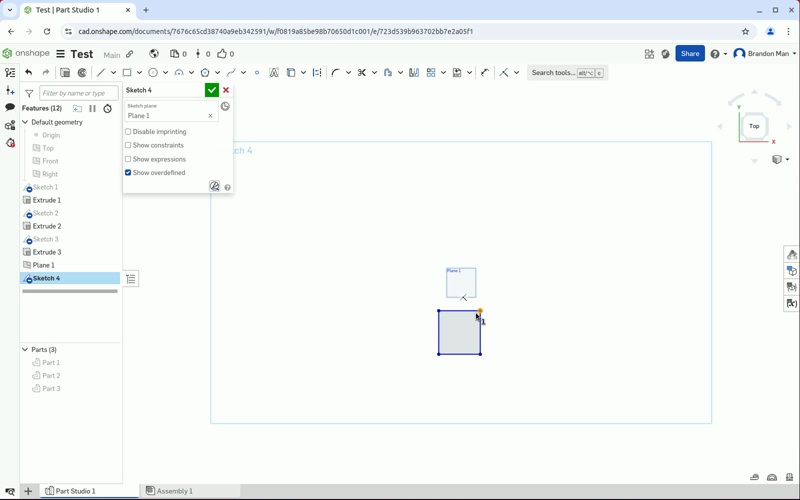
mouse_move(73, 352)
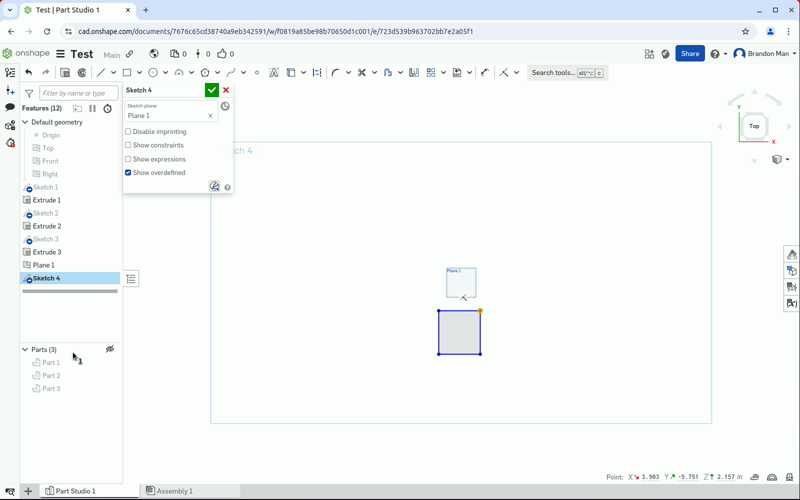
key(shift+y)
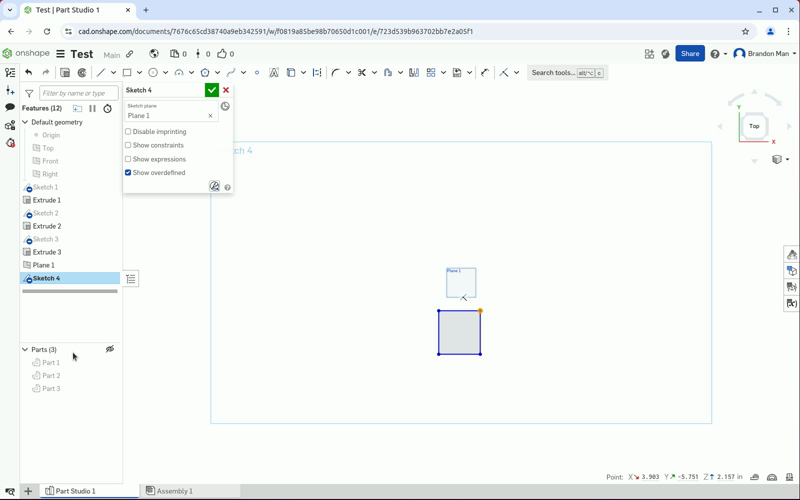
key(shift+e)
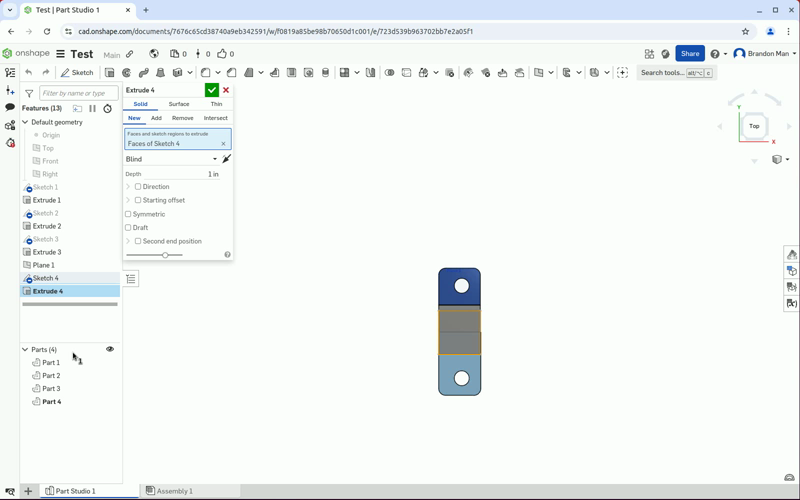
mouse_move(143, 106)
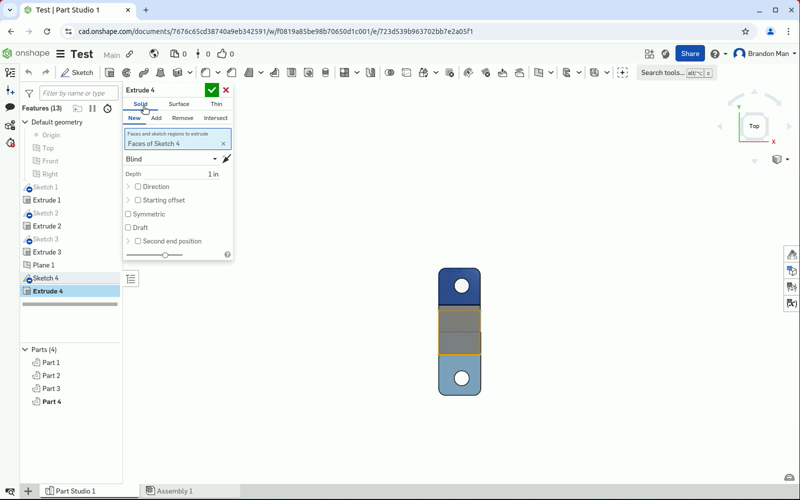
click(143, 106)
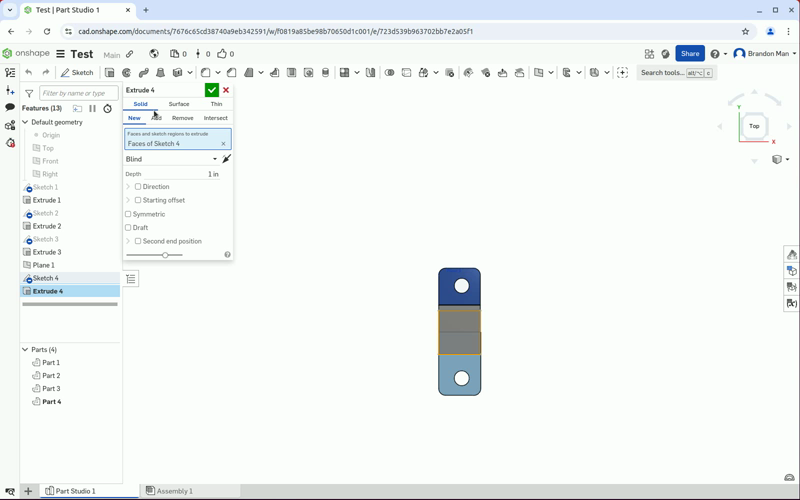
mouse_move(186, 120)
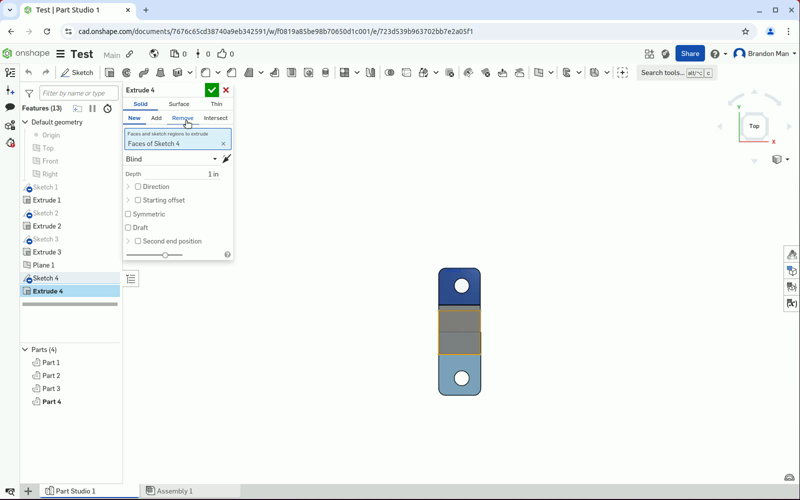
click(186, 120)
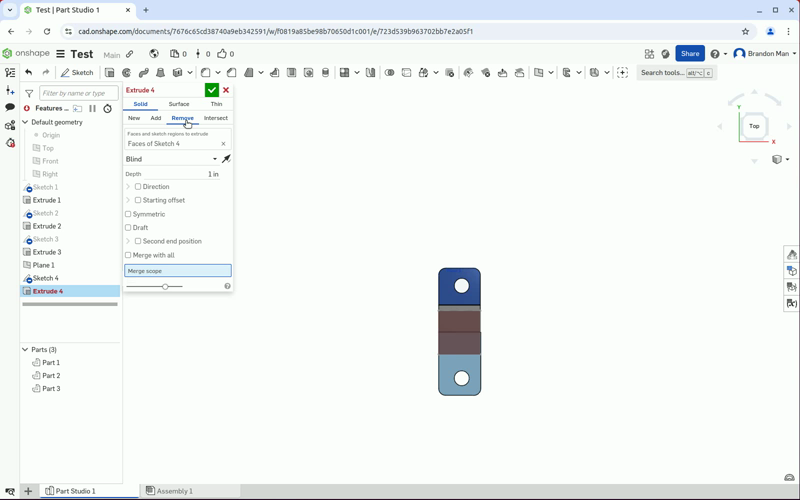
key(tab, 4)
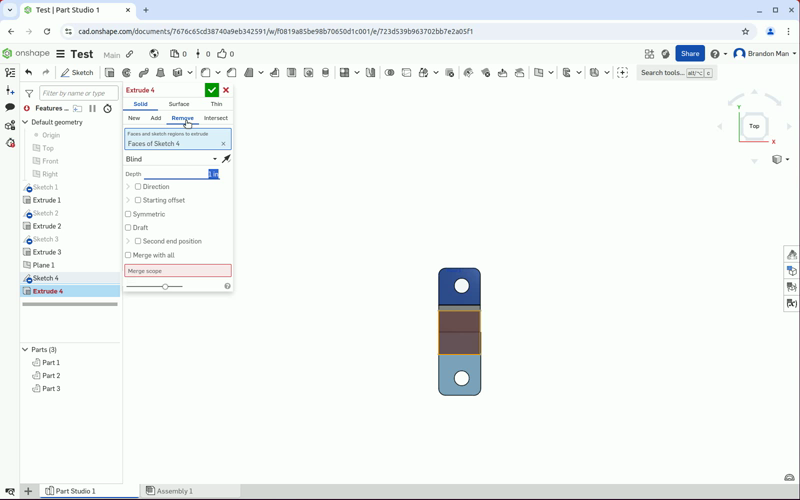
text(0.722)
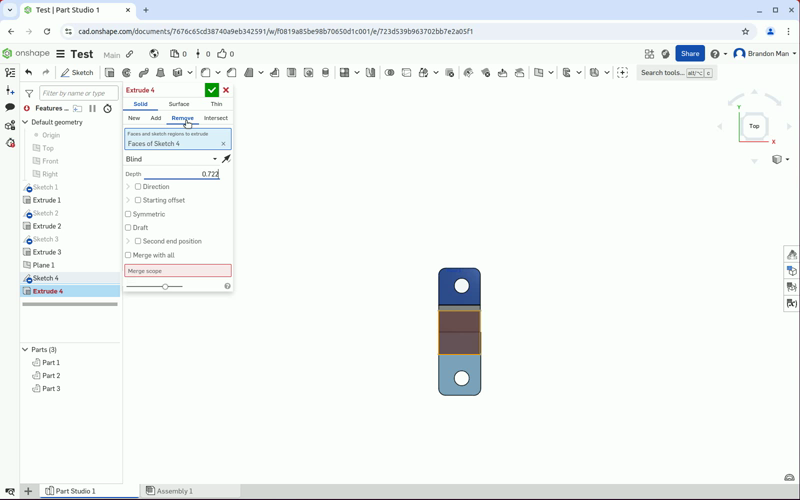
key(tab, 6)
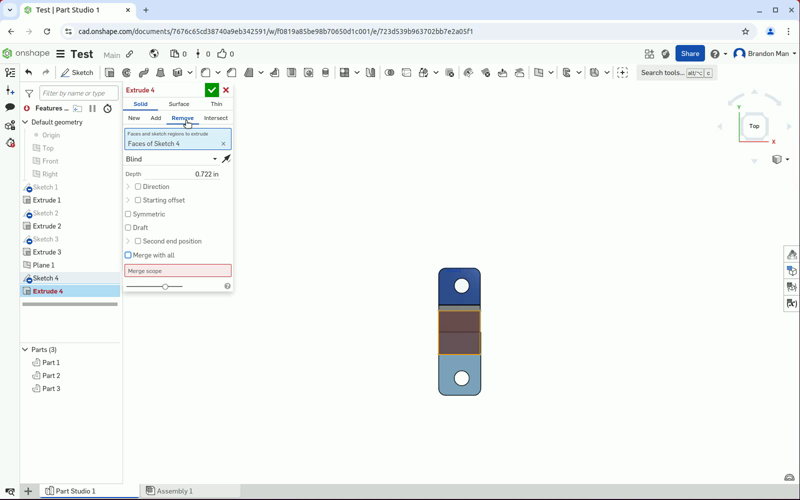
key(space)
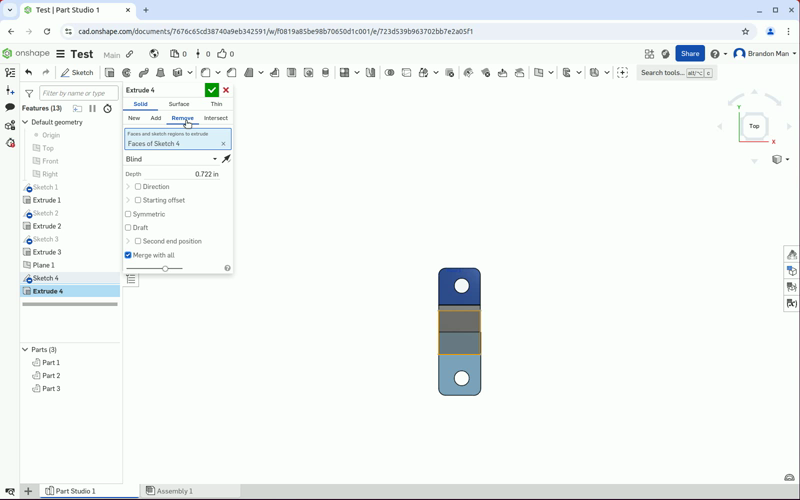
key(enter)
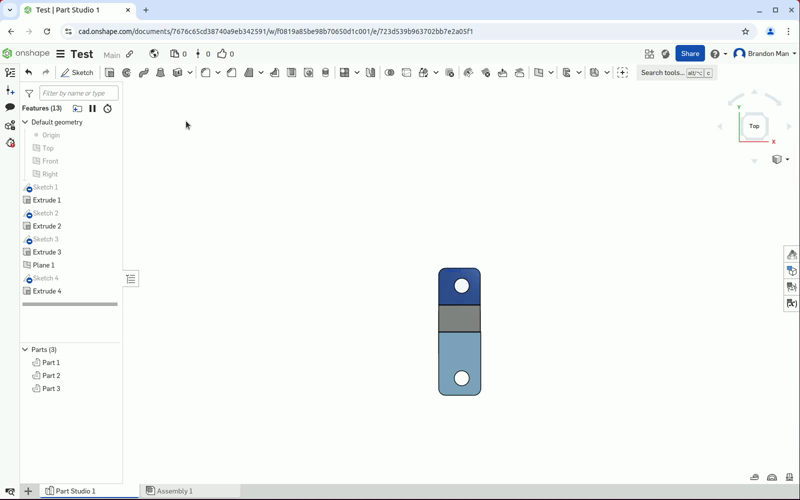
key(shift+h)
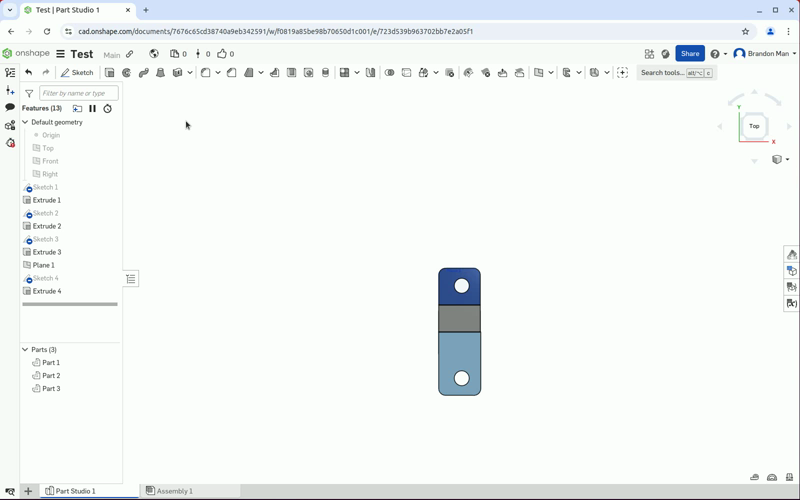
key(shift+h)
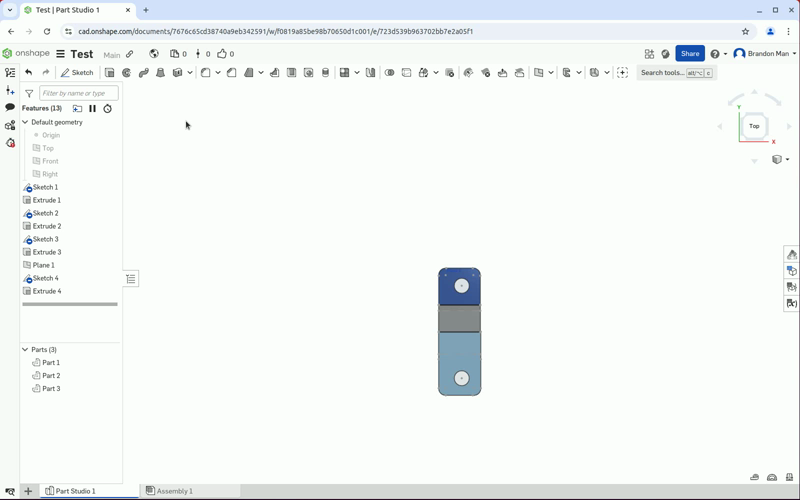
key(shift+7)
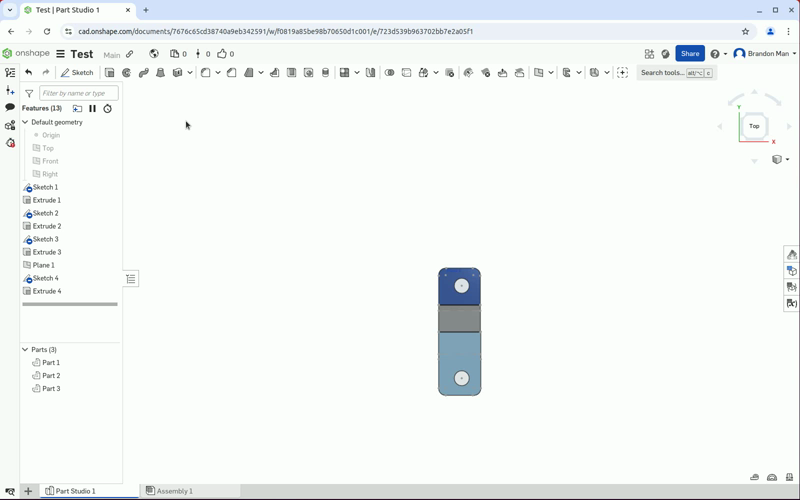
key(up, 3)
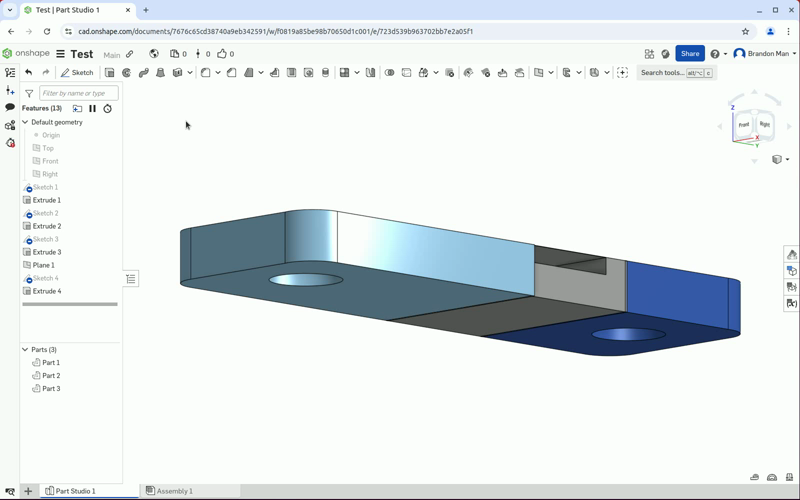
key(left, 3)
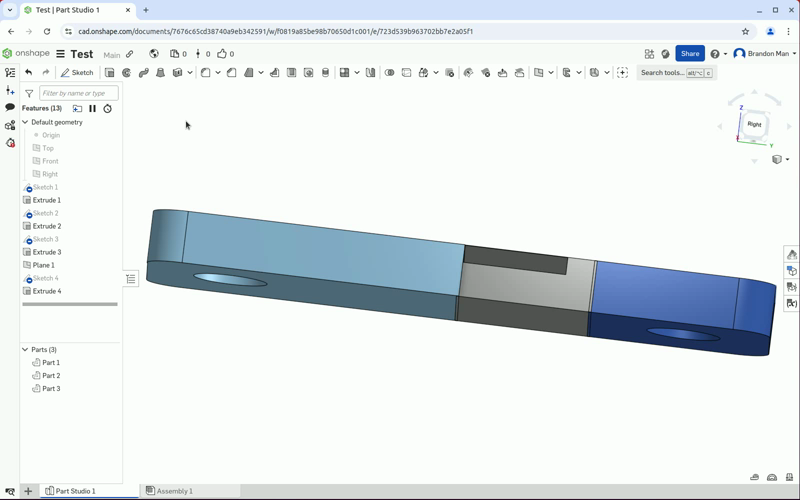
key(right, 3)
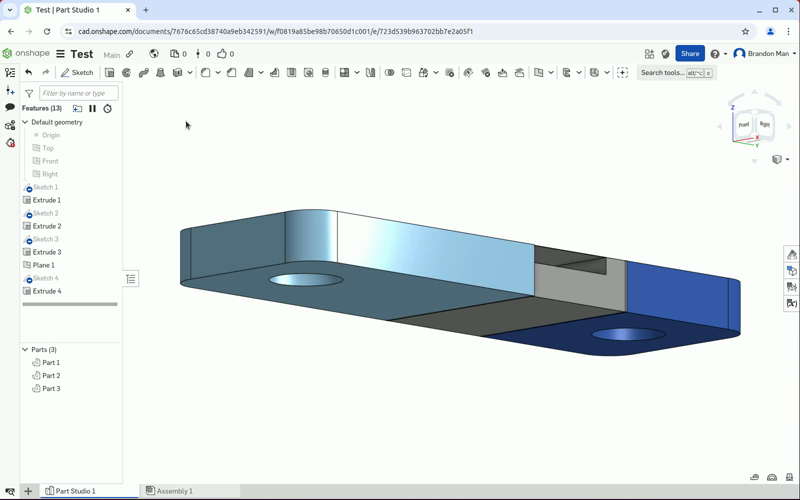
key(down, 3)
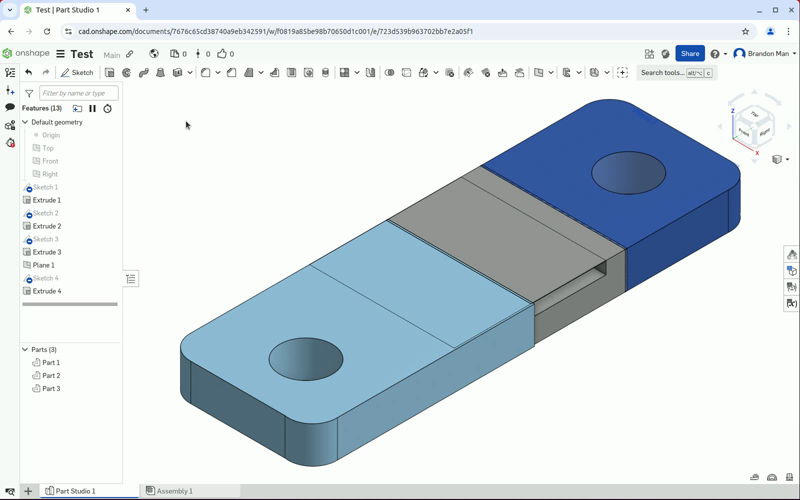
mouse_move(73, 189)
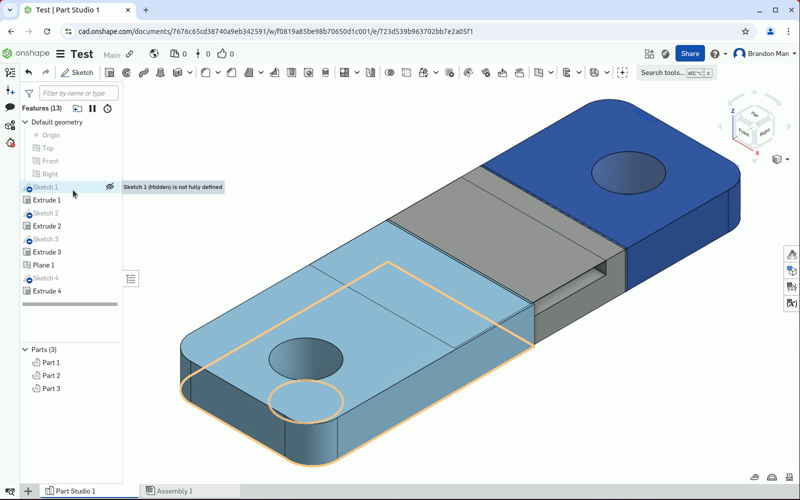
click(73, 189)